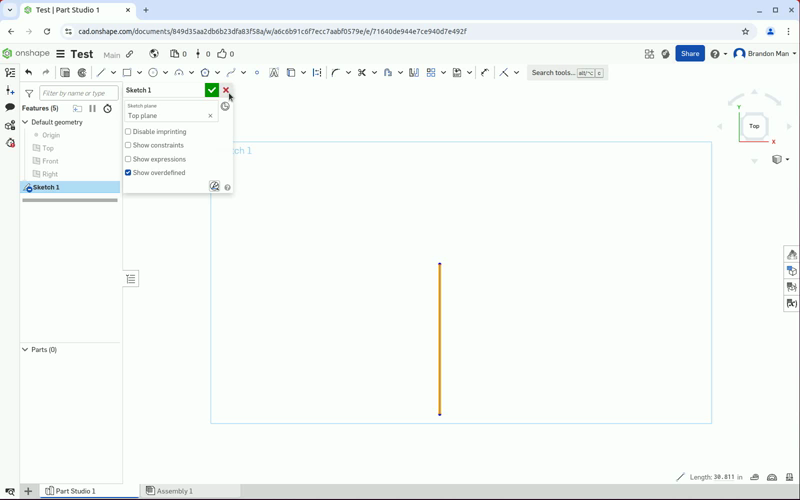
key(shift+h)
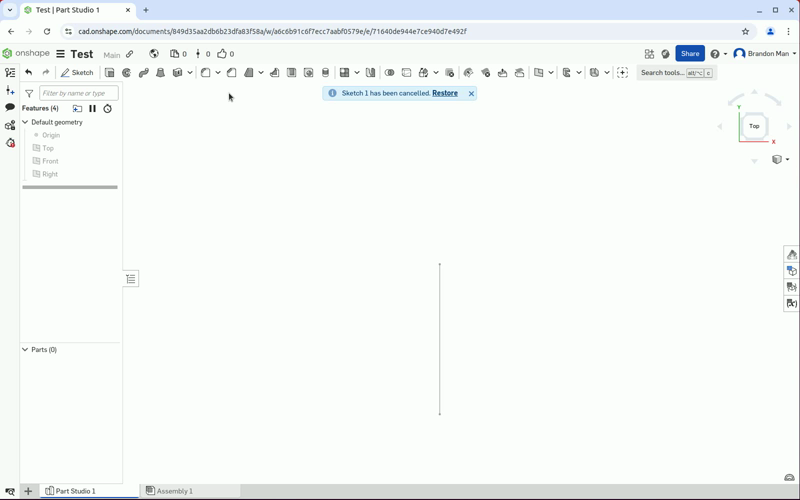
mouse_move(73, 352)
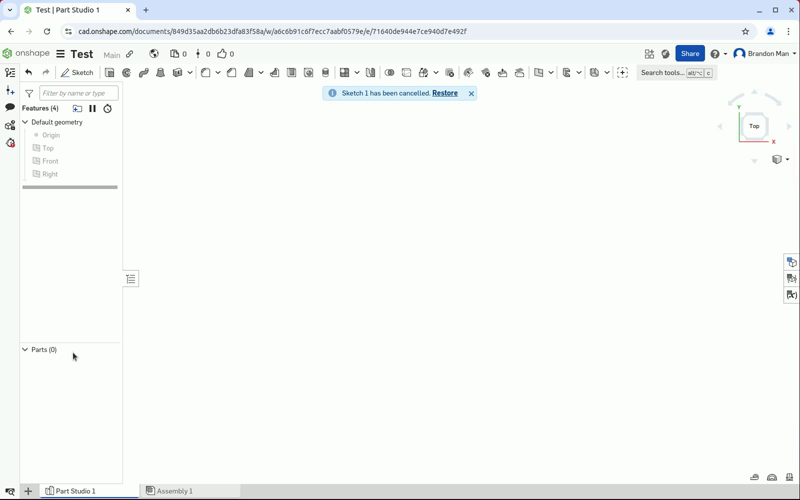
key(y)
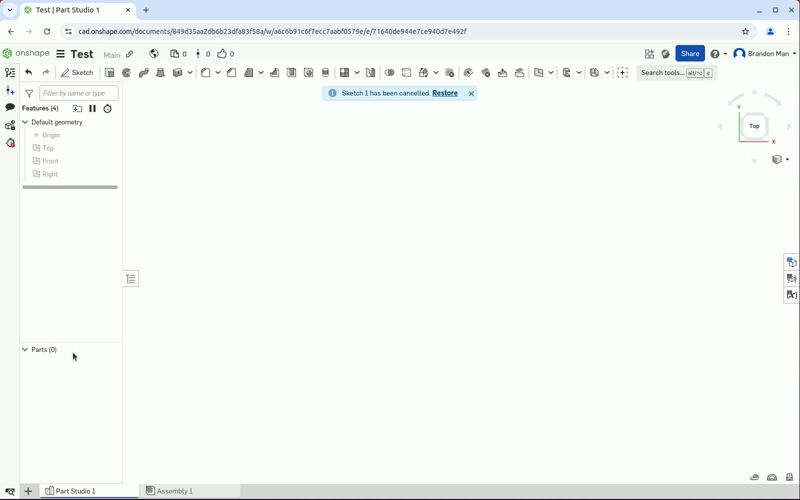
key(shift+p)
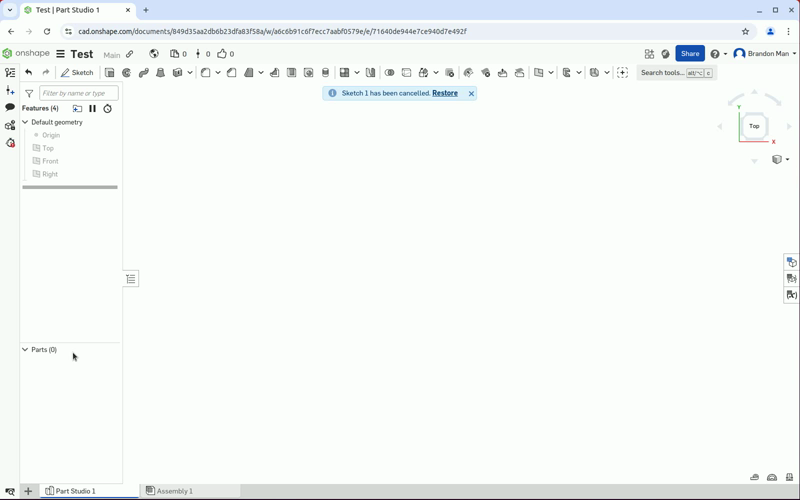
key(space)
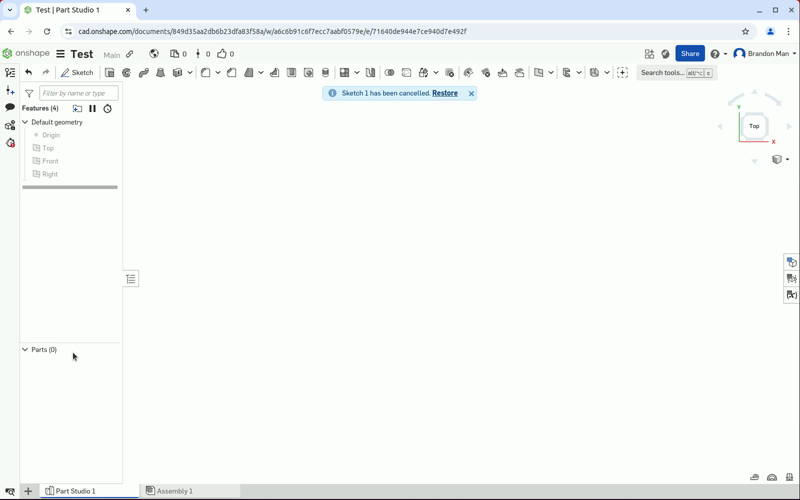
key_down(shift)
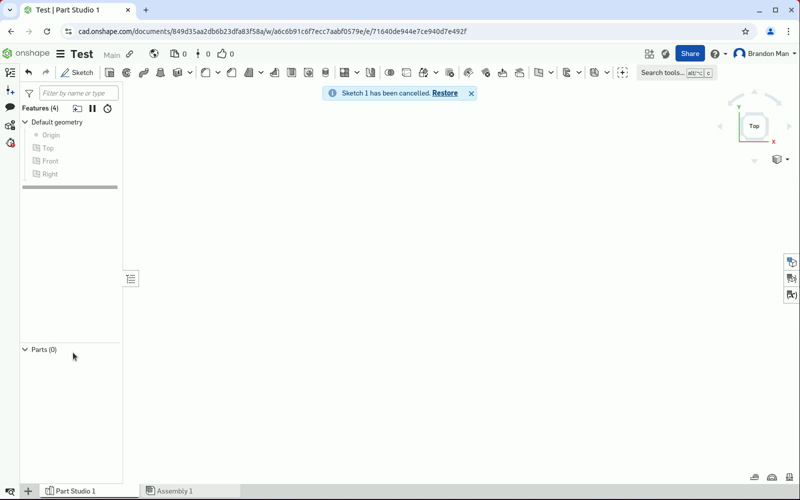
key(up)
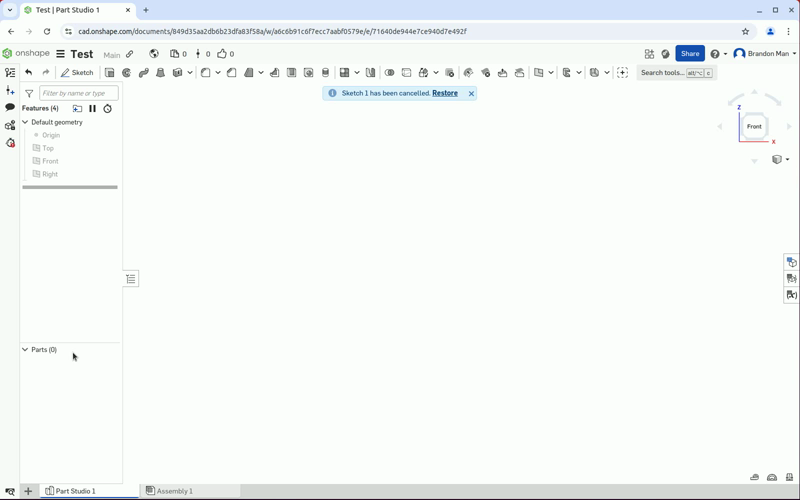
key_up(shift)
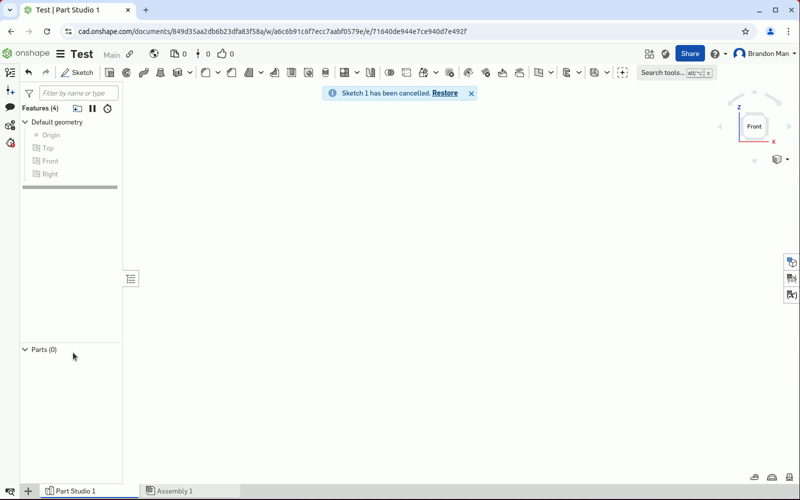
mouse_move(73, 352)
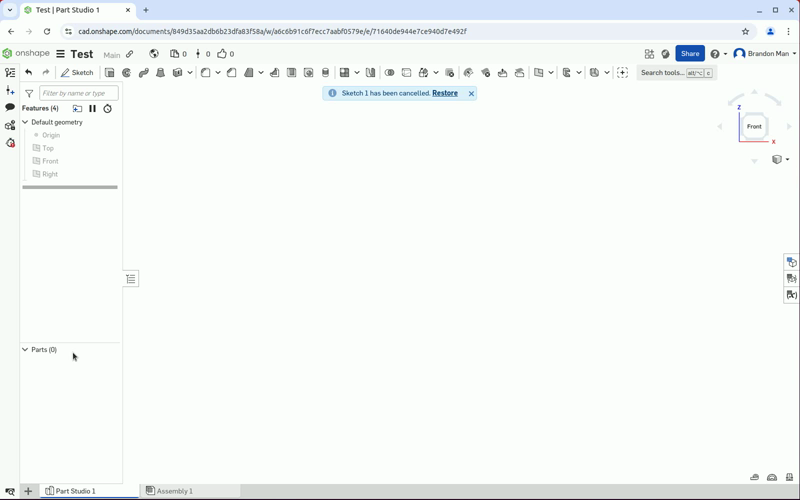
key(shift+y)
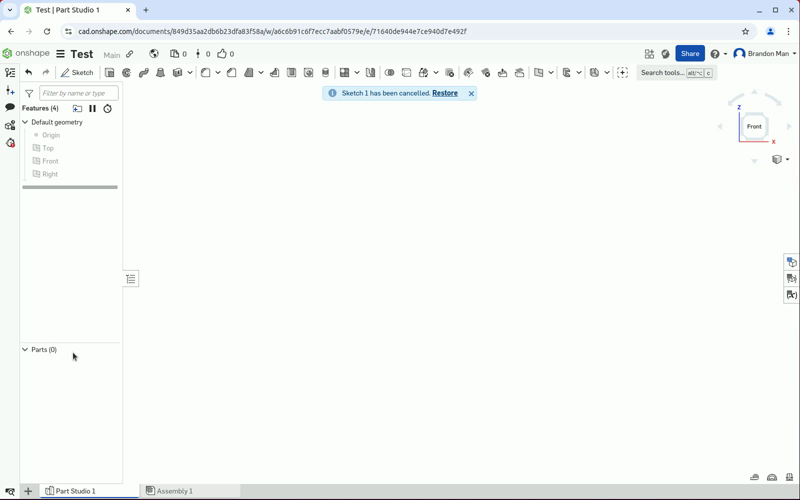
key(shift+s)
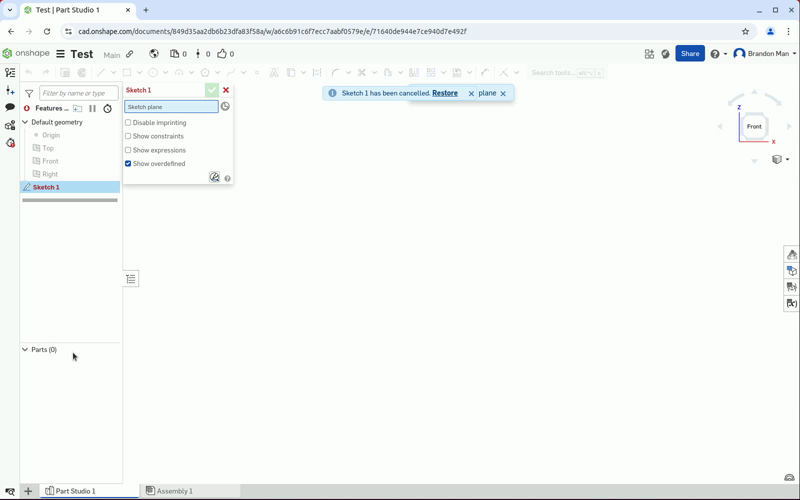
mouse_move(73, 163)
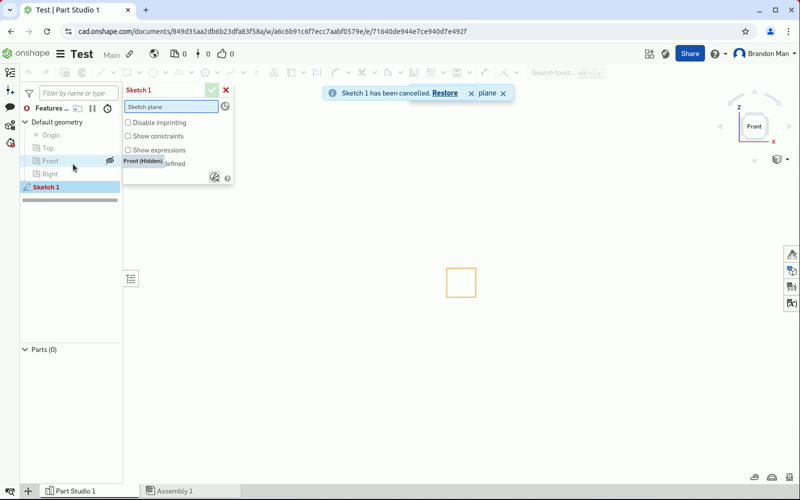
click(73, 163)
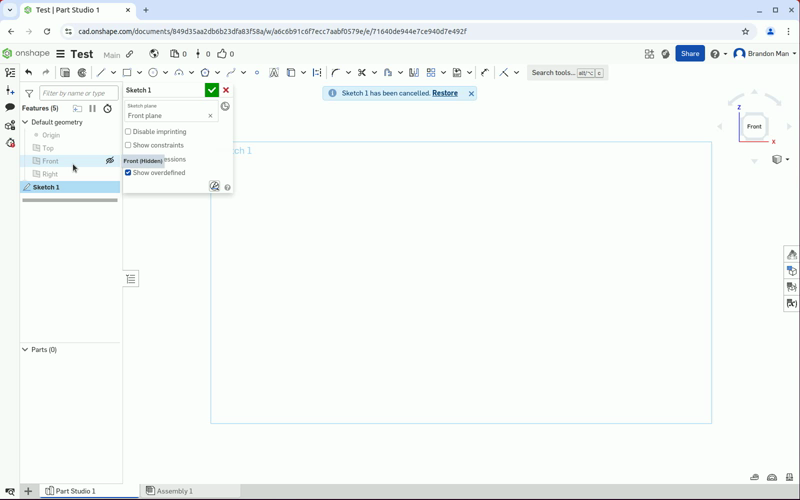
mouse_move(73, 352)
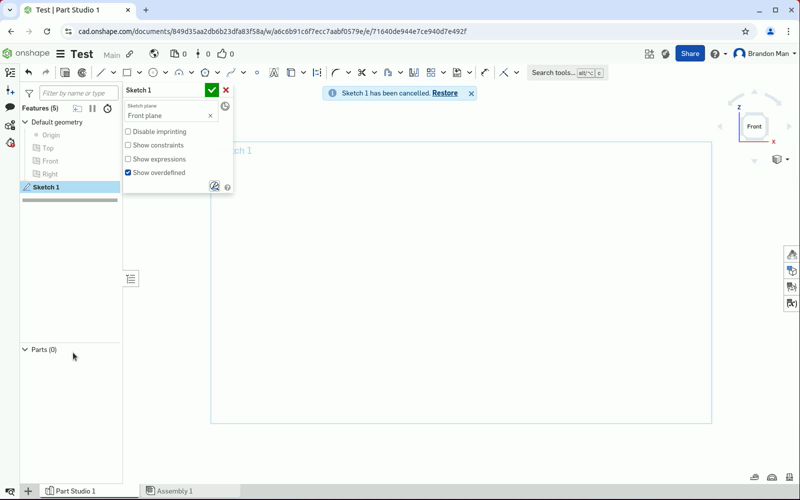
key(y)
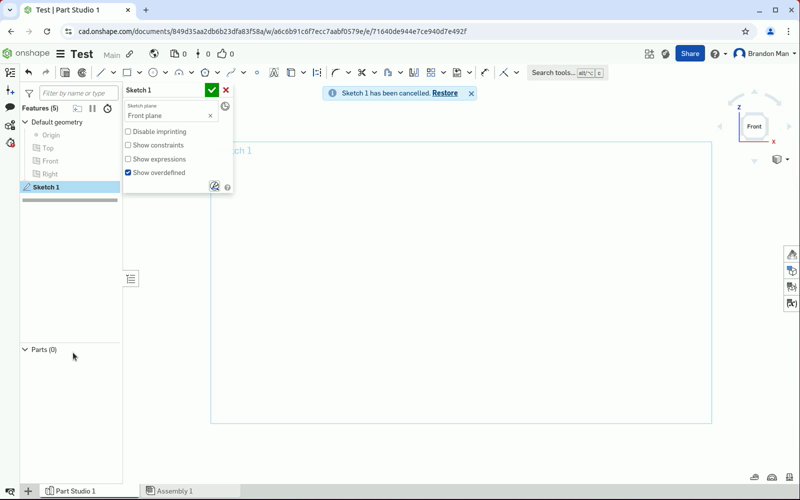
key(l)
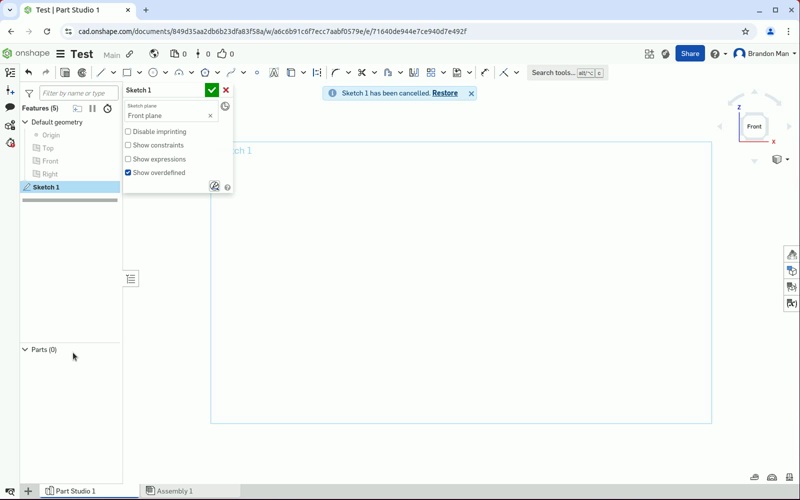
key_down(shift)
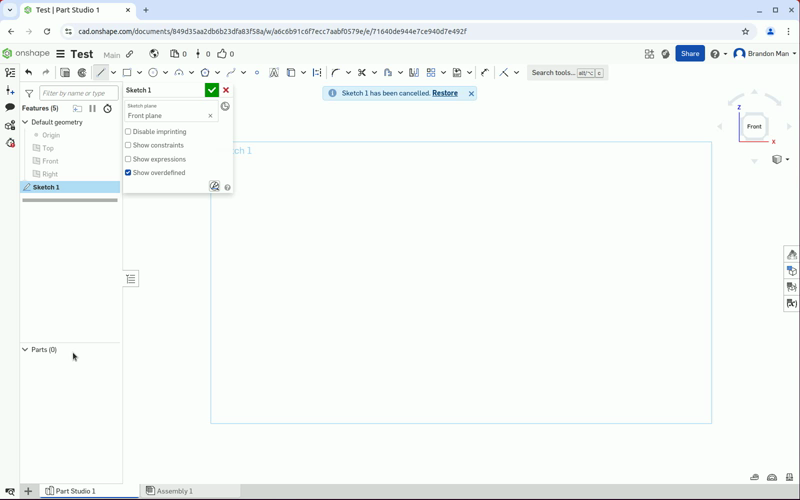
mouse_move(397, 299)
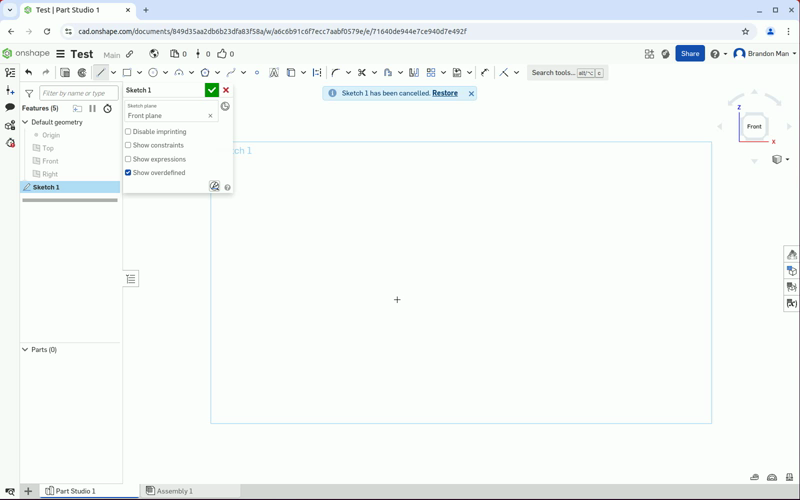
click(397, 299)
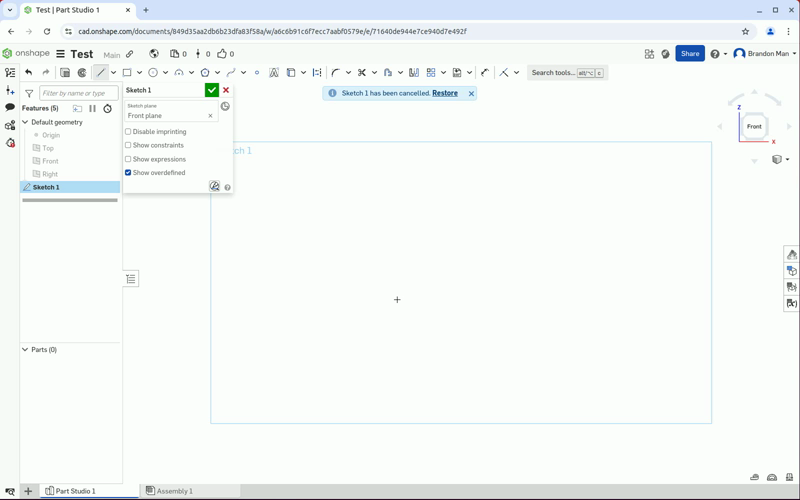
key_up(shift)
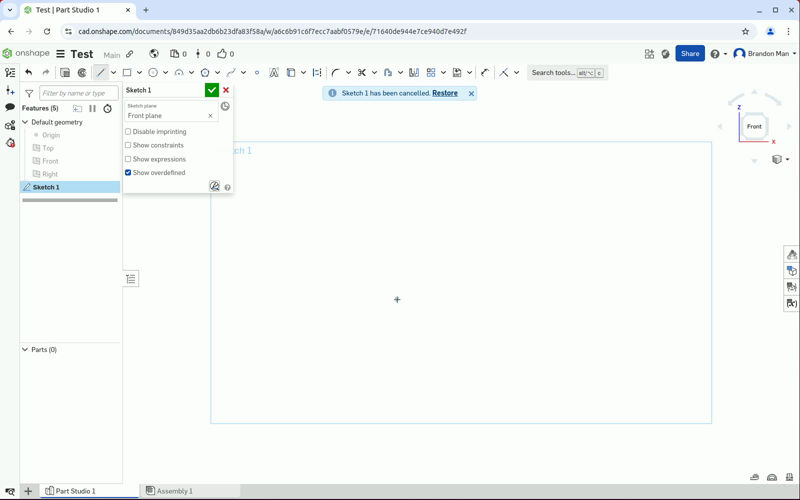
key_down(shift)
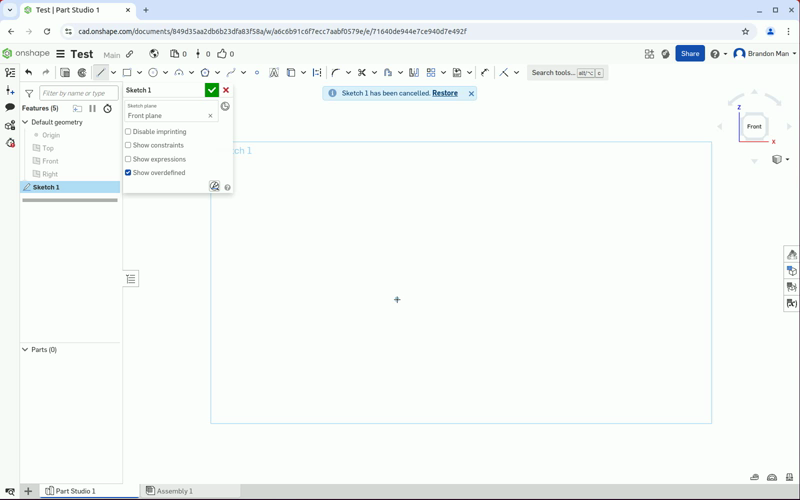
mouse_move(526, 299)
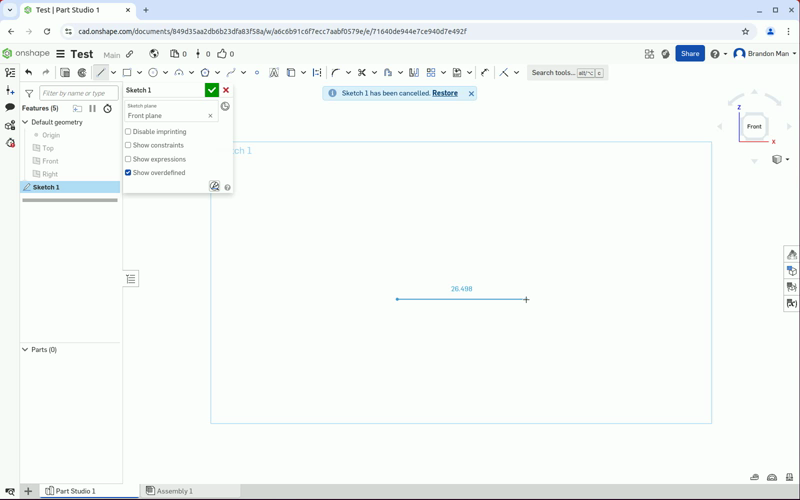
click(526, 299)
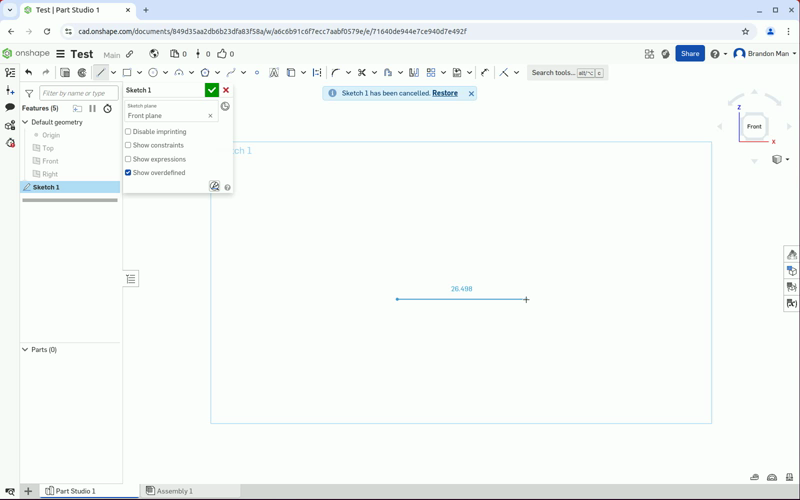
key_up(shift)
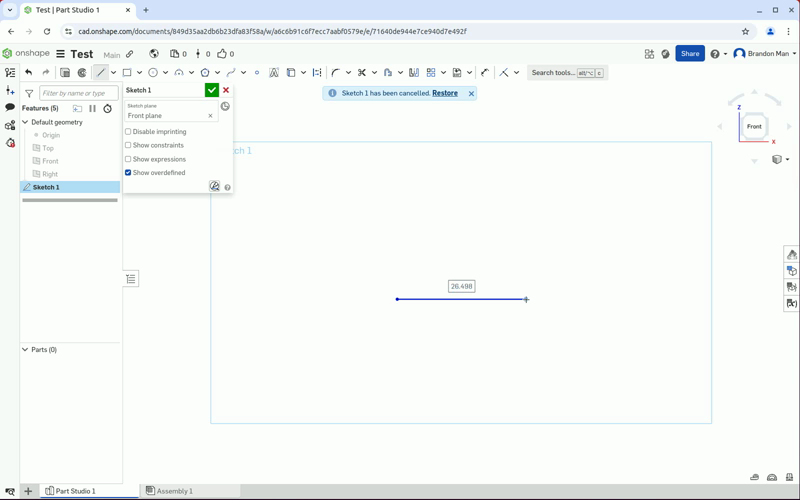
key_down(shift)
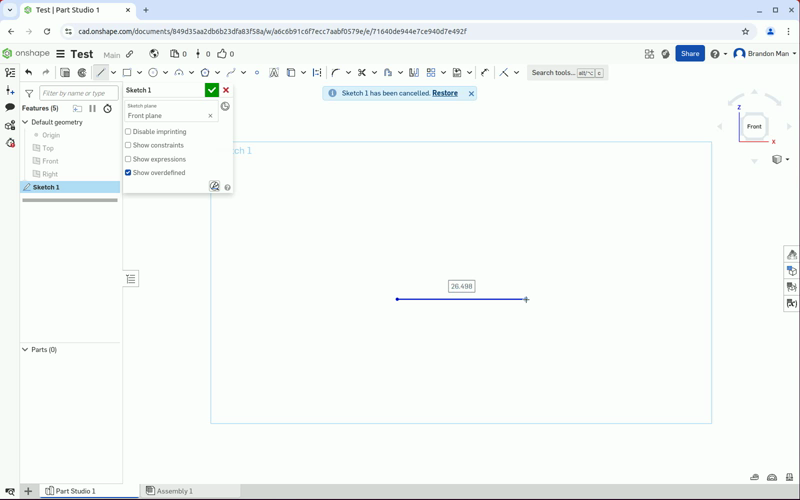
mouse_move(556, 299)
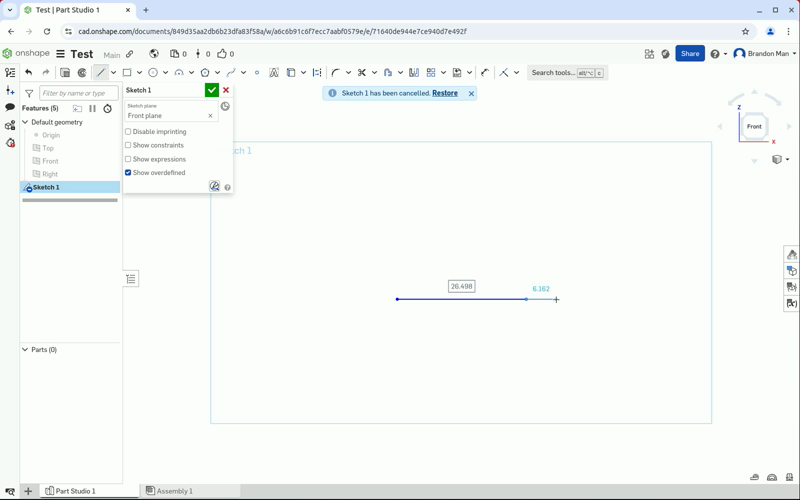
mouse_move(526, 266)
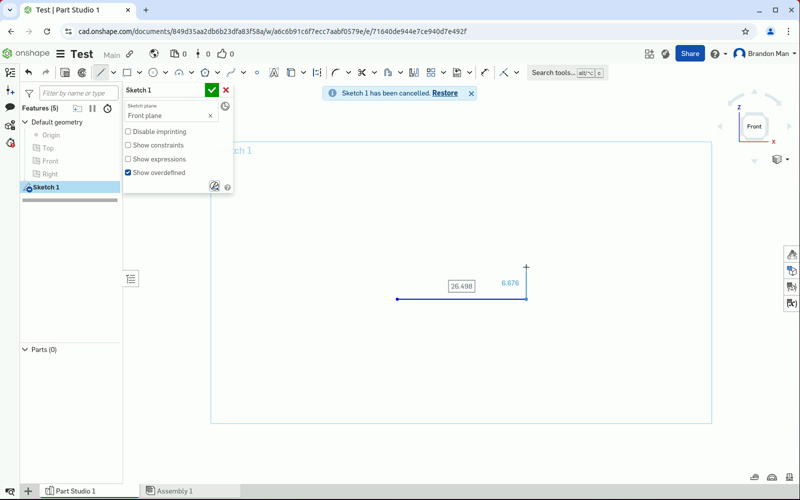
click(526, 266)
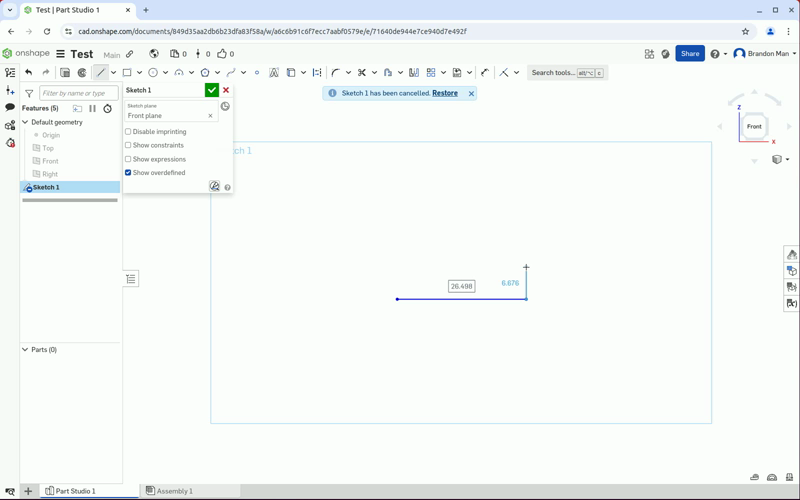
key_up(shift)
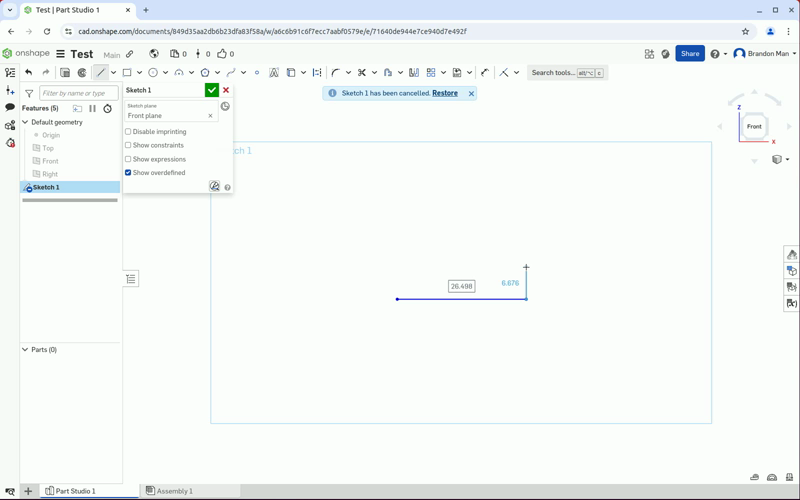
key_down(shift)
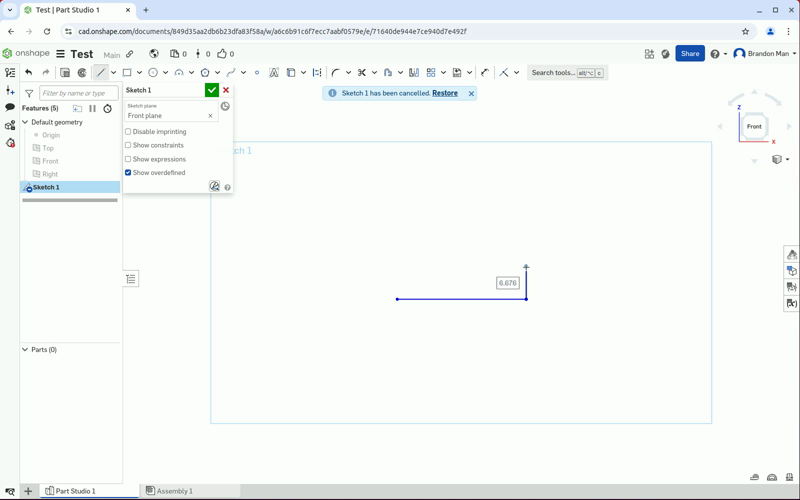
mouse_move(429, 266)
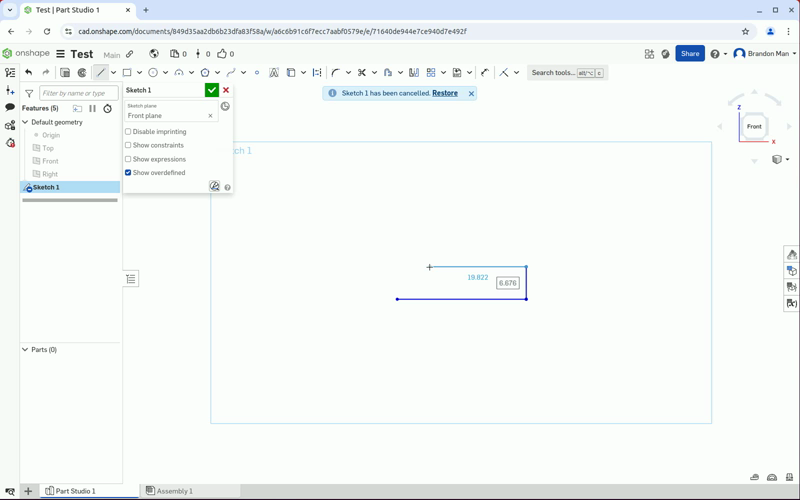
click(429, 266)
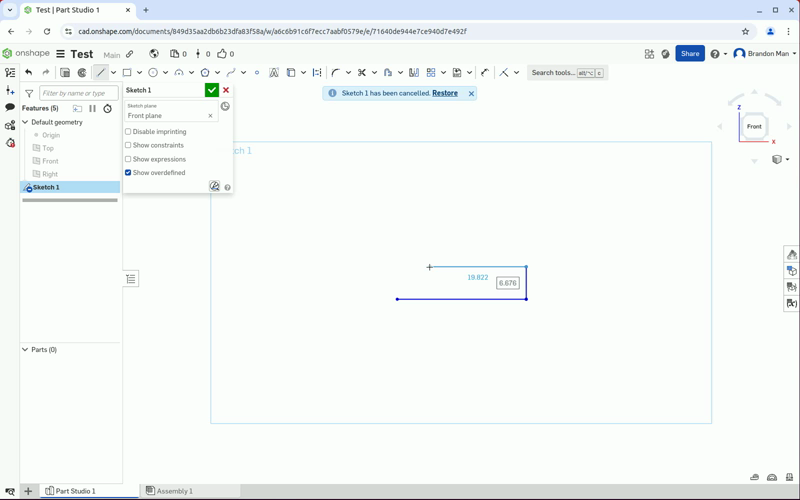
key_up(shift)
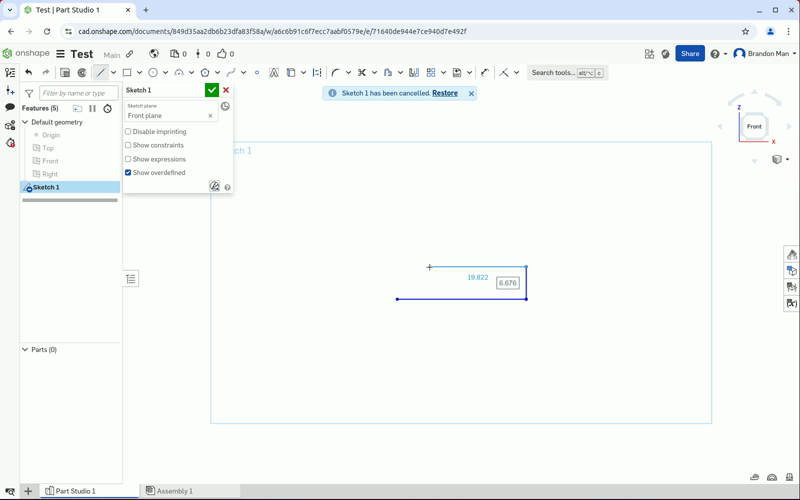
key_down(shift)
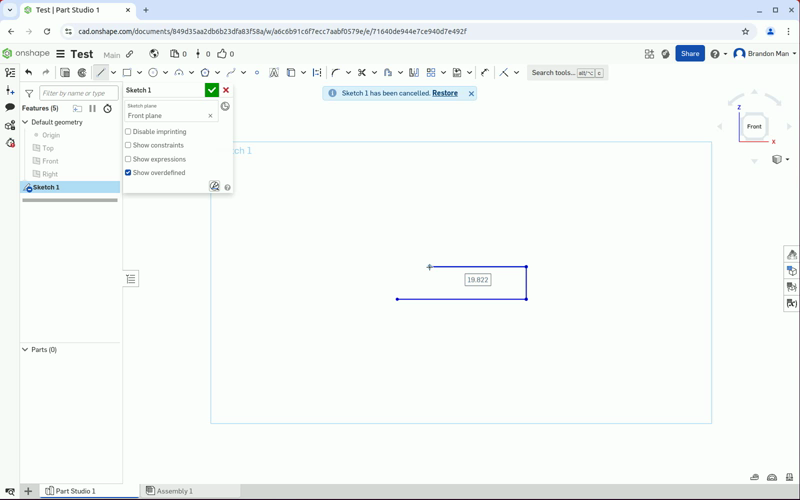
mouse_move(459, 266)
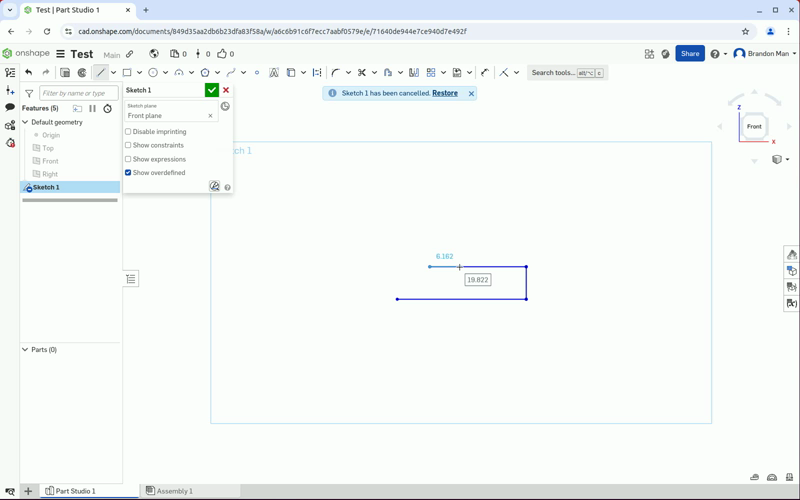
mouse_move(429, 219)
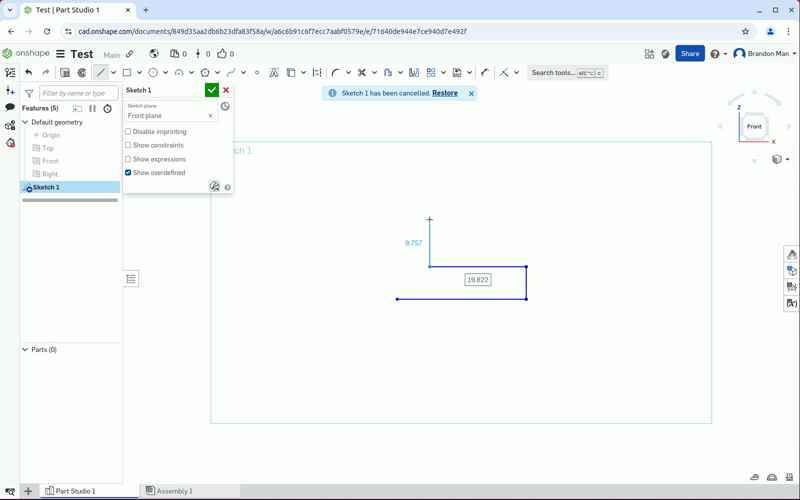
click(429, 219)
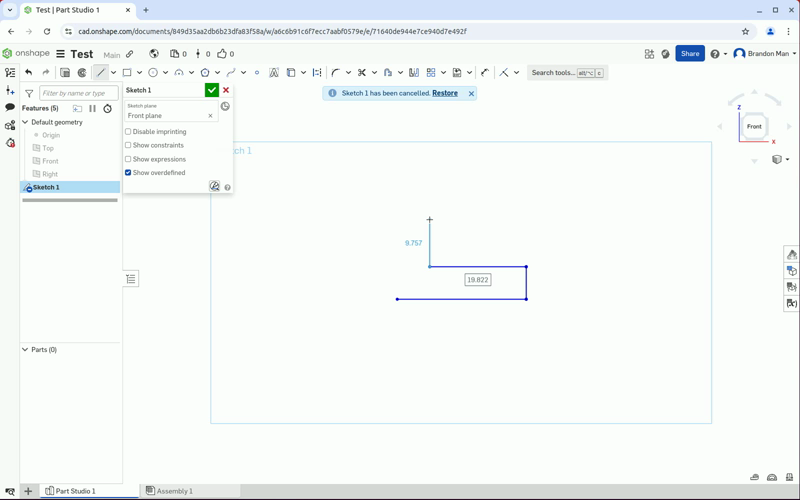
key_up(shift)
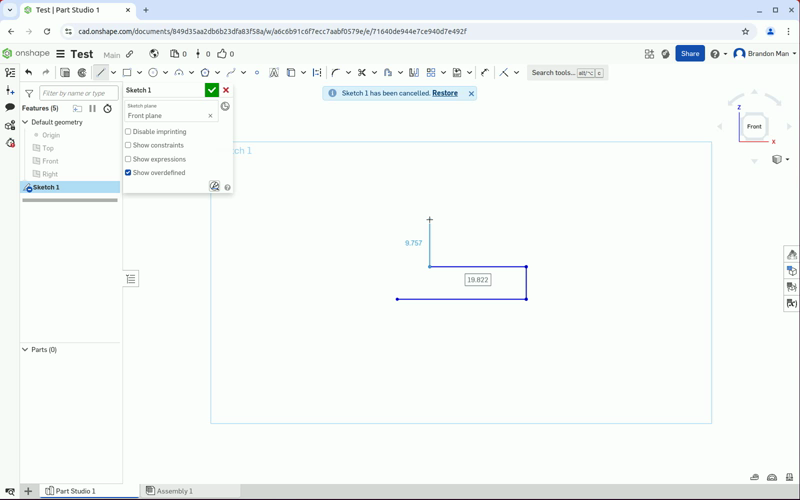
key_down(shift)
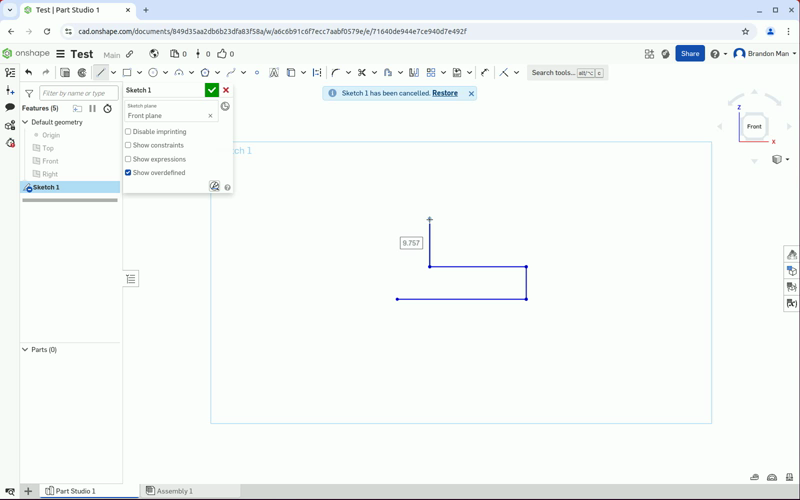
mouse_move(459, 219)
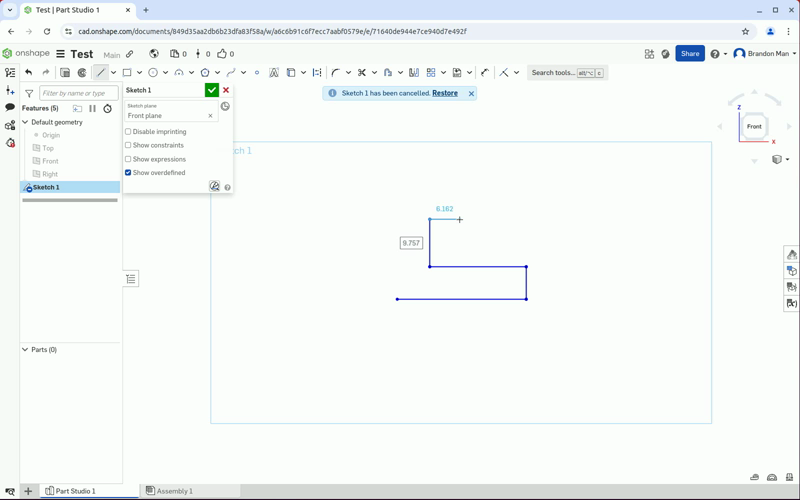
mouse_move(397, 219)
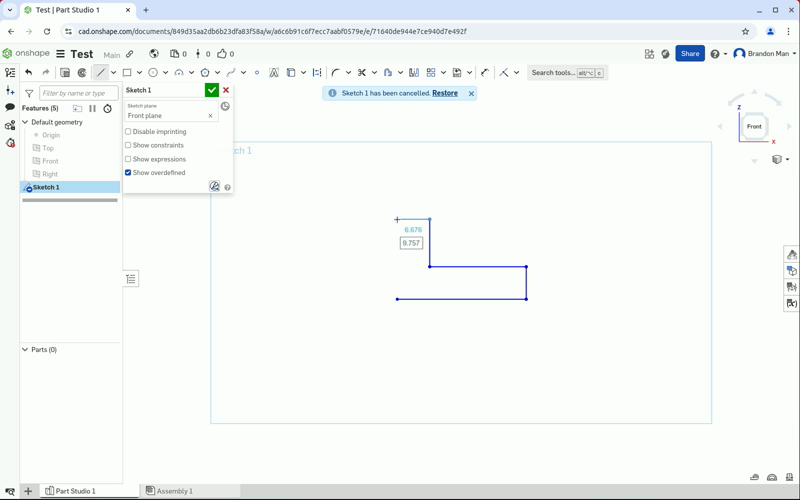
click(397, 219)
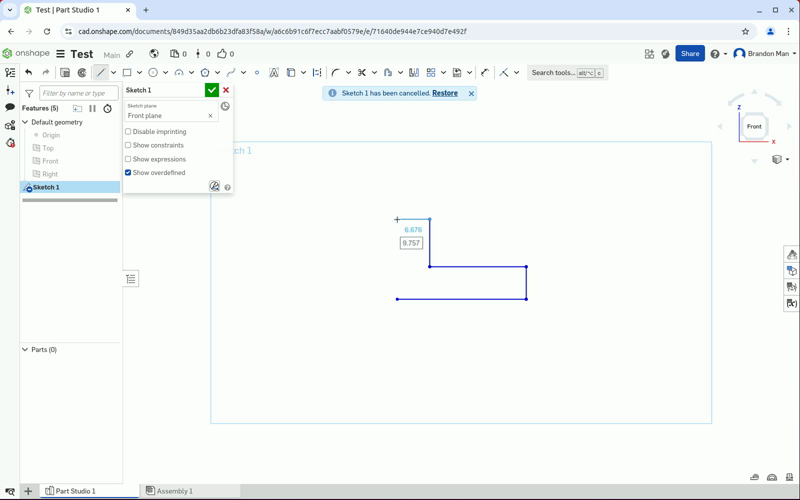
key_up(shift)
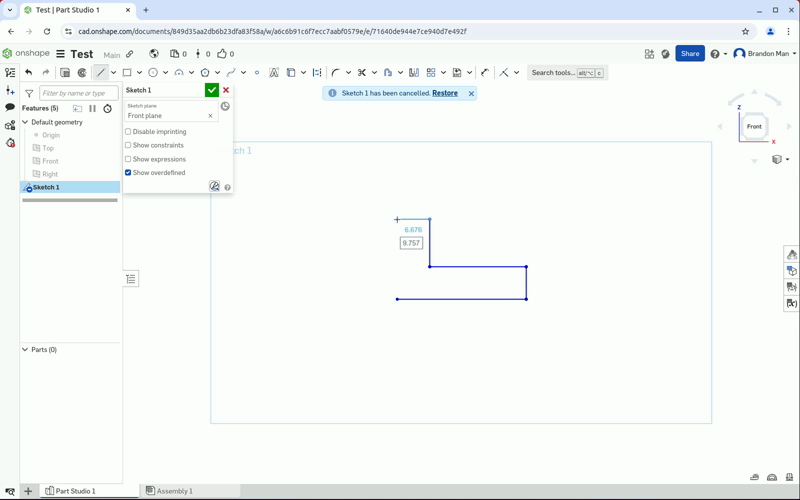
key_down(shift)
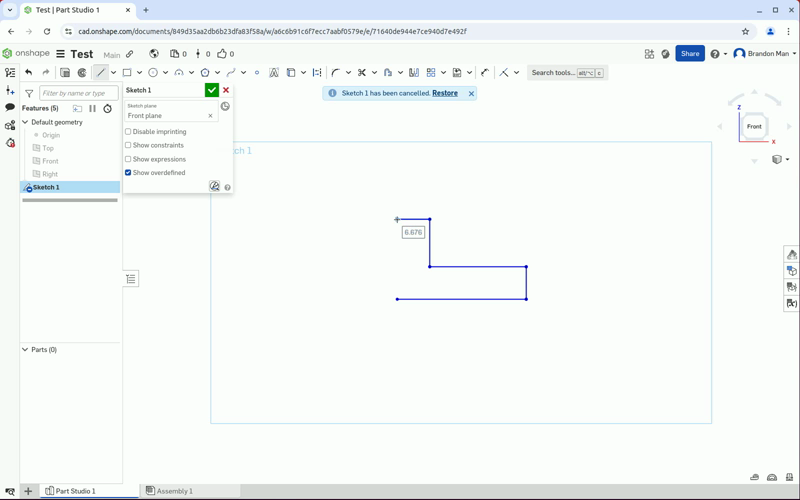
mouse_move(397, 299)
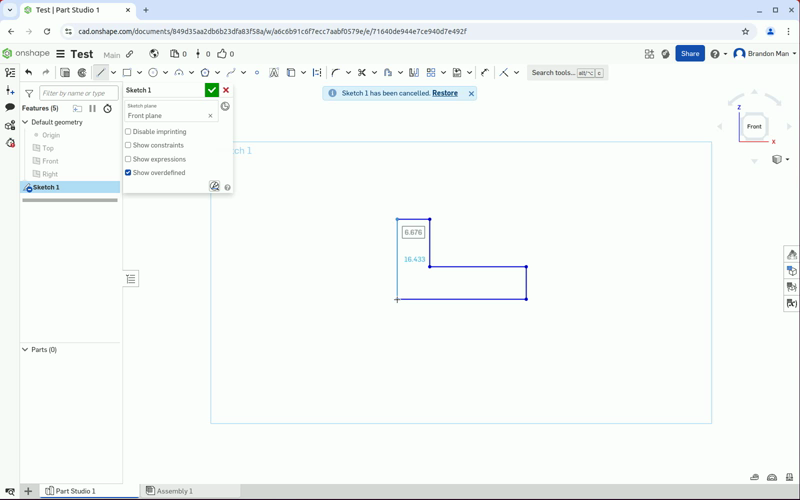
key_up(shift)
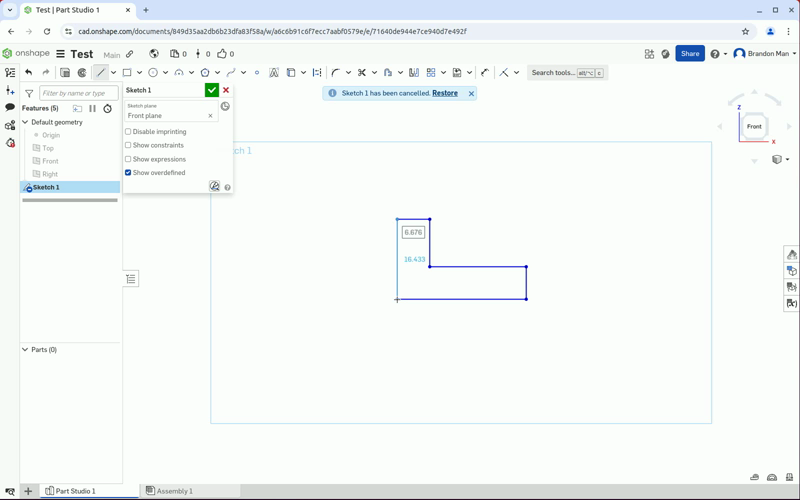
click(397, 299)
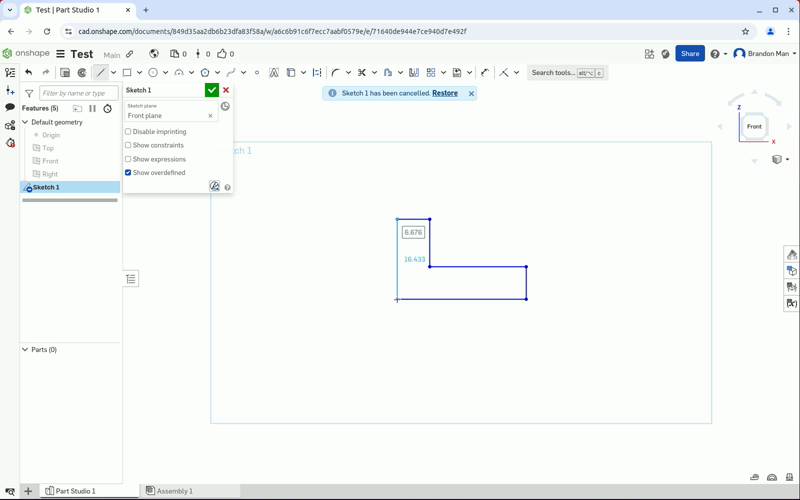
key(esc)
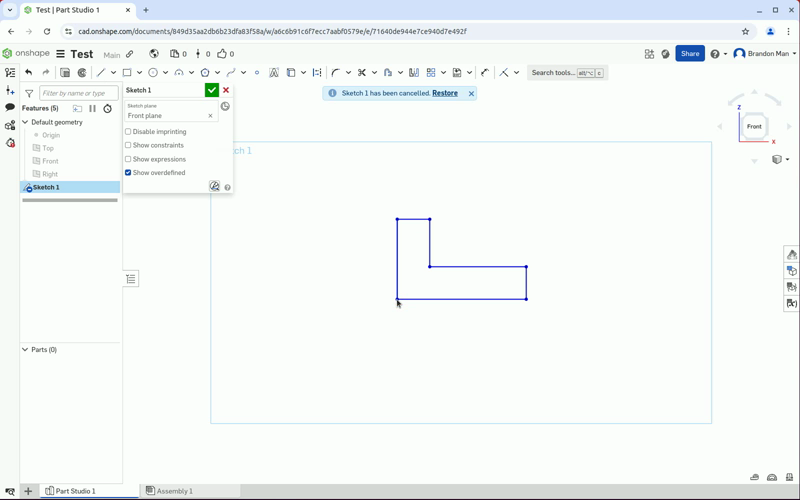
mouse_move(439, 280)
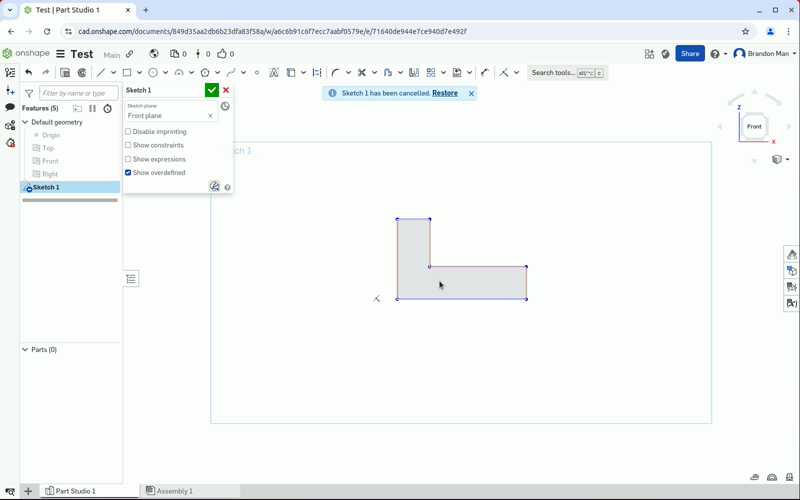
click(439, 280)
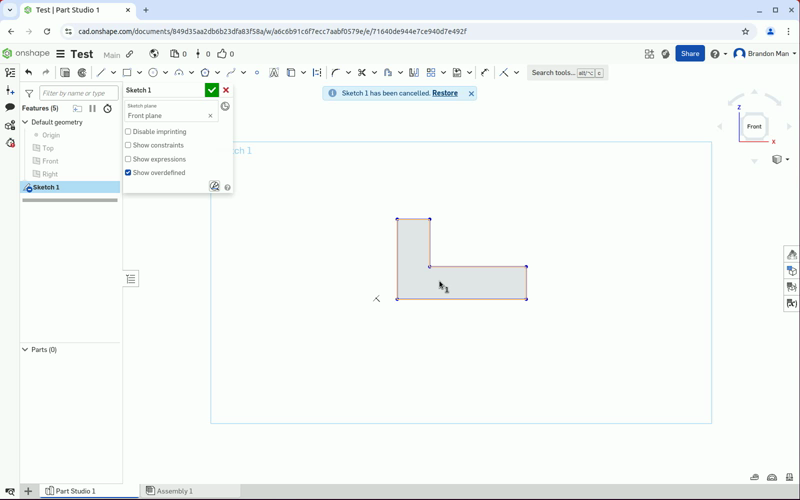
mouse_move(73, 352)
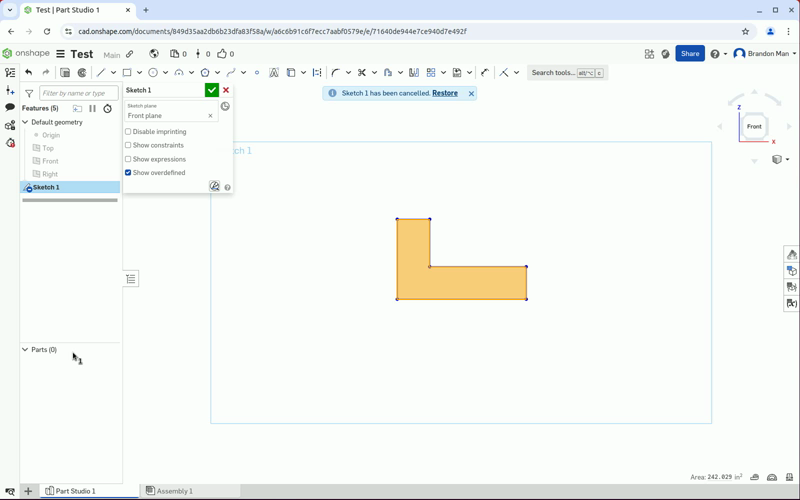
key(shift+y)
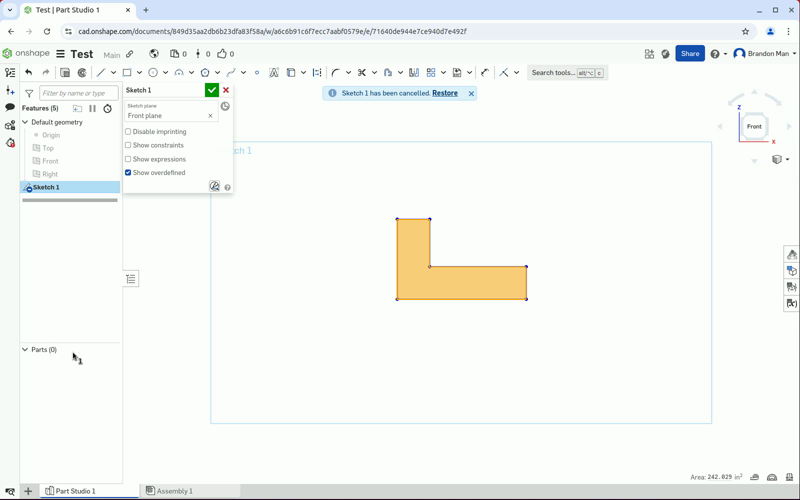
key(shift+e)
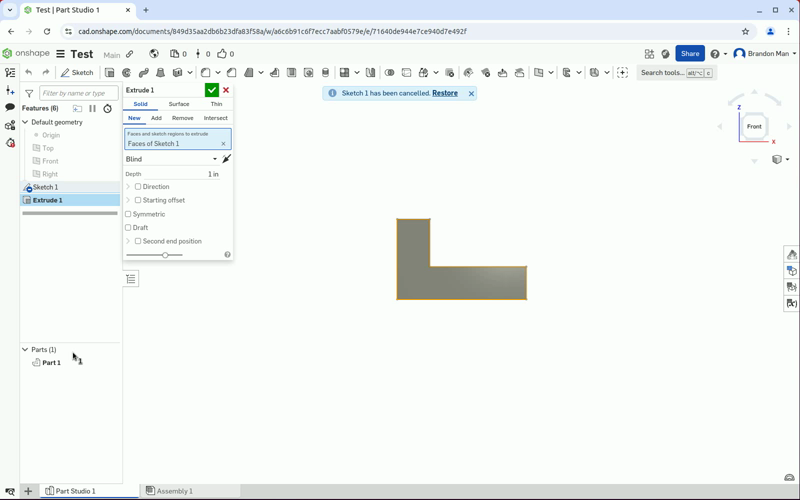
mouse_move(143, 106)
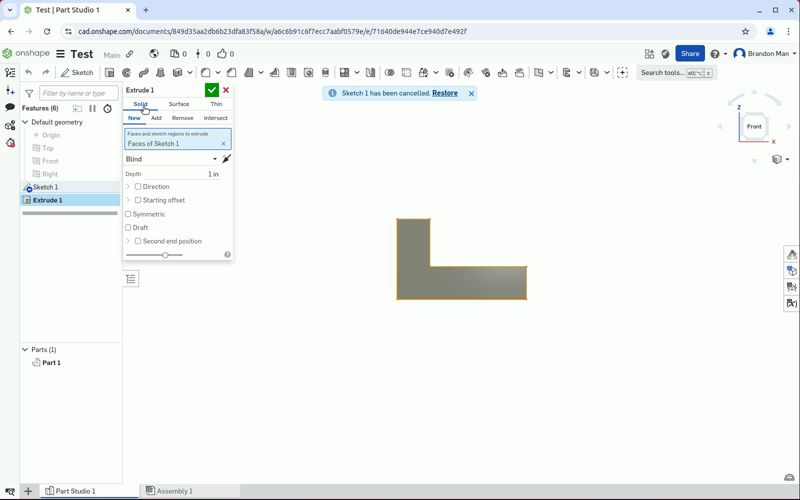
click(143, 106)
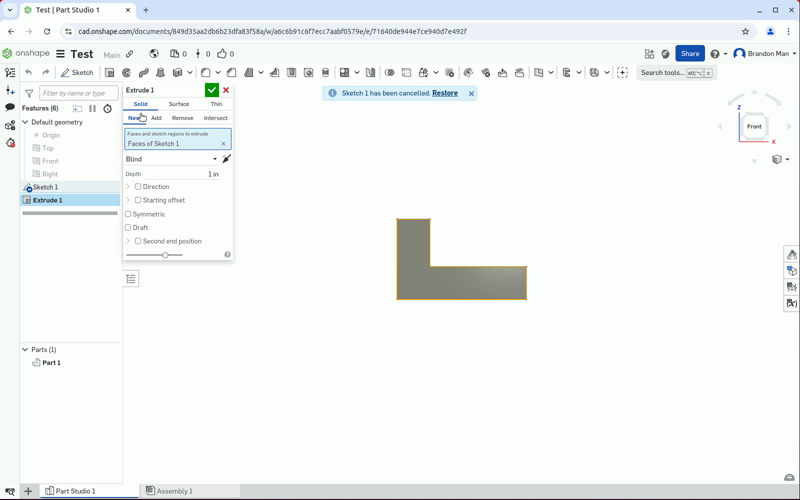
mouse_move(137, 120)
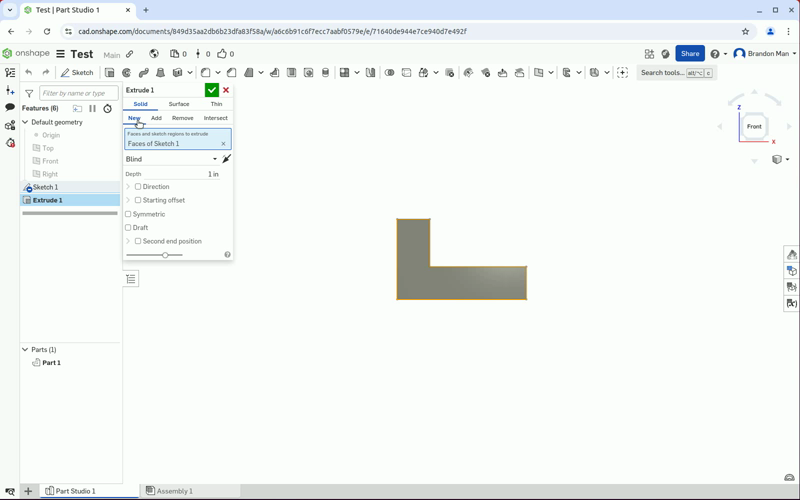
click(137, 120)
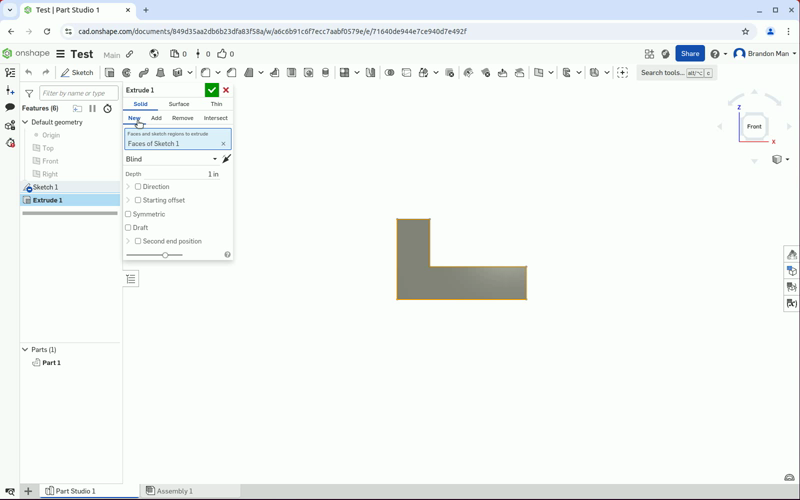
key(tab, 4)
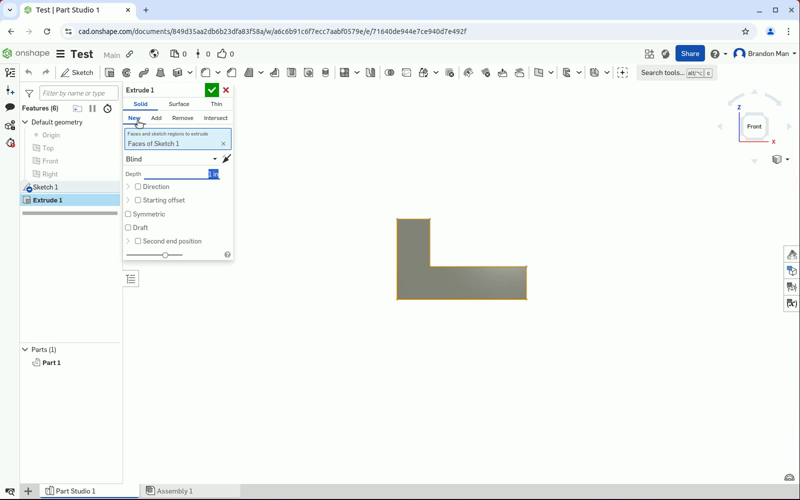
text(23.108)
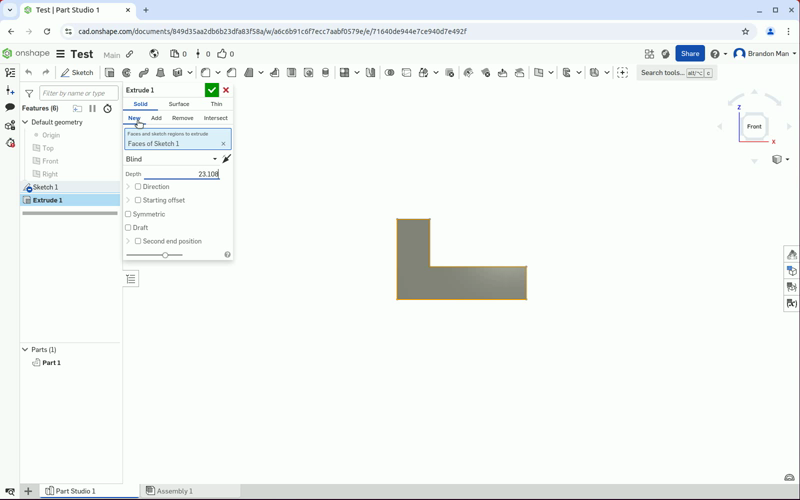
key(enter)
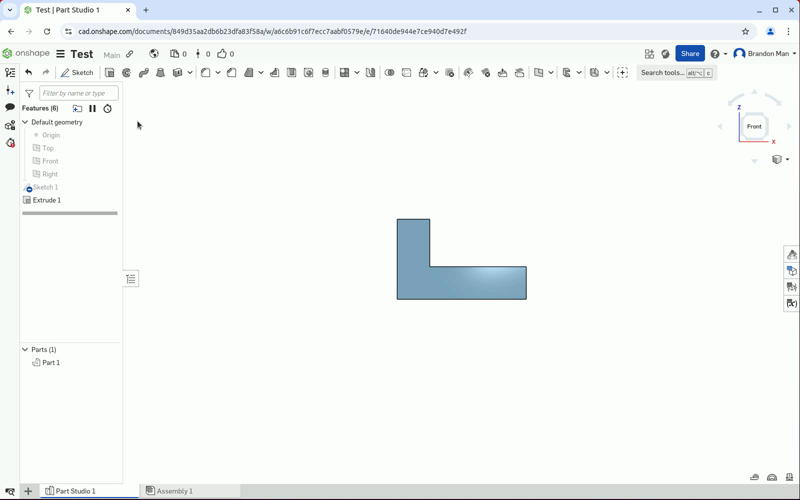
key(shift+h)
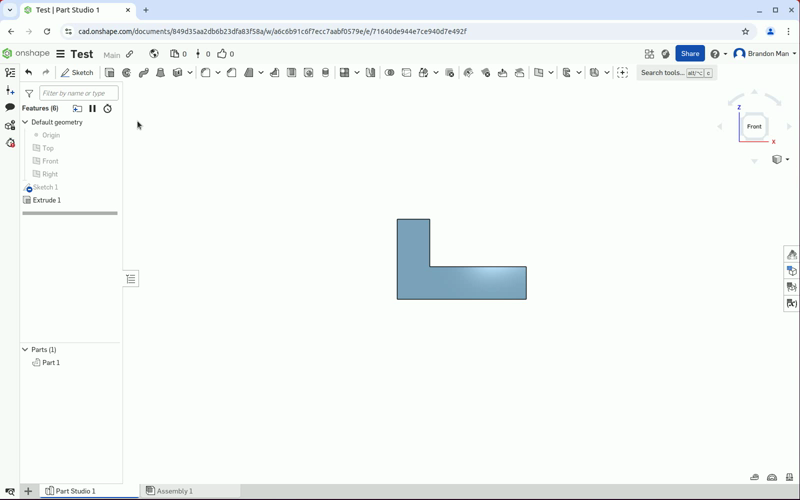
key(shift+h)
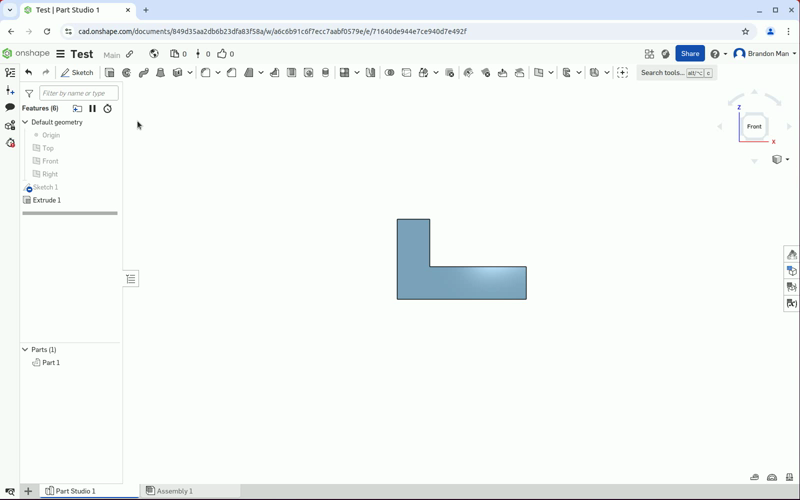
mouse_move(73, 189)
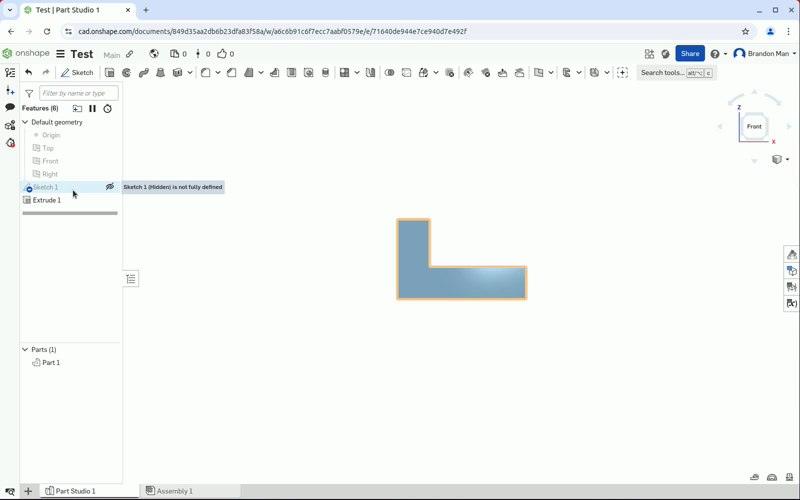
click(73, 189)
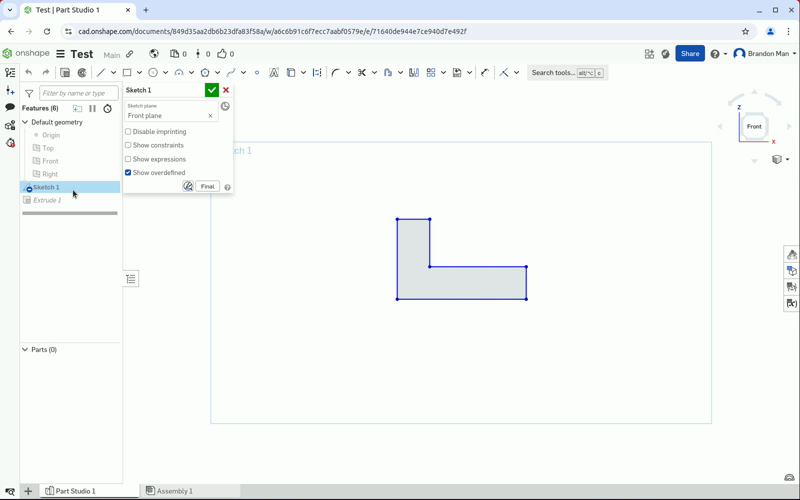
mouse_move(229, 92)
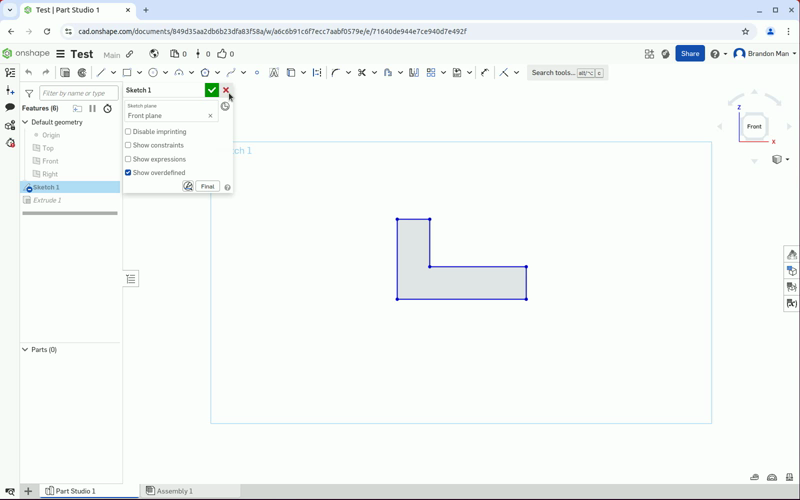
click(229, 92)
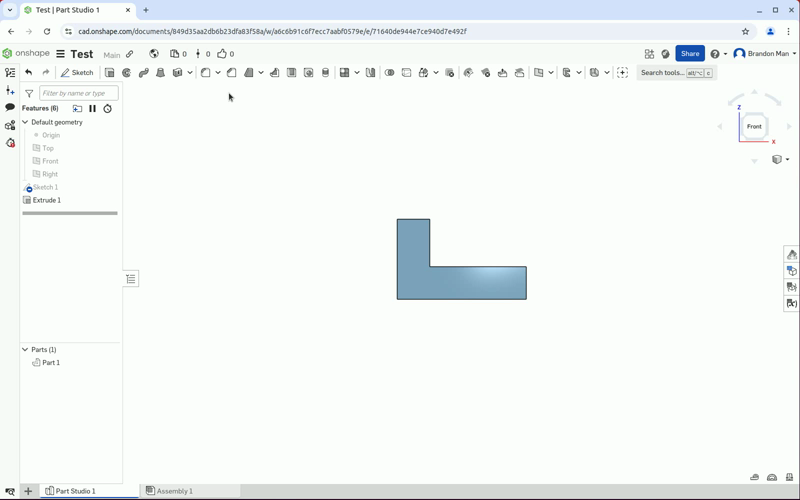
mouse_move(73, 352)
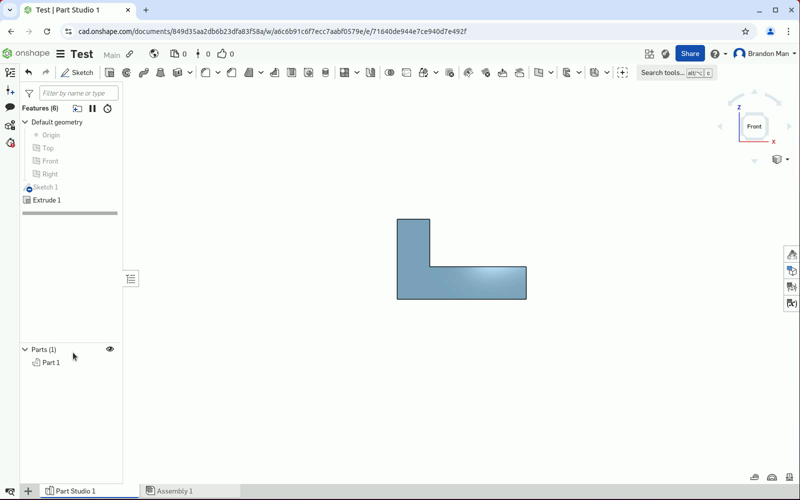
key(y)
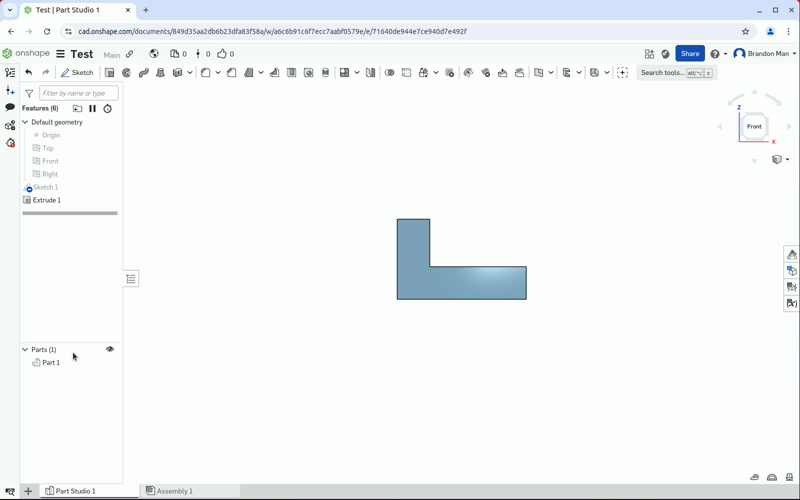
key(shift+p)
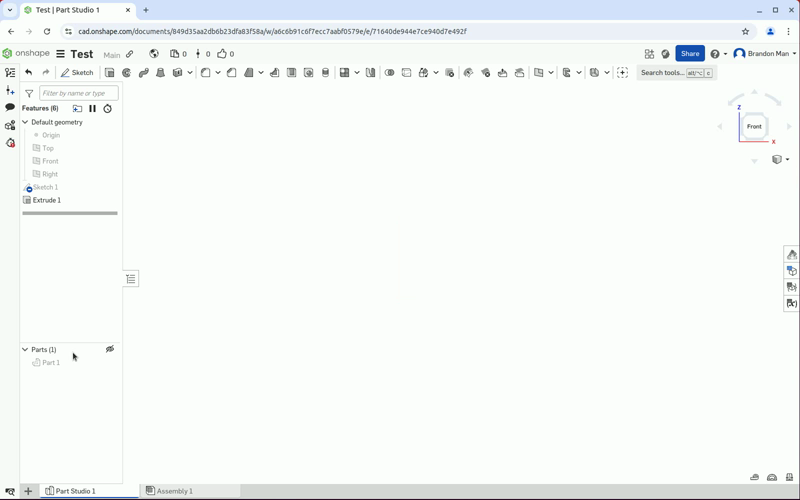
key(space)
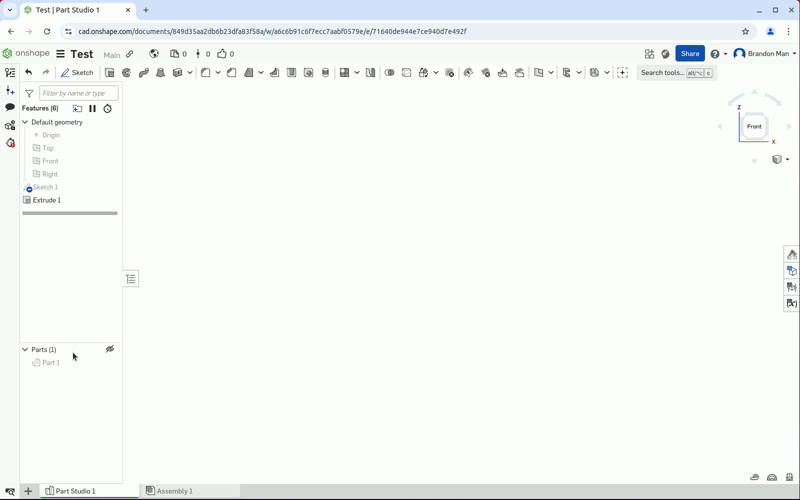
key_down(shift)
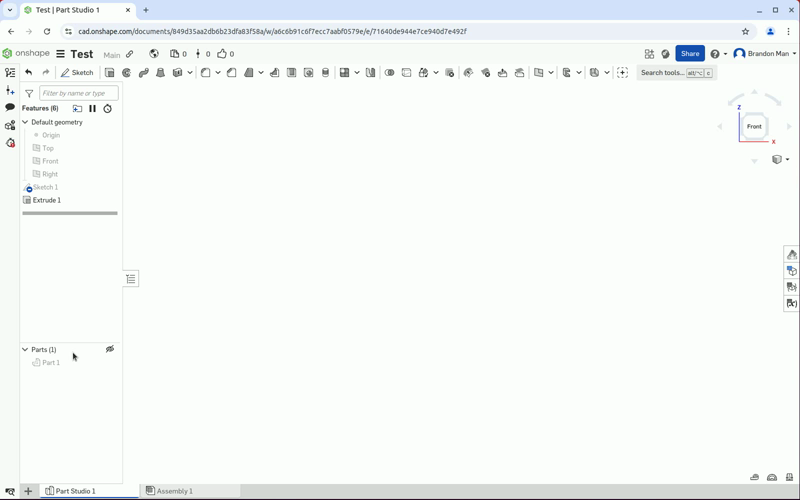
key(down)
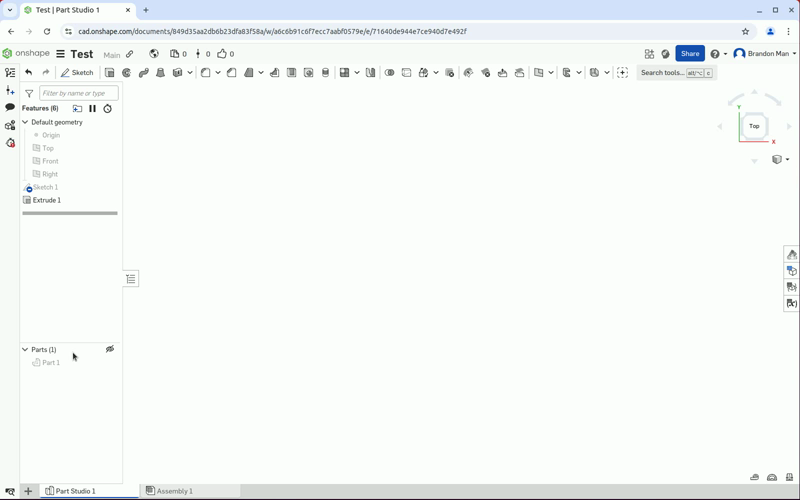
key_up(shift)
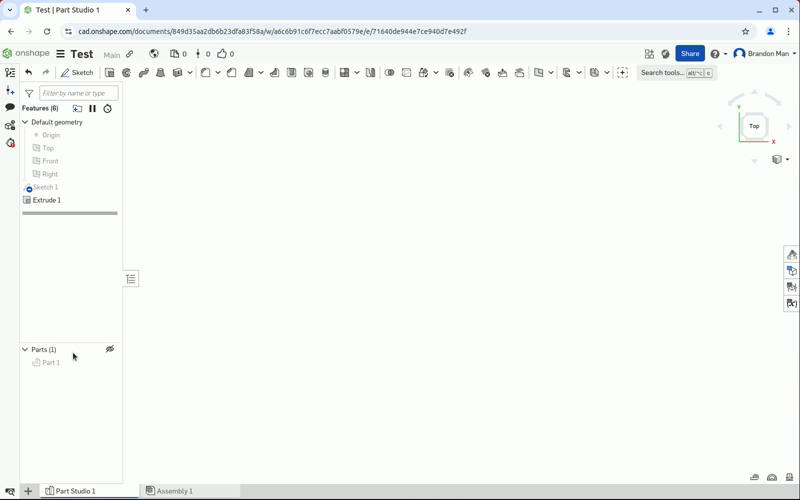
mouse_move(73, 352)
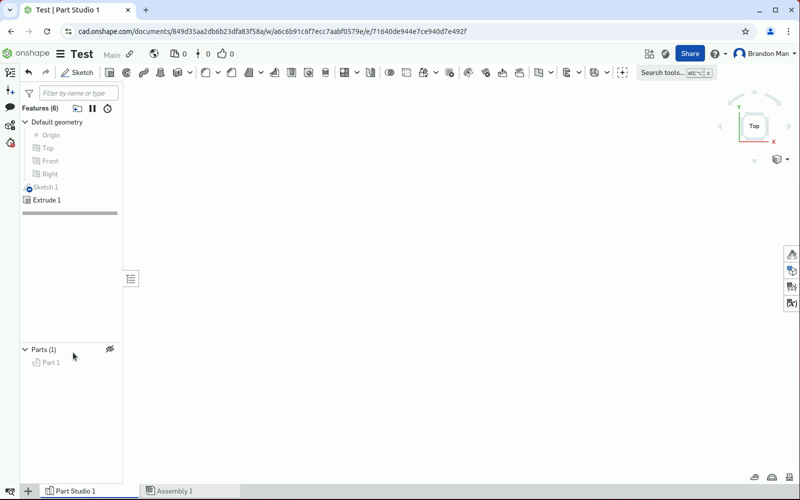
key(shift+y)
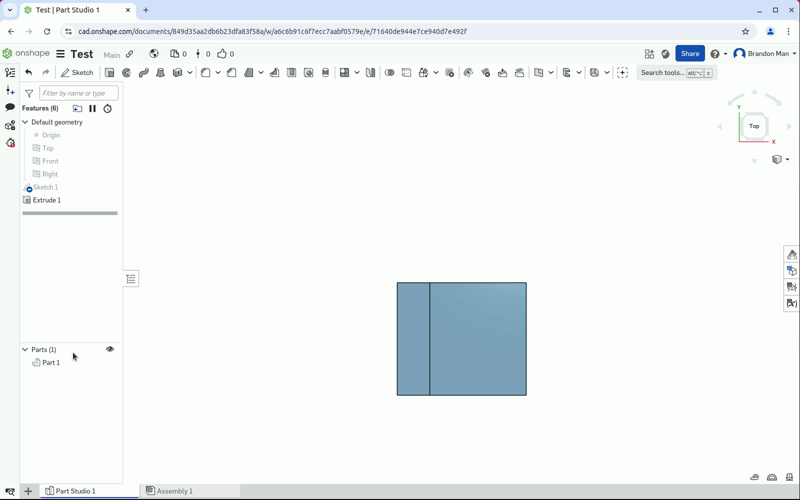
mouse_move(541, 75)
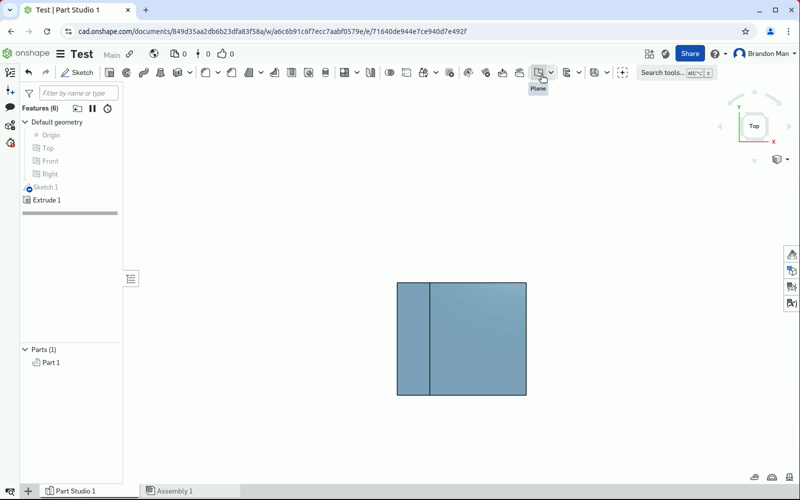
click(541, 75)
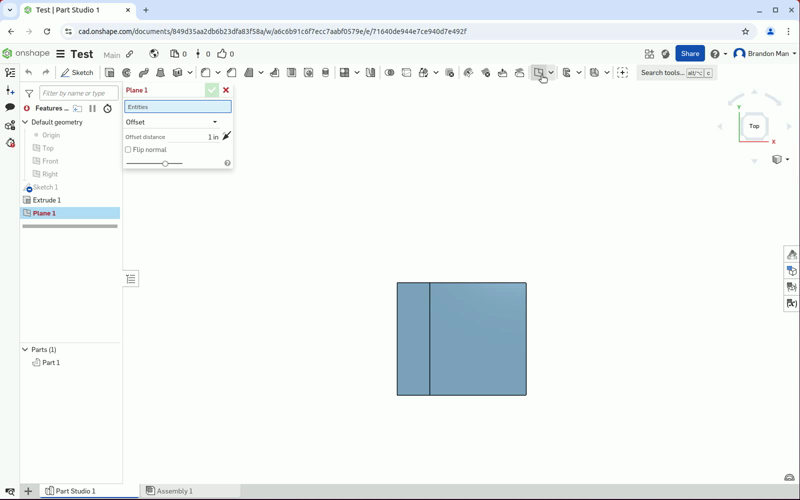
mouse_move(73, 150)
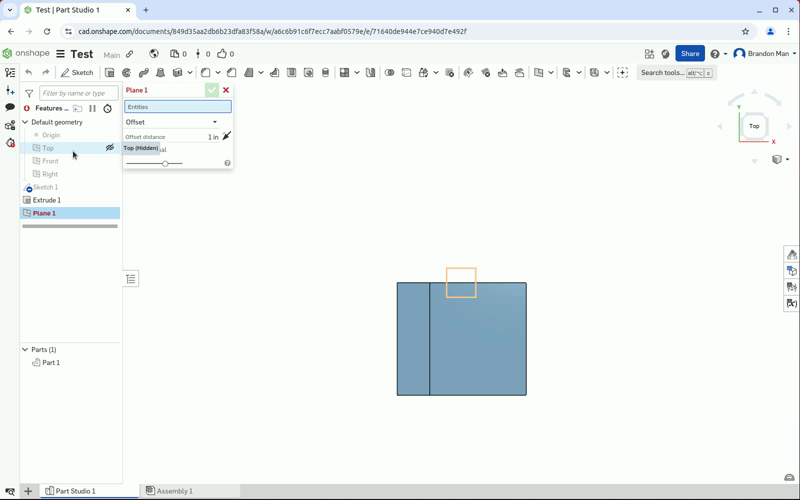
click(73, 150)
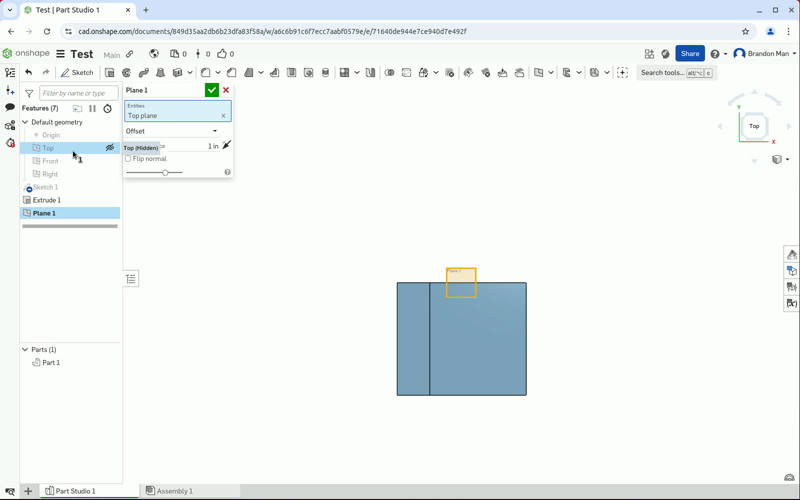
key(tab, 2)
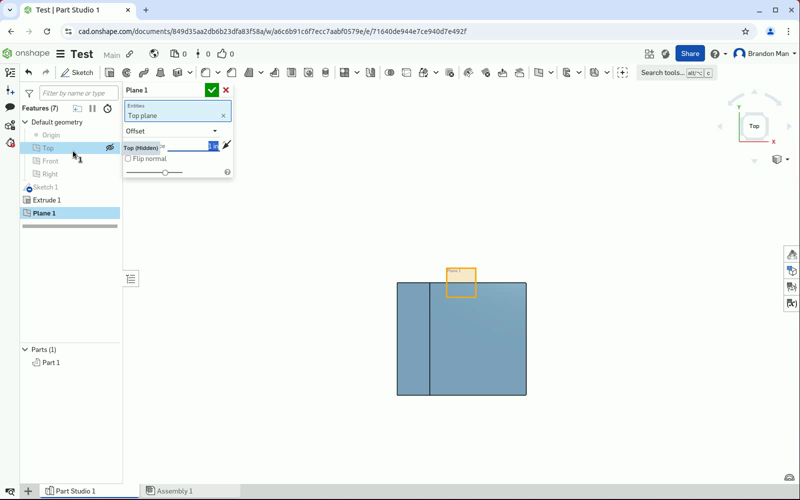
text(13.002)
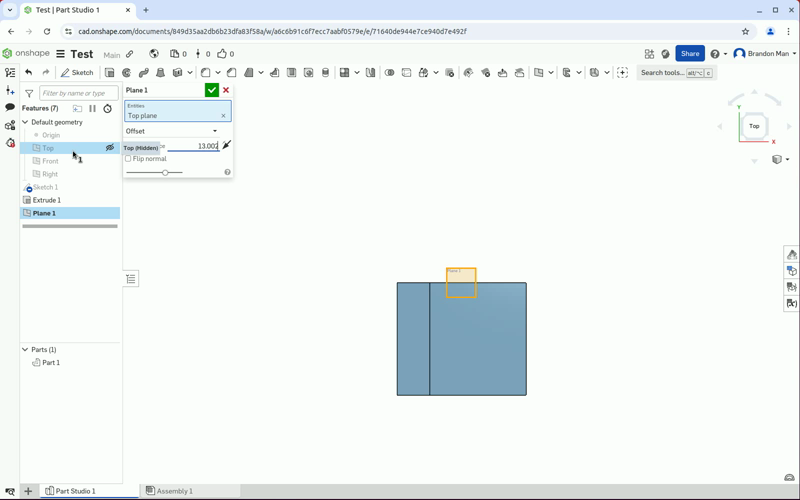
key(enter, 2)
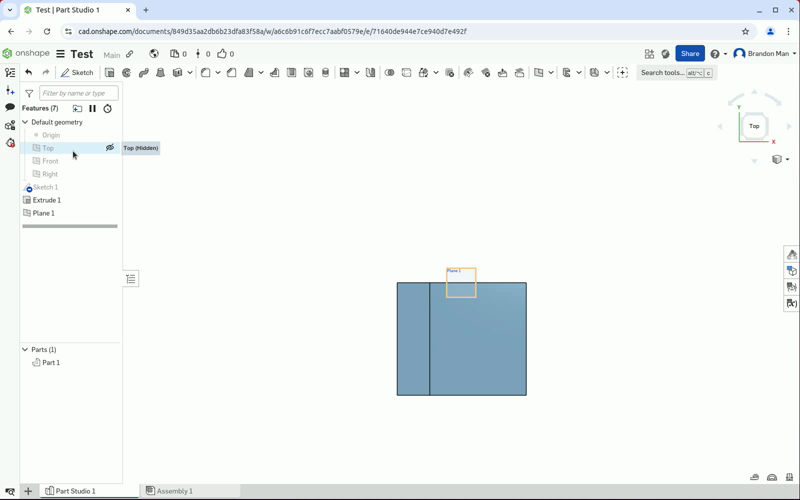
key(shift+s)
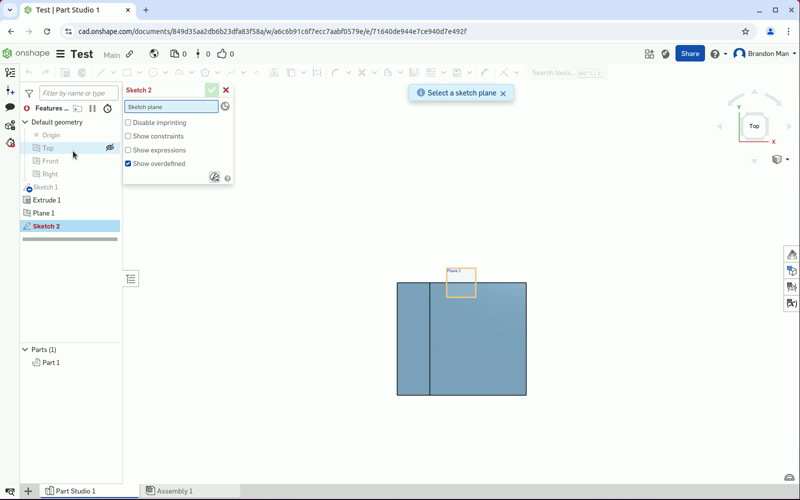
mouse_move(73, 215)
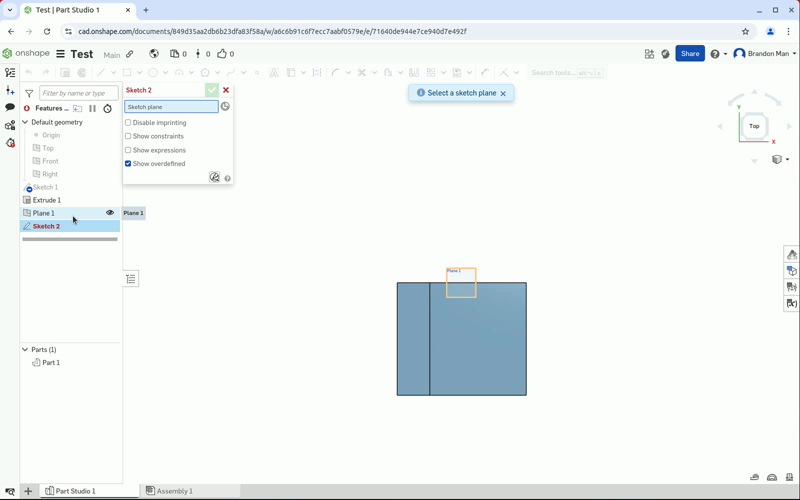
click(73, 215)
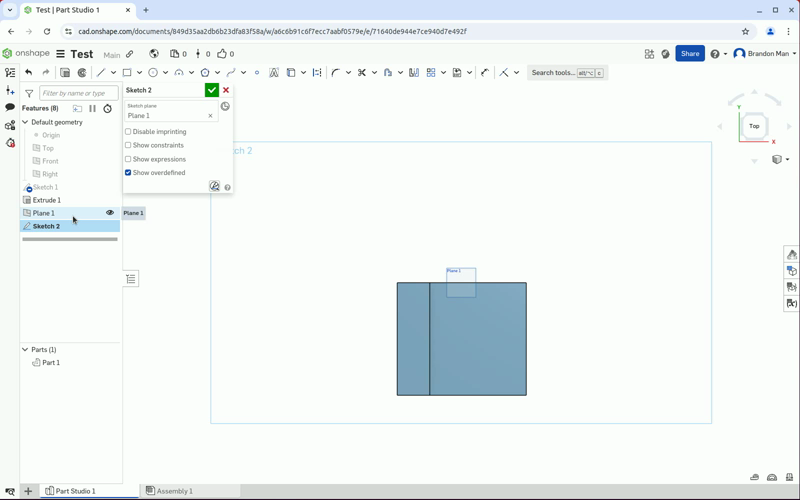
mouse_move(73, 352)
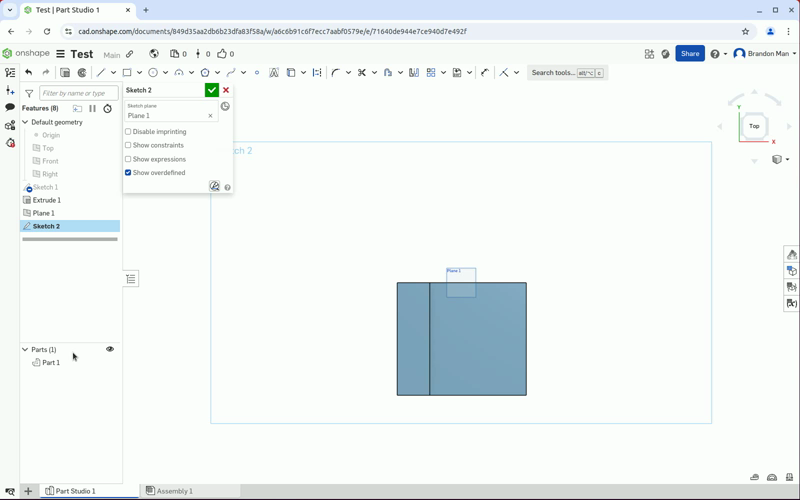
key(y)
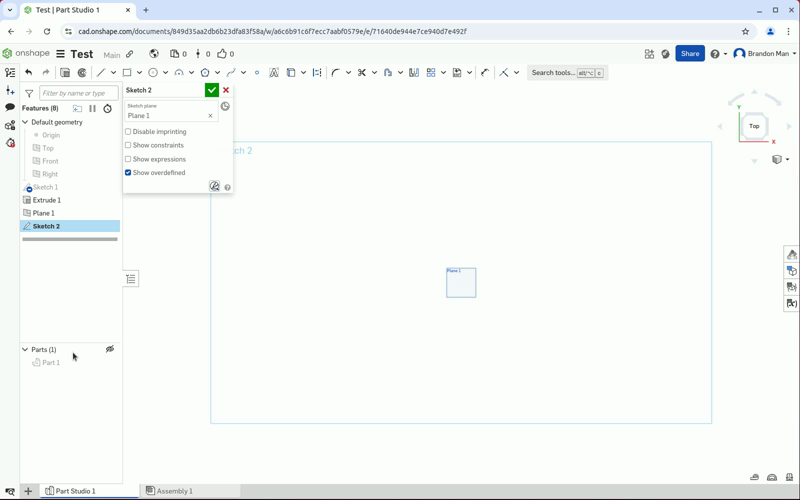
key(l)
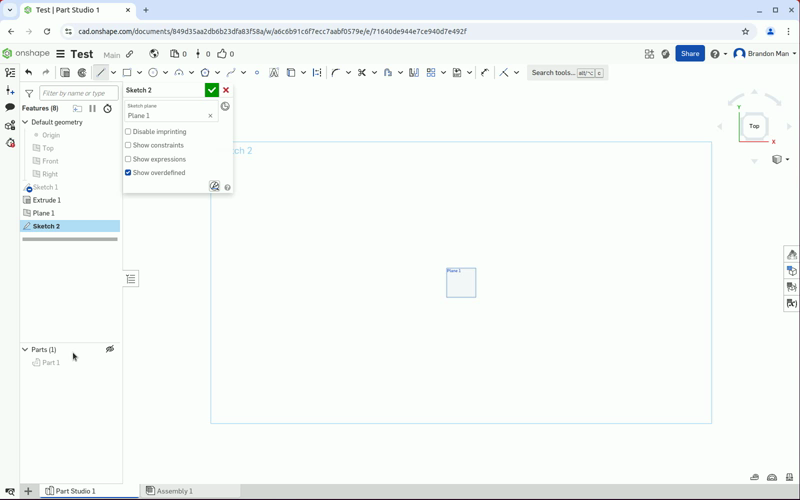
key_down(shift)
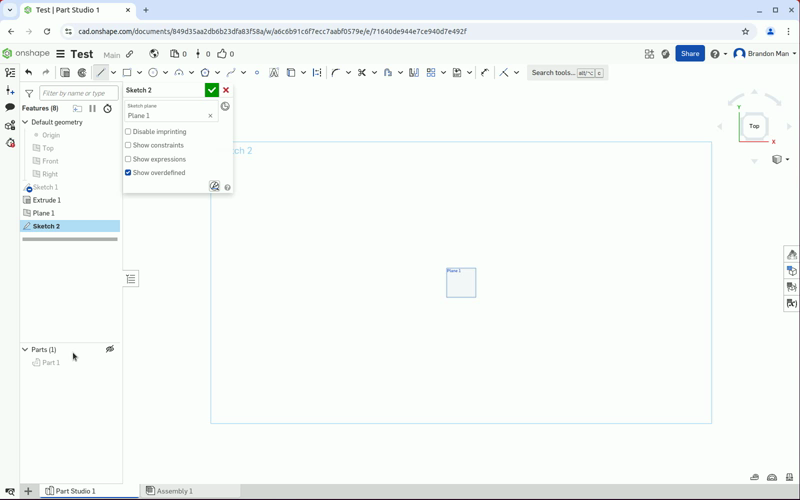
mouse_move(397, 395)
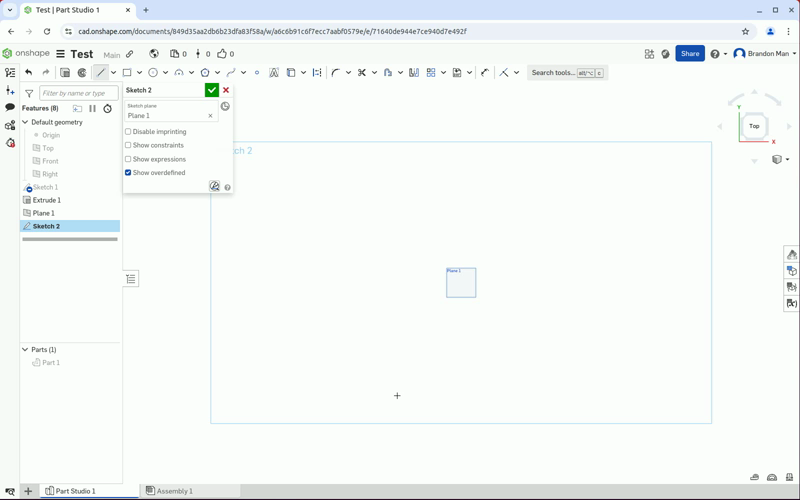
click(397, 395)
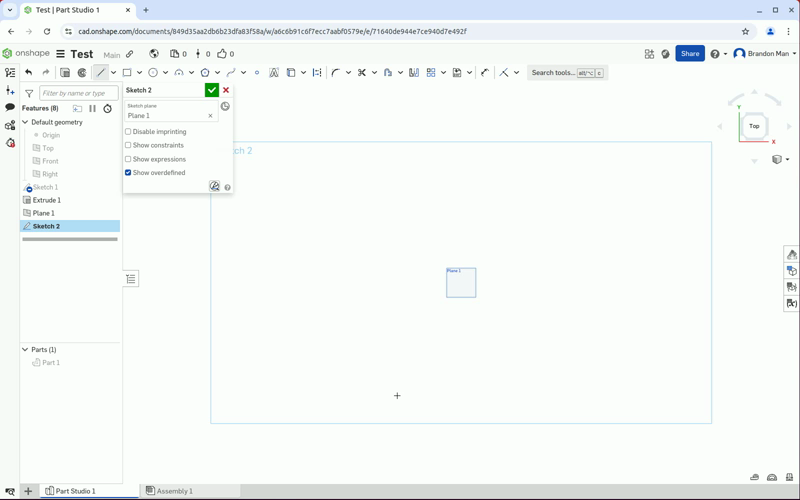
key_up(shift)
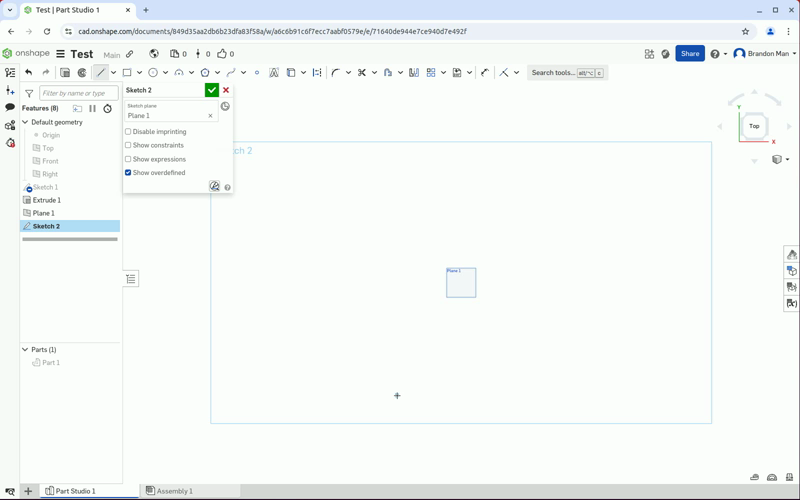
key_down(shift)
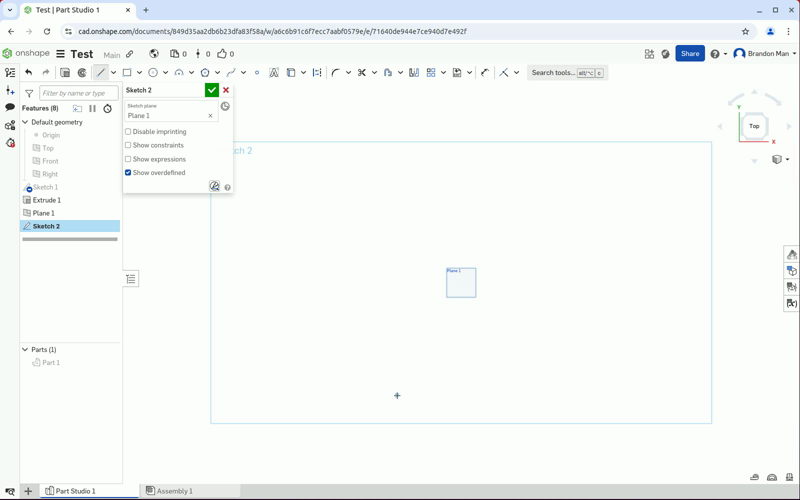
mouse_move(427, 395)
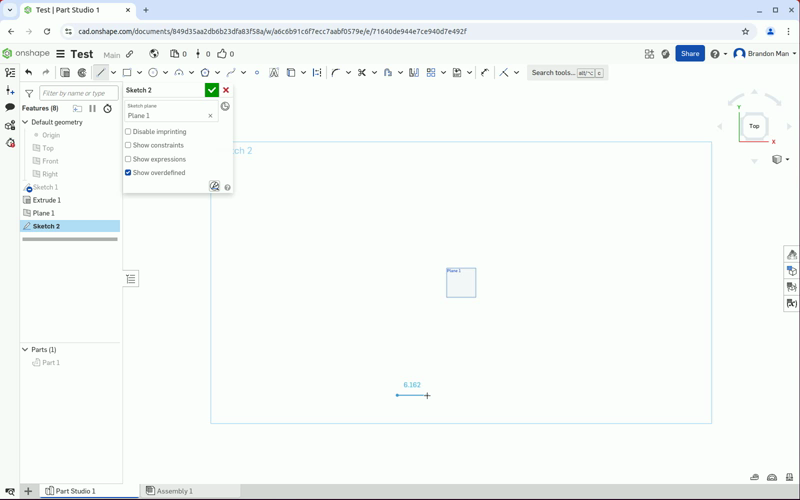
mouse_move(429, 395)
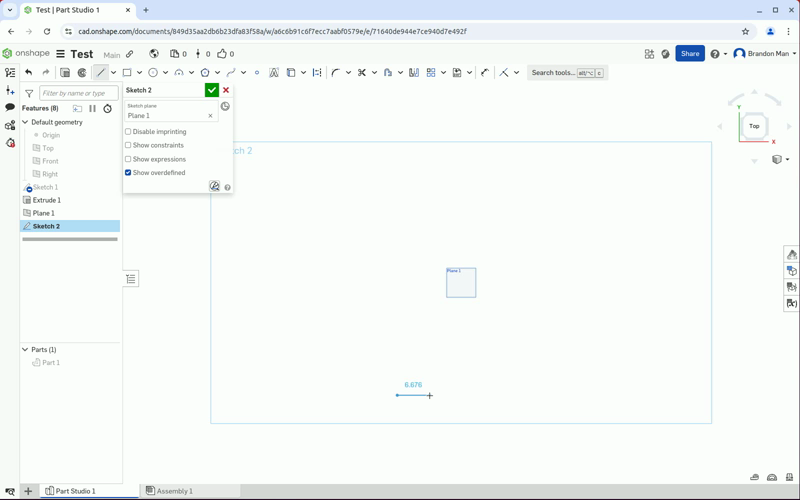
click(429, 395)
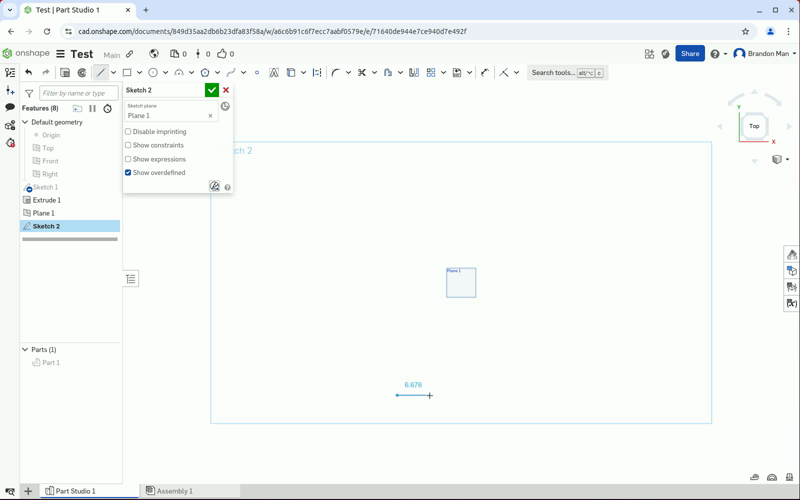
key_up(shift)
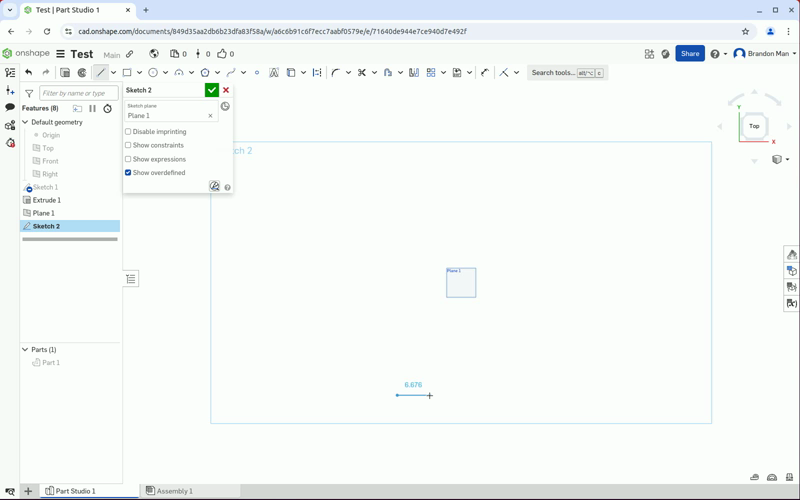
key_down(shift)
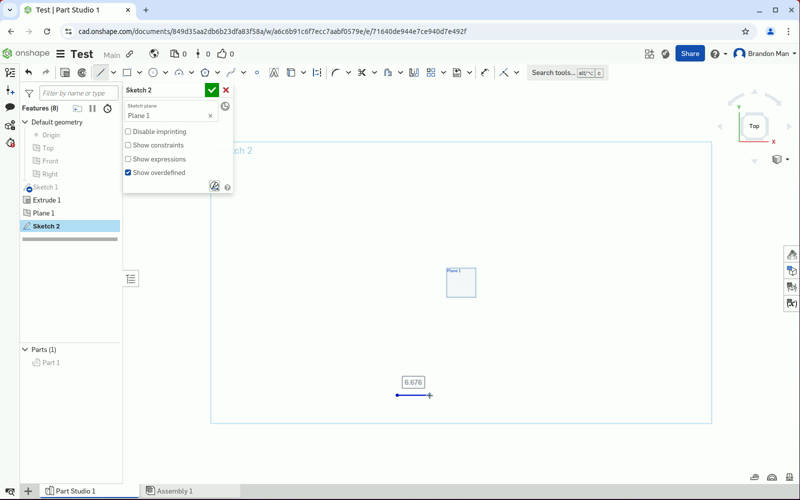
mouse_move(459, 395)
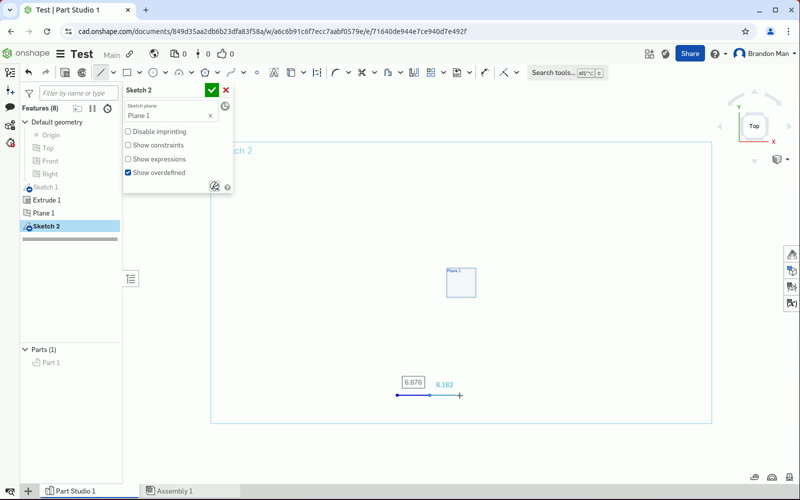
mouse_move(429, 378)
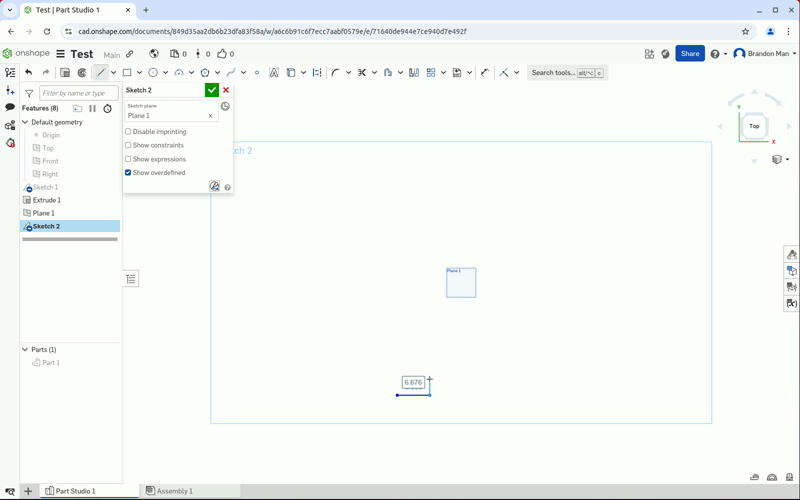
click(429, 378)
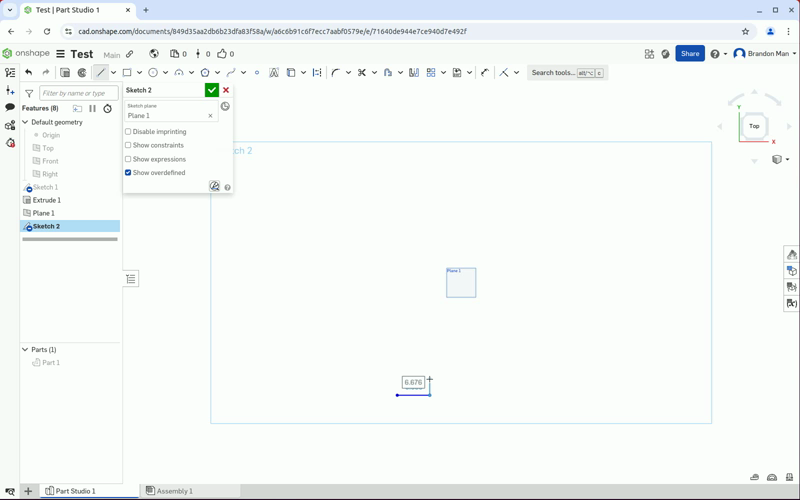
key_up(shift)
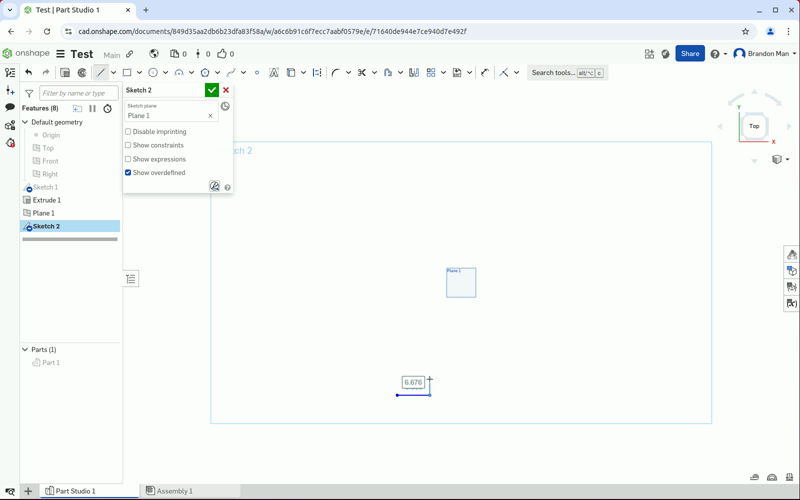
key_down(shift)
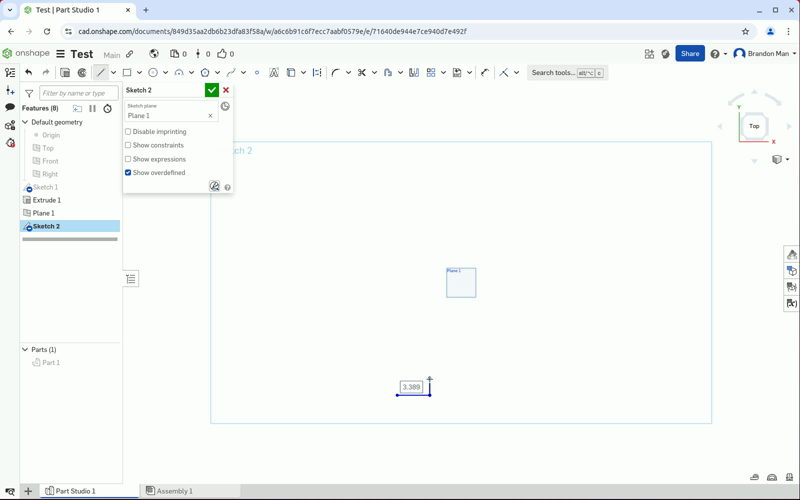
mouse_move(459, 378)
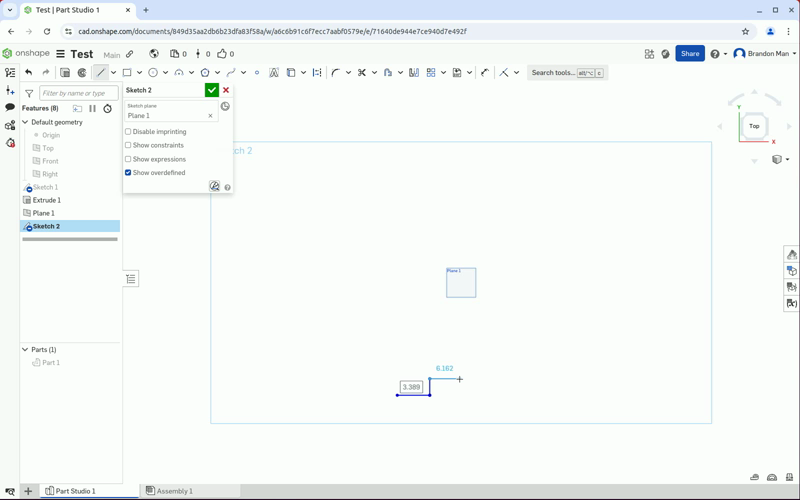
mouse_move(397, 378)
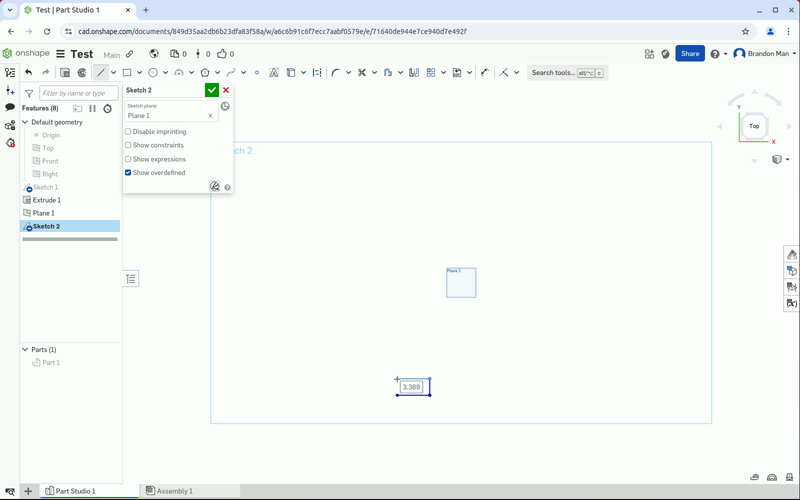
click(397, 378)
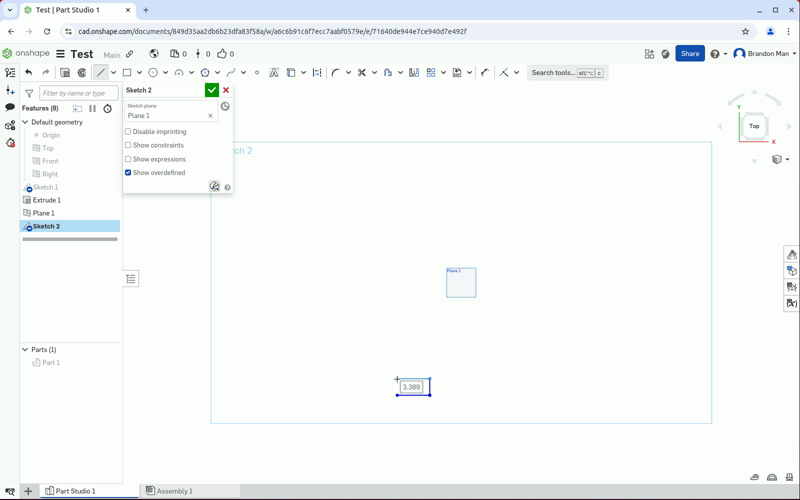
key_up(shift)
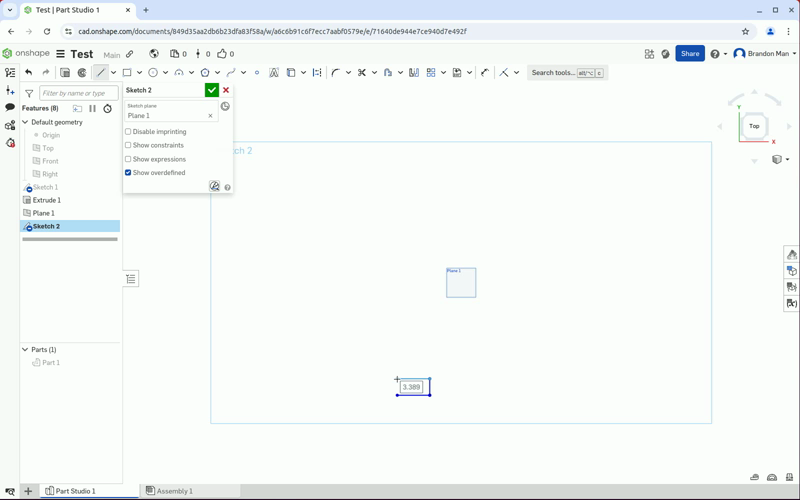
mouse_move(427, 378)
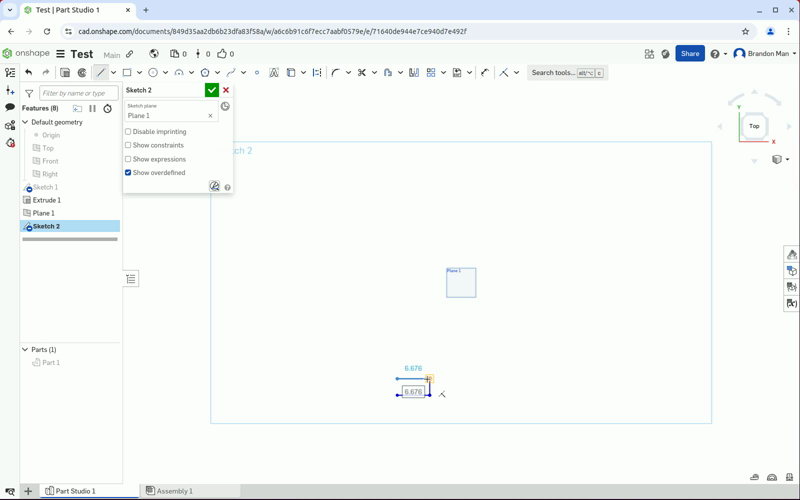
key_down(shift)
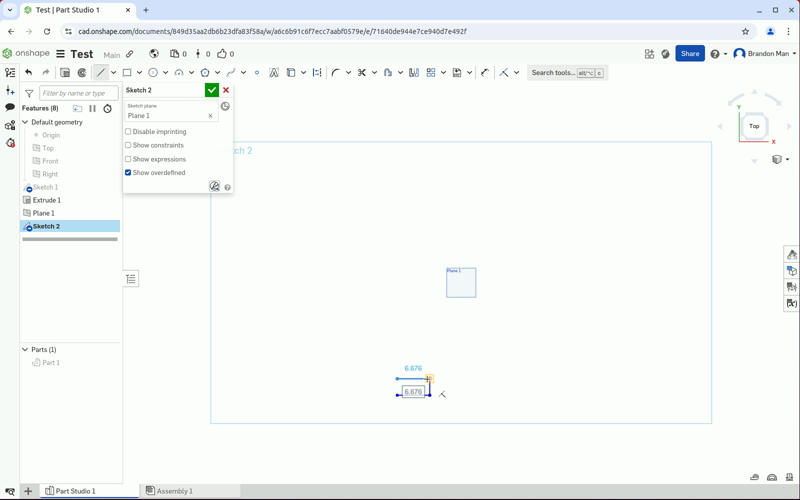
mouse_move(397, 395)
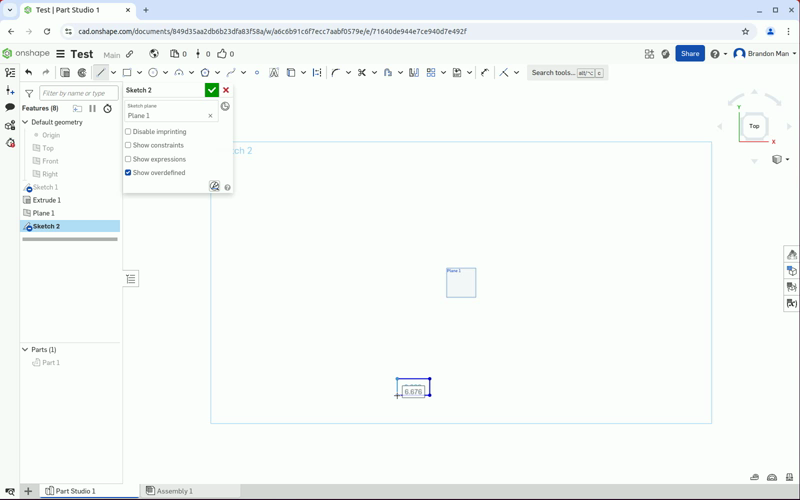
key_up(shift)
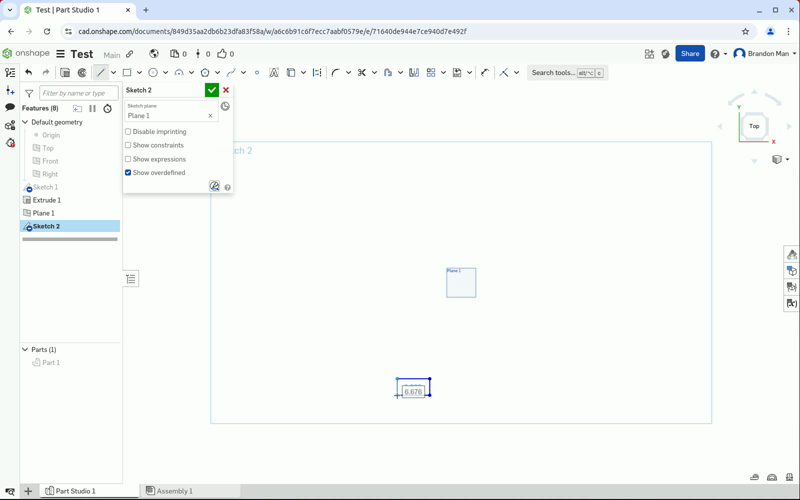
click(397, 395)
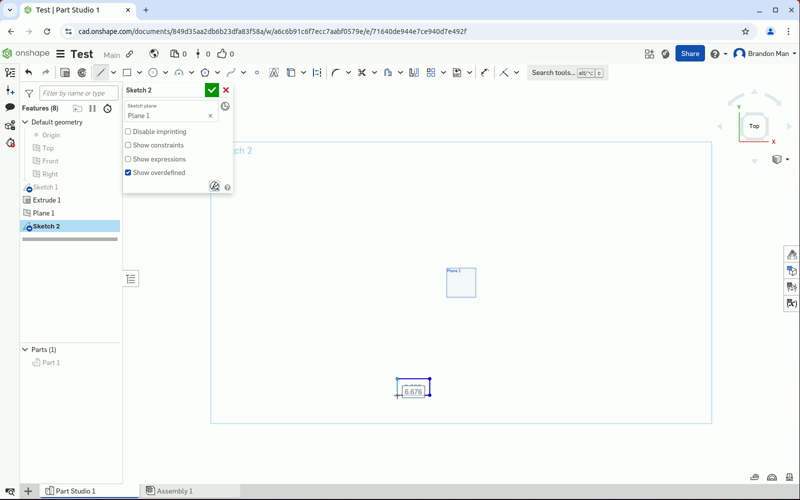
key(esc)
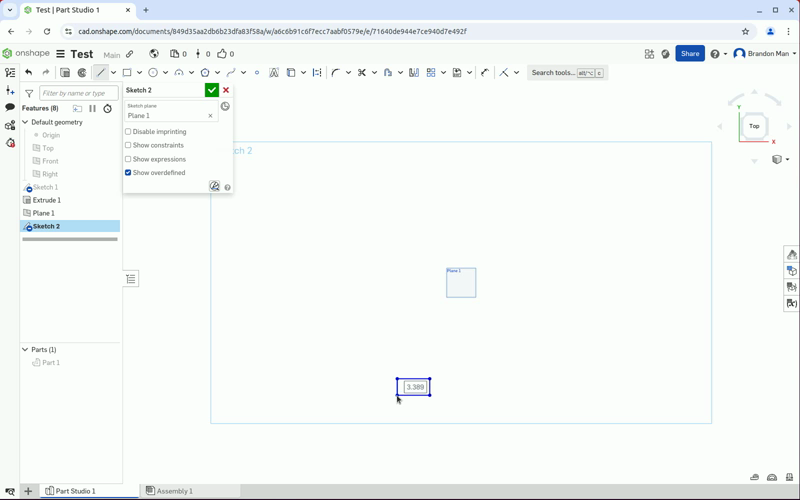
mouse_move(420, 393)
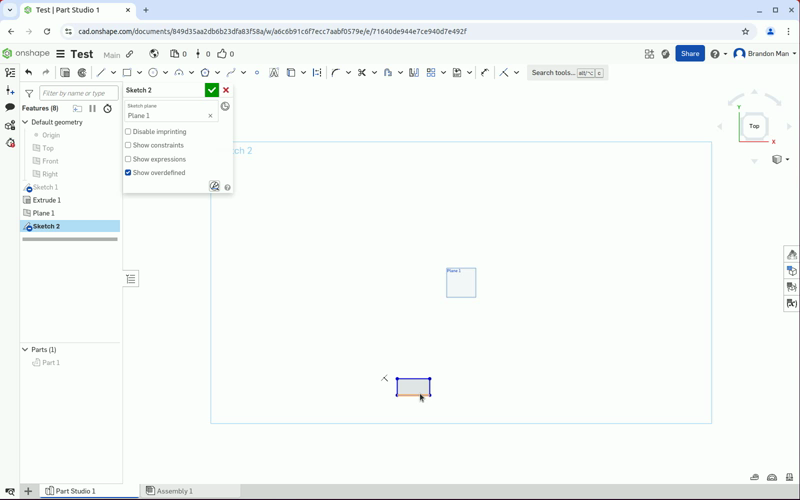
scroll(6)
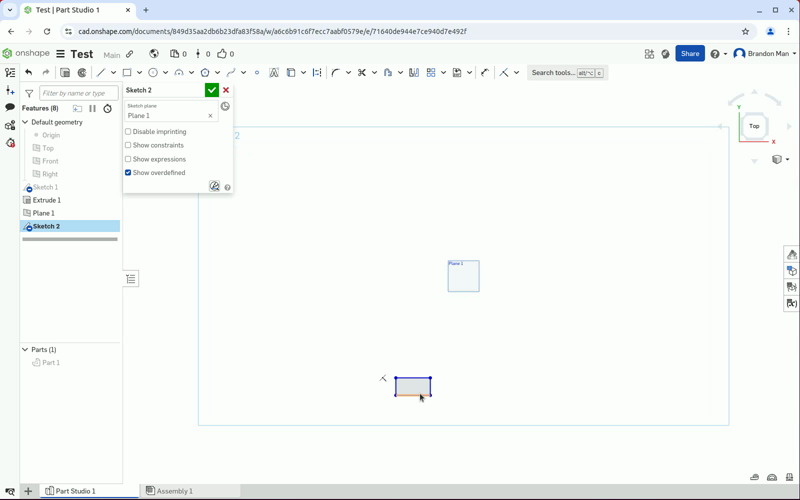
scroll(6)
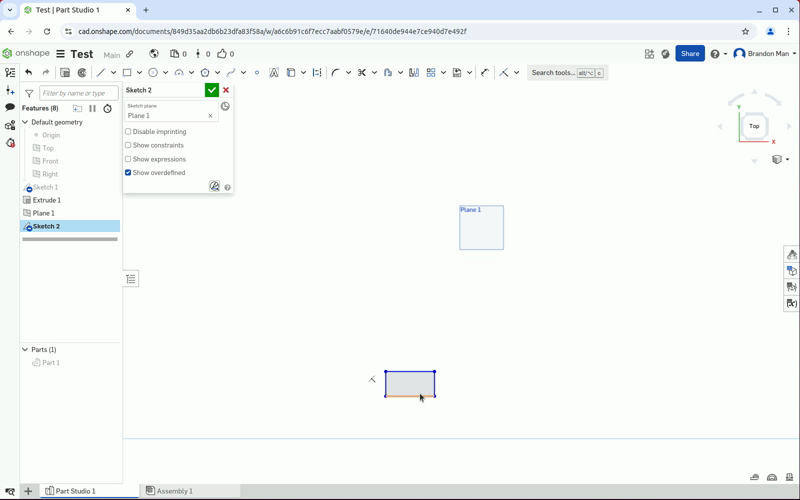
scroll(6)
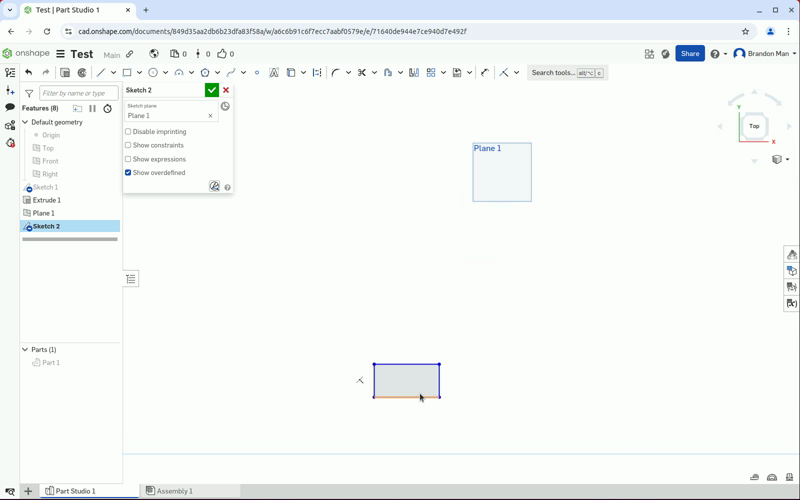
scroll(6)
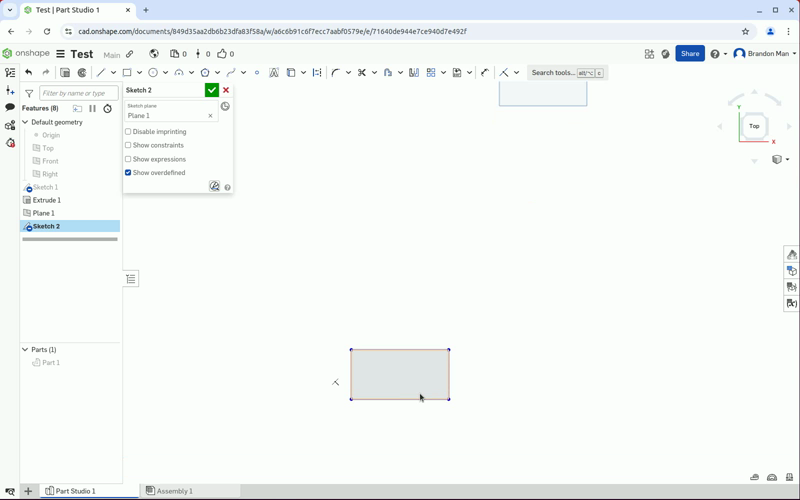
scroll(6)
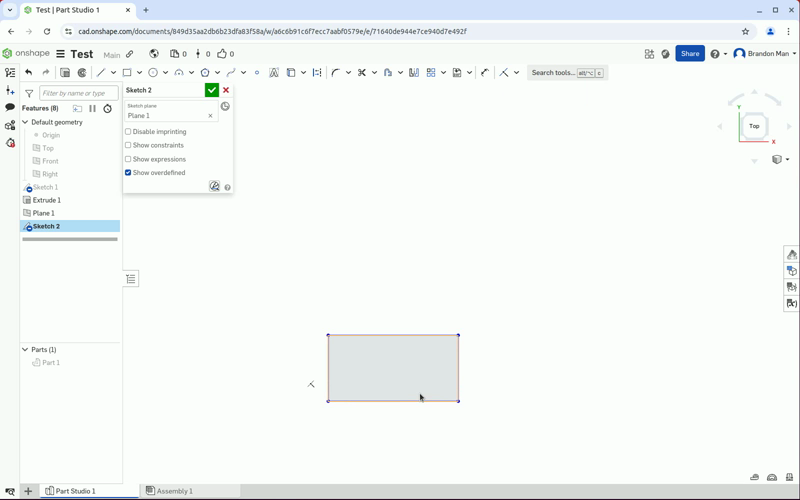
scroll(6)
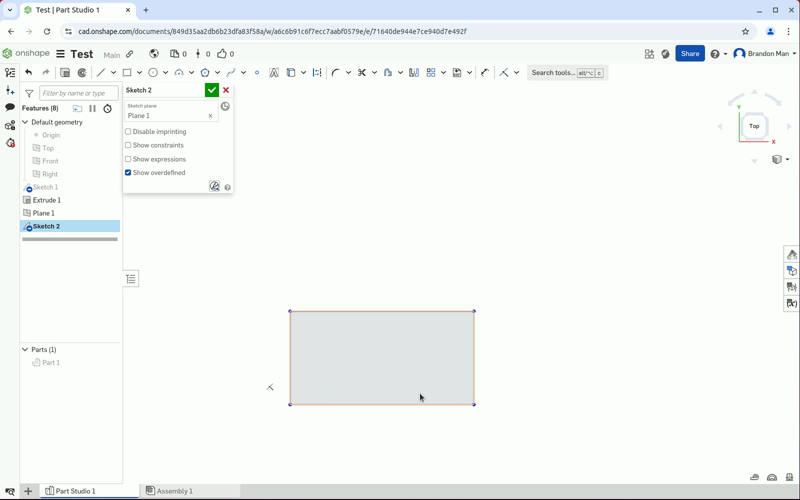
scroll(6)
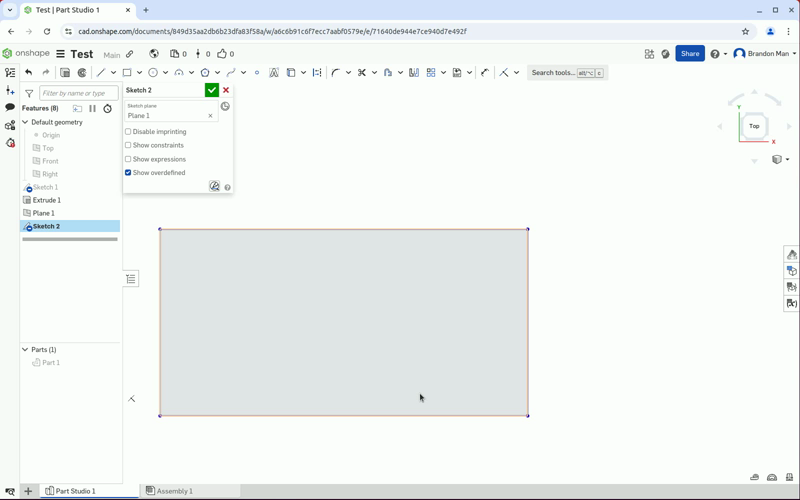
click(420, 393)
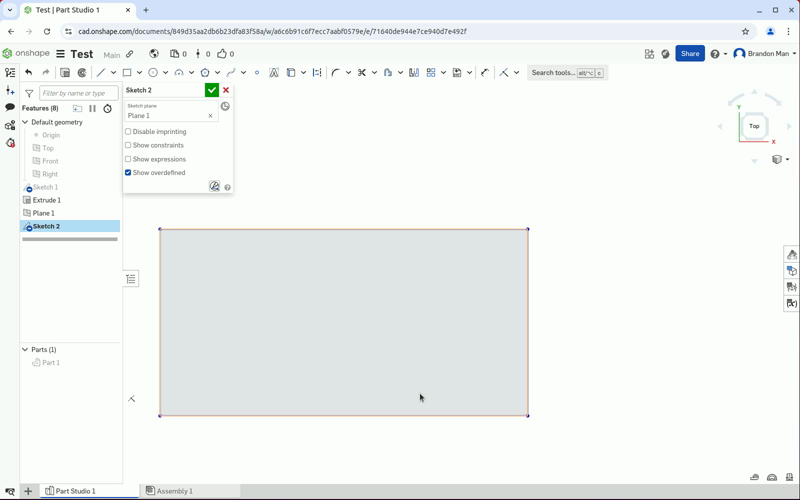
scroll(-6)
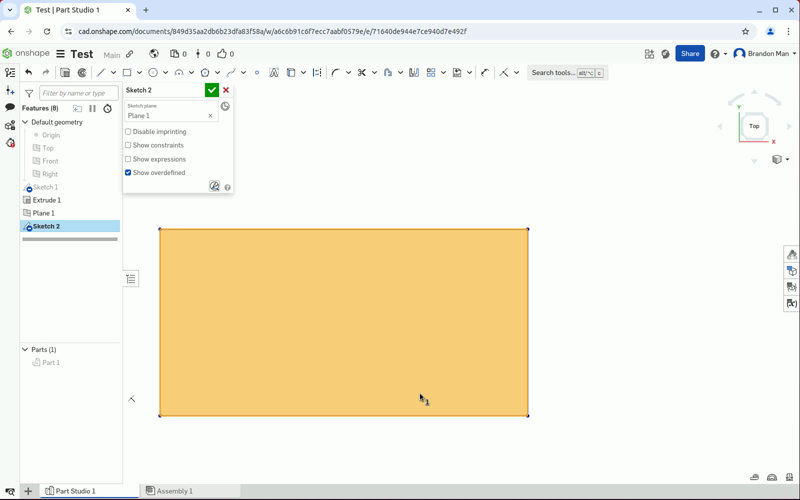
scroll(-6)
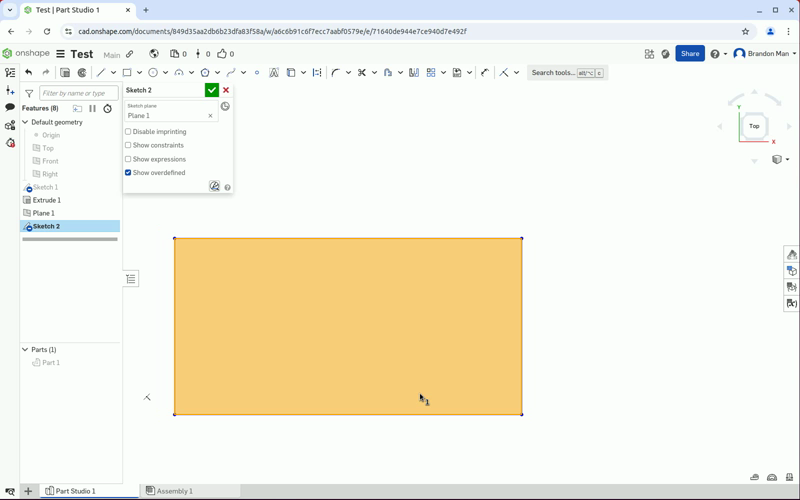
scroll(-6)
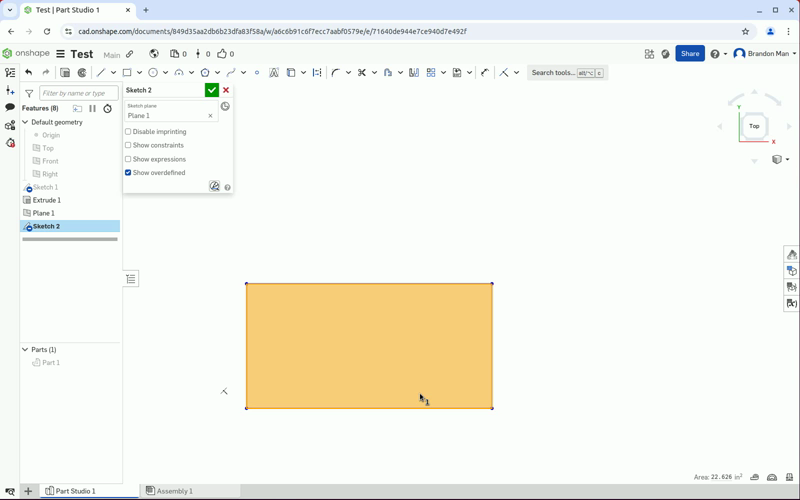
scroll(-6)
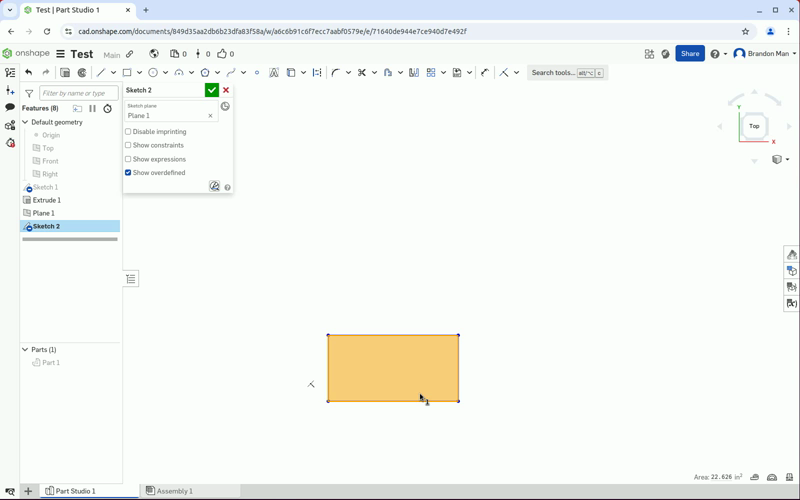
scroll(-6)
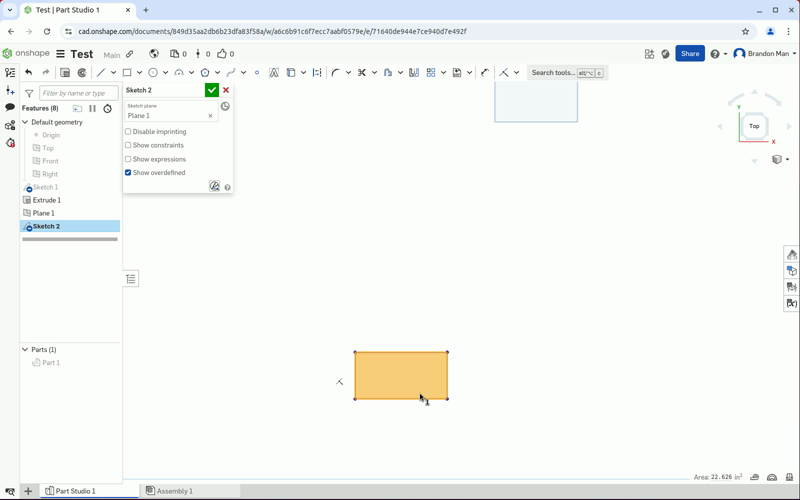
scroll(-6)
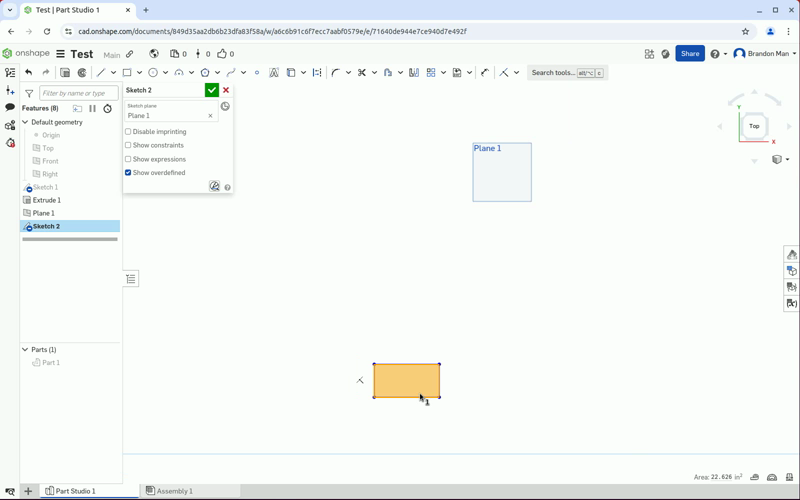
scroll(-6)
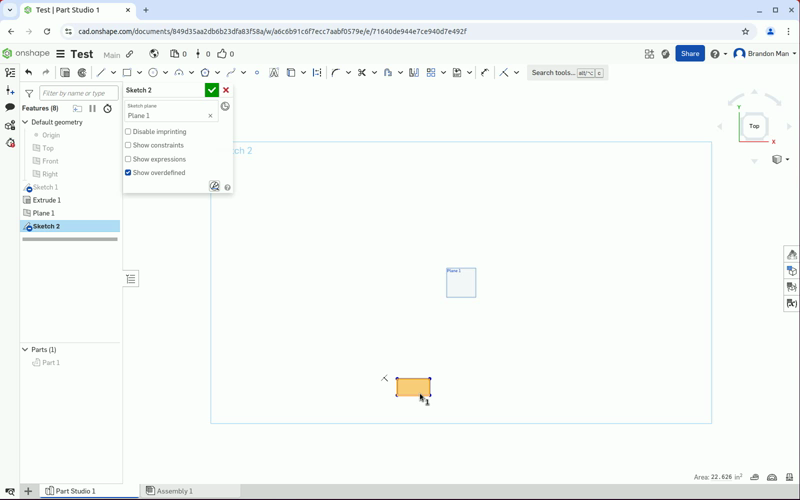
mouse_move(73, 352)
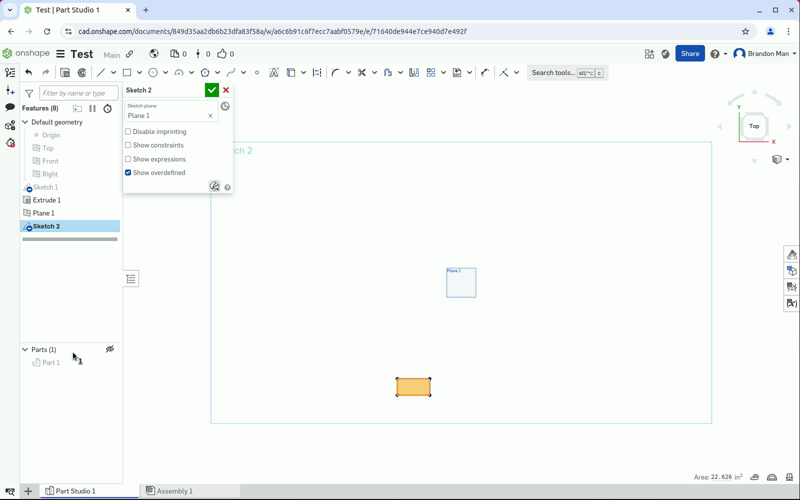
key(shift+y)
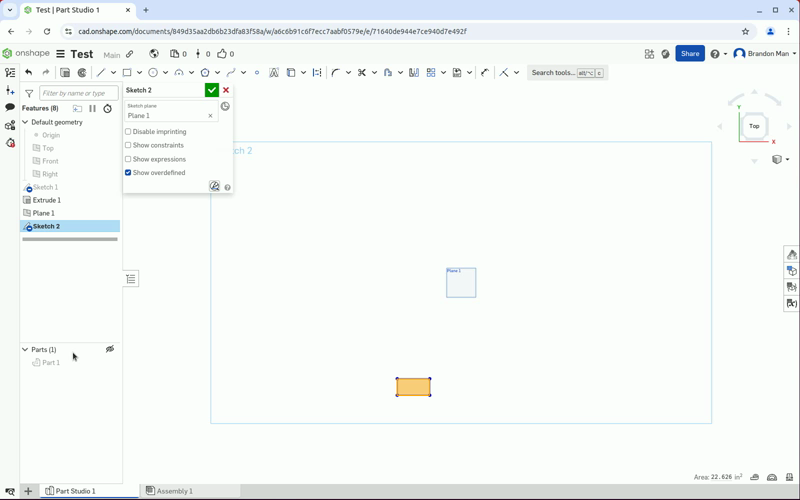
key(shift+e)
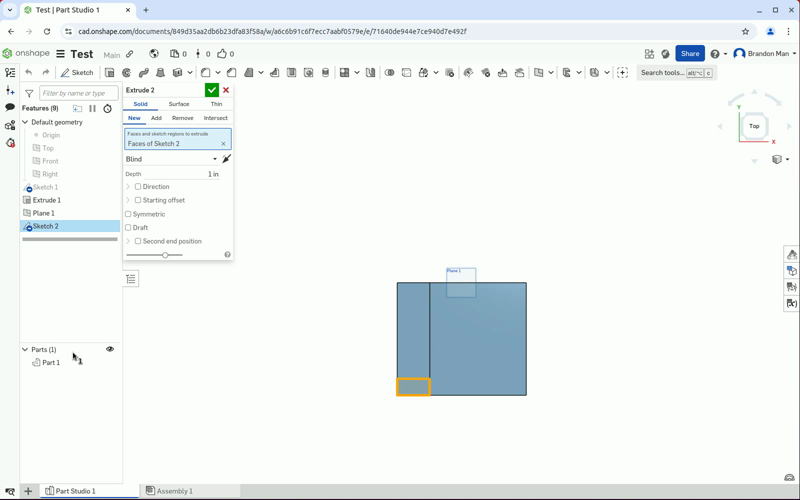
mouse_move(143, 106)
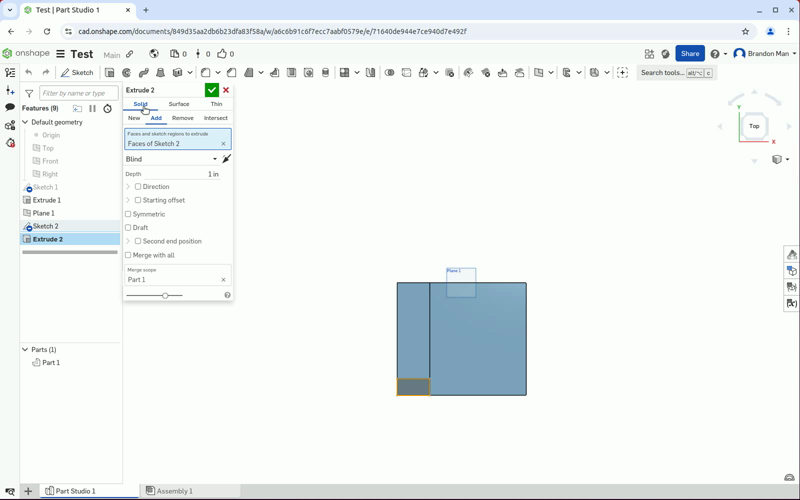
click(143, 106)
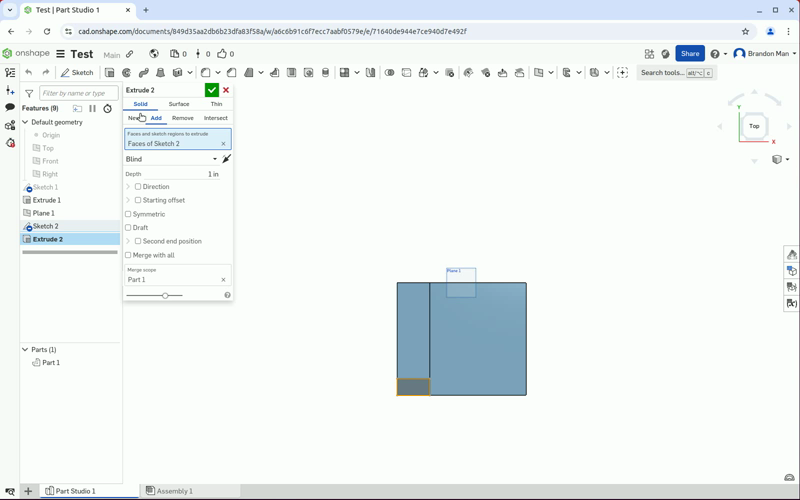
mouse_move(137, 120)
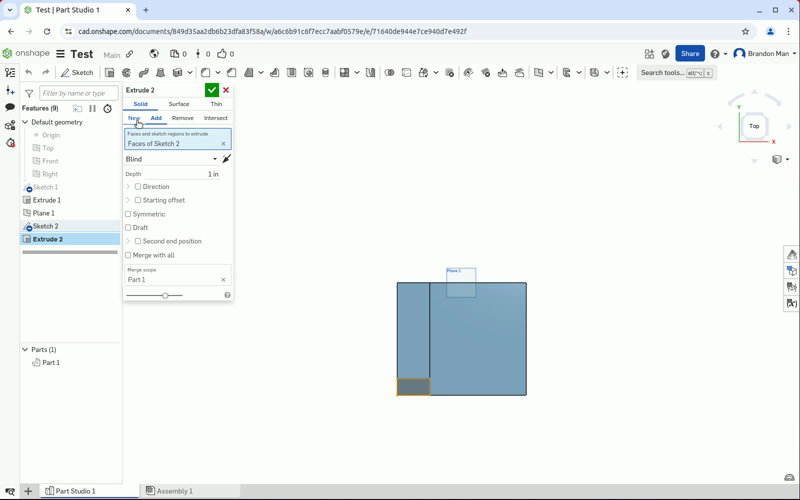
click(137, 120)
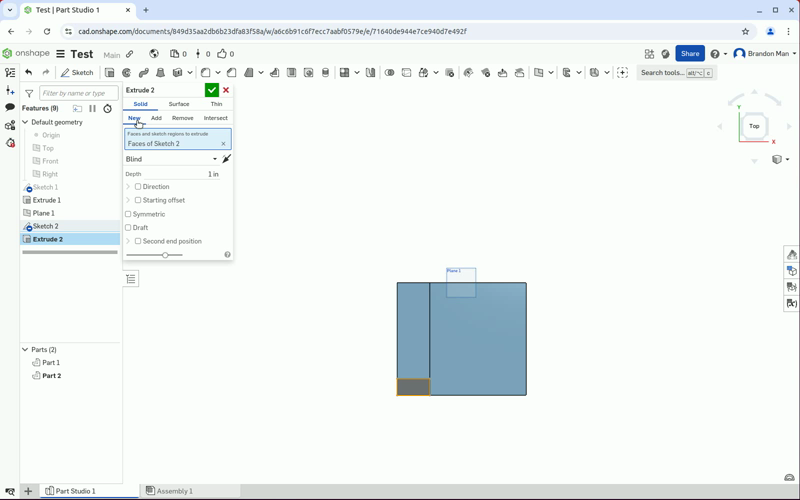
key(tab, 4)
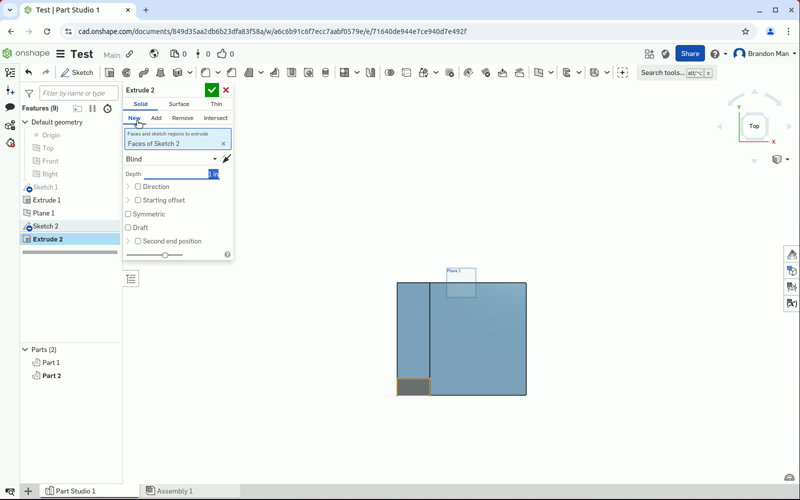
text(3.37)
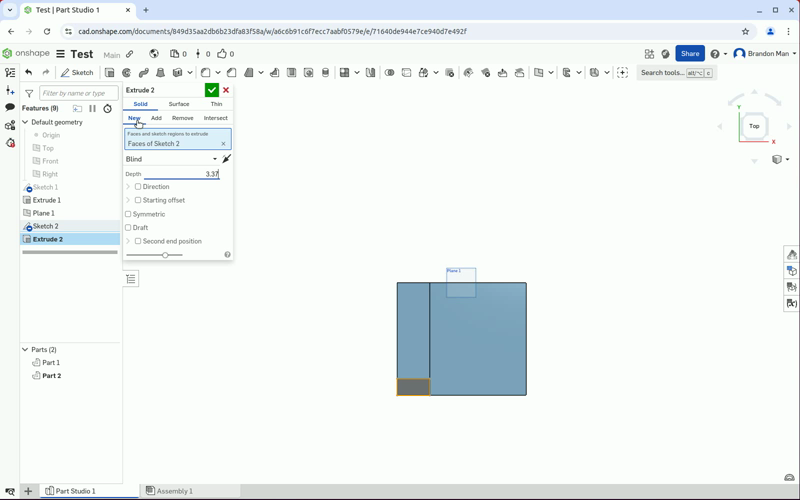
key(enter)
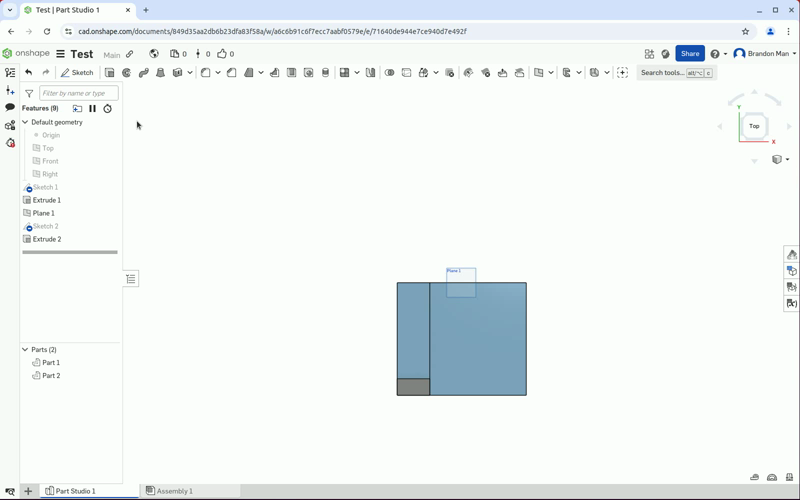
key(shift+h)
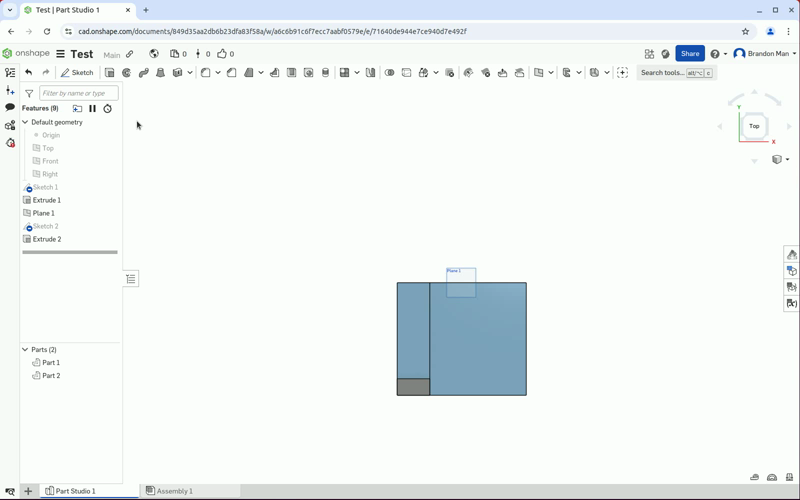
key(shift+h)
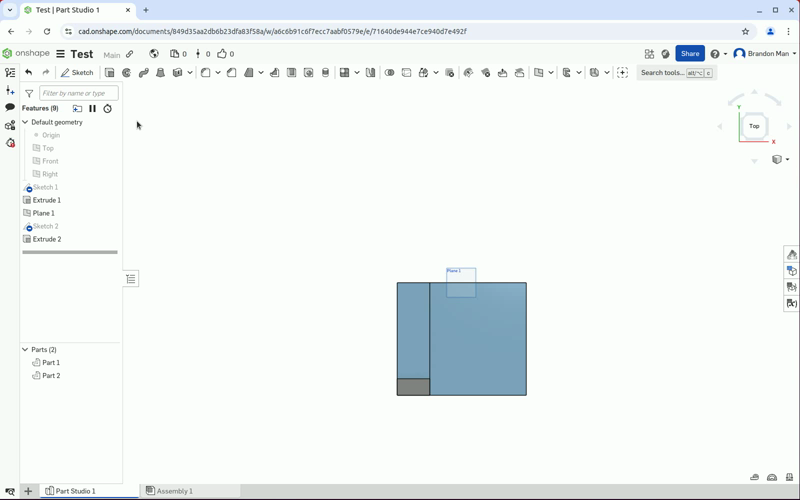
mouse_move(73, 189)
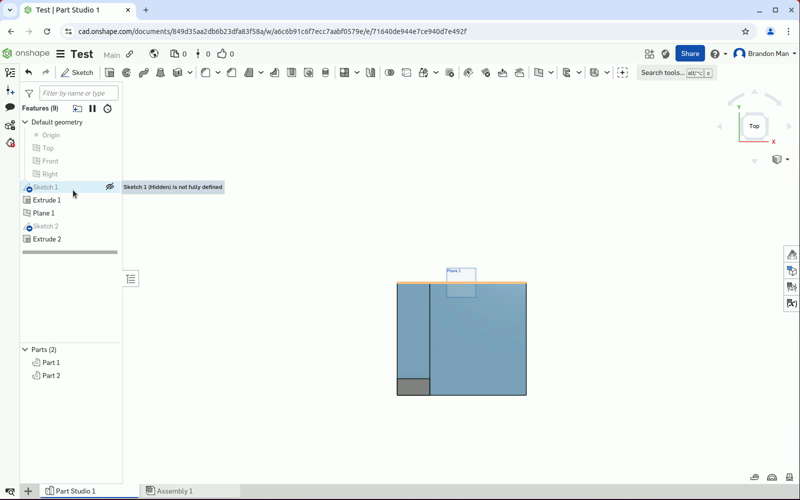
click(73, 189)
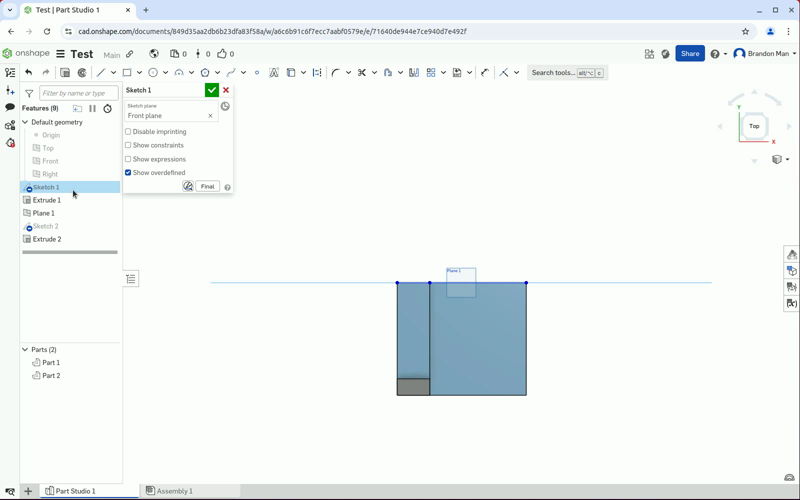
mouse_move(229, 92)
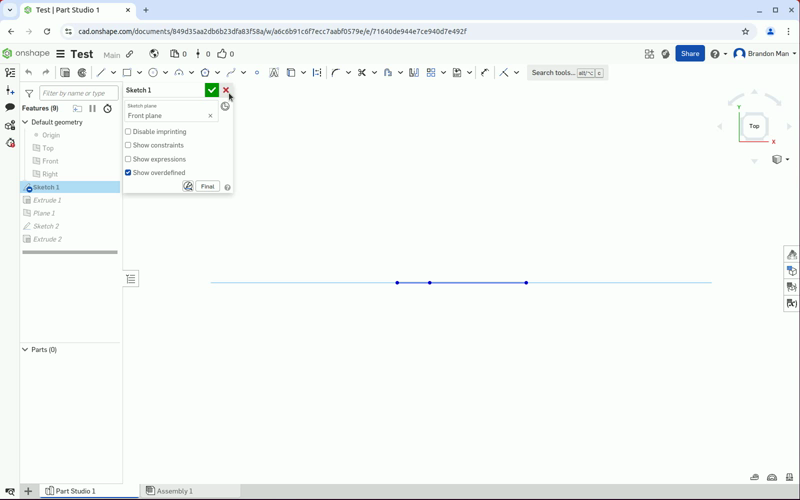
click(229, 92)
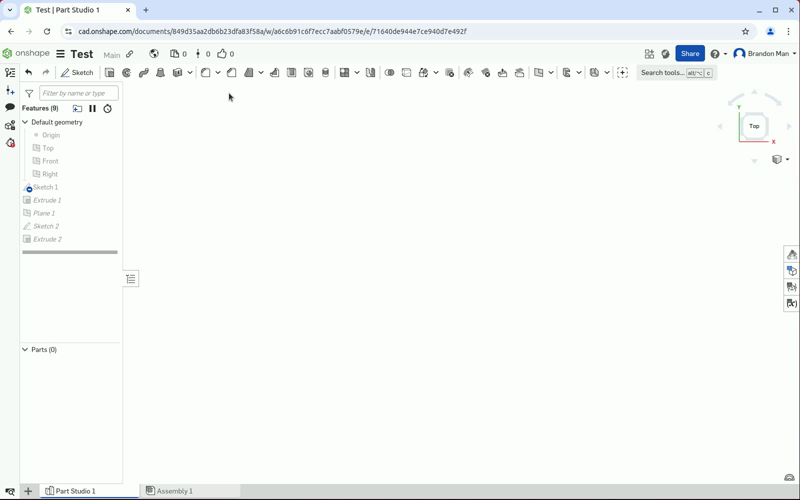
key(shift+s)
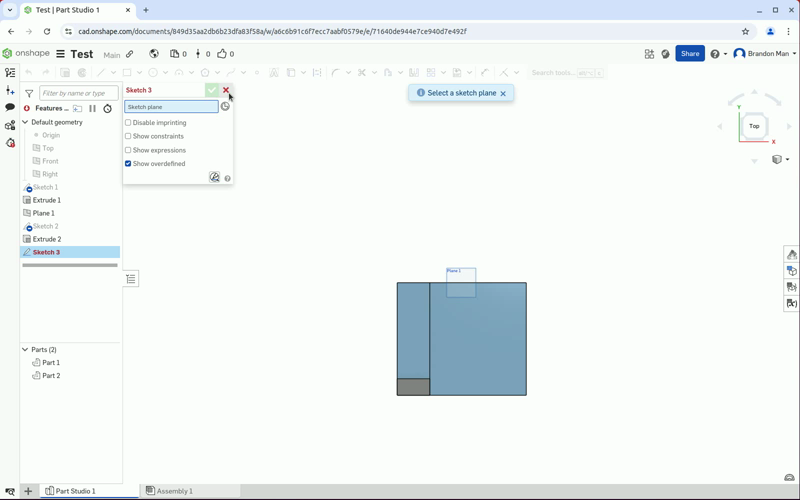
mouse_move(73, 215)
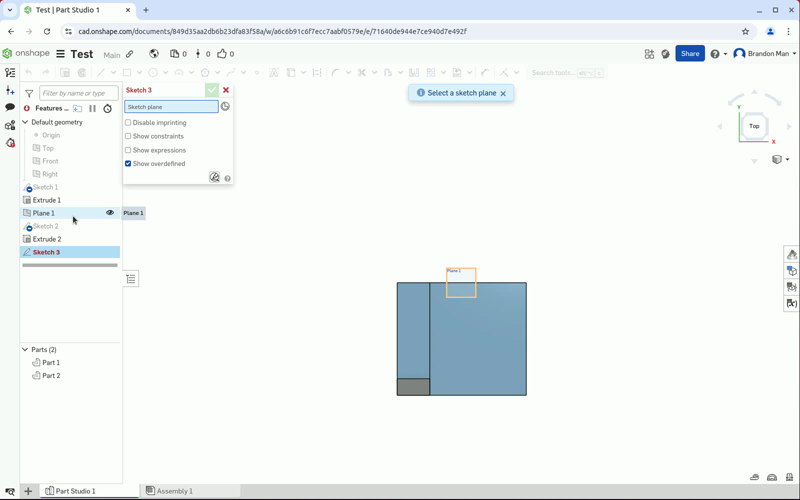
click(73, 215)
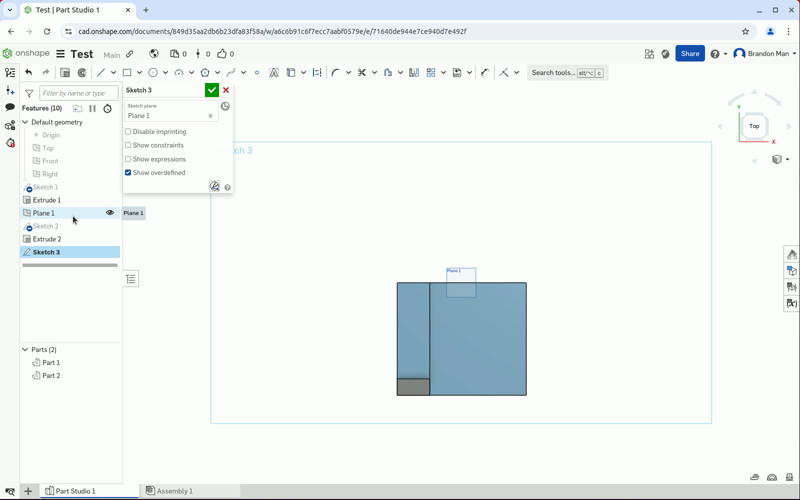
mouse_move(73, 352)
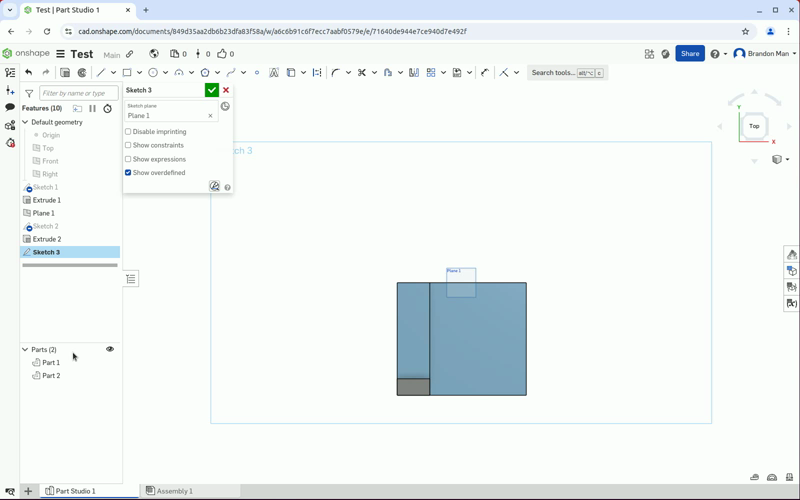
key(y)
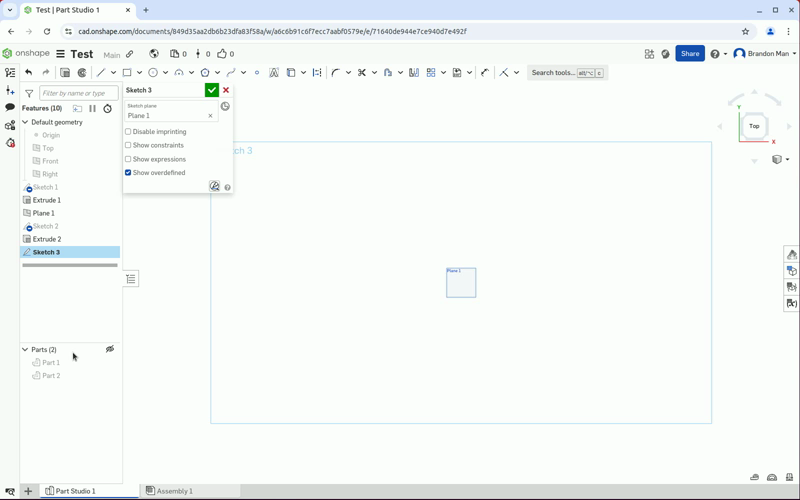
key(l)
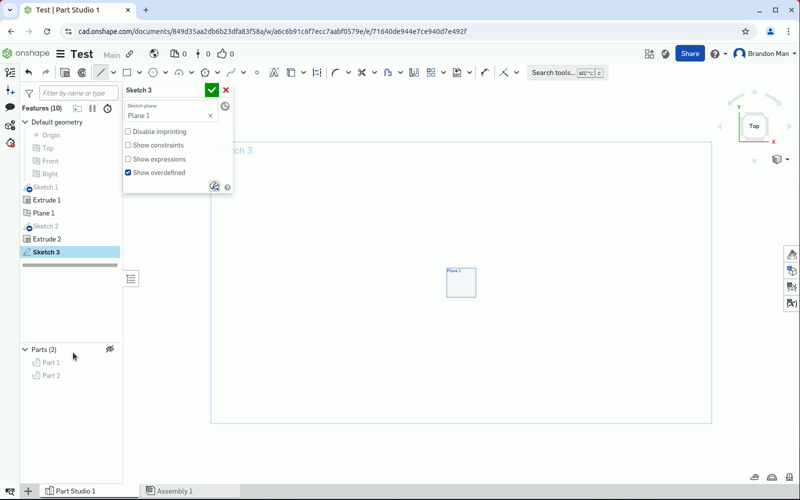
key_down(shift)
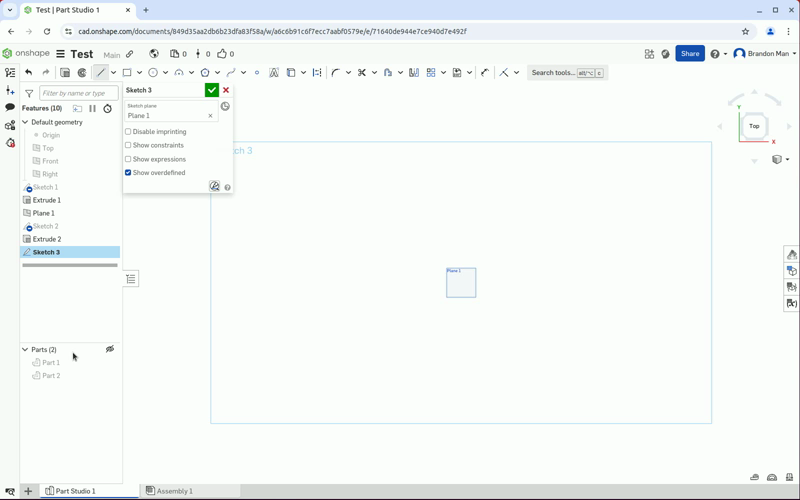
mouse_move(397, 299)
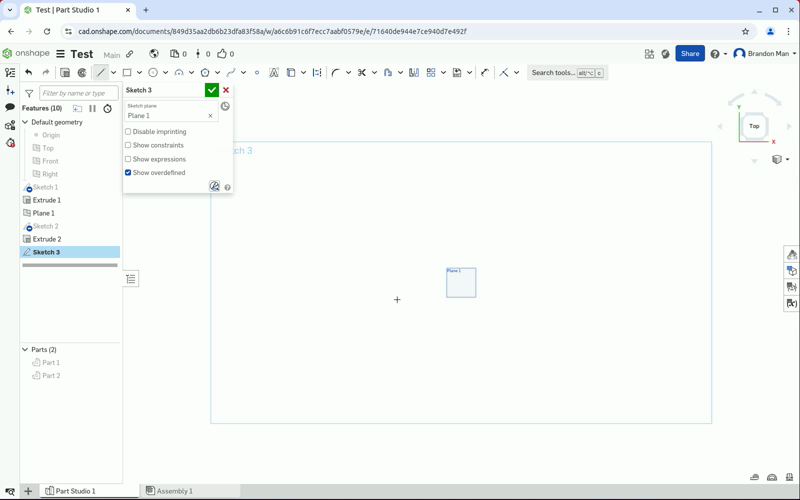
click(397, 299)
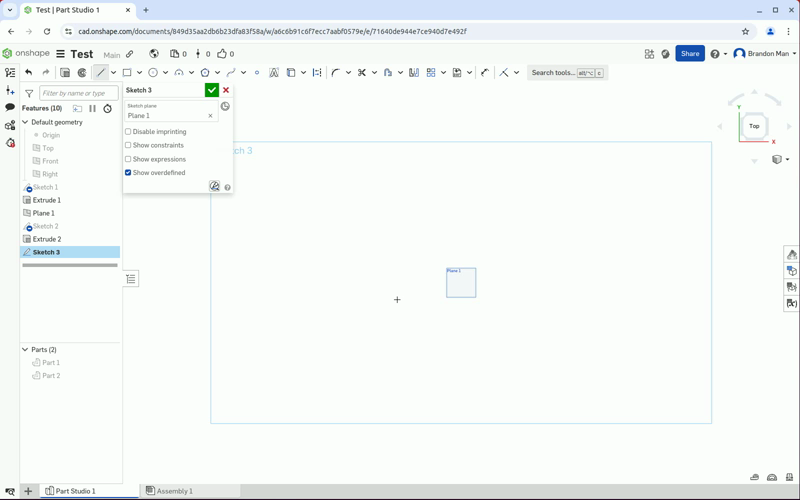
key_up(shift)
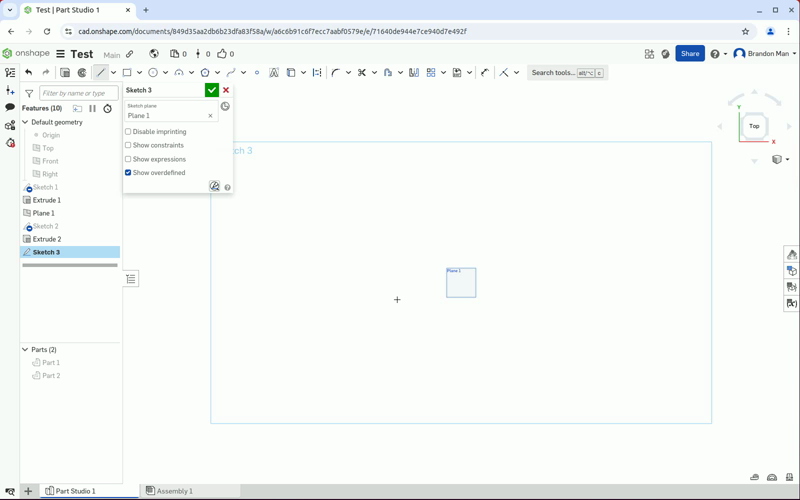
key_down(shift)
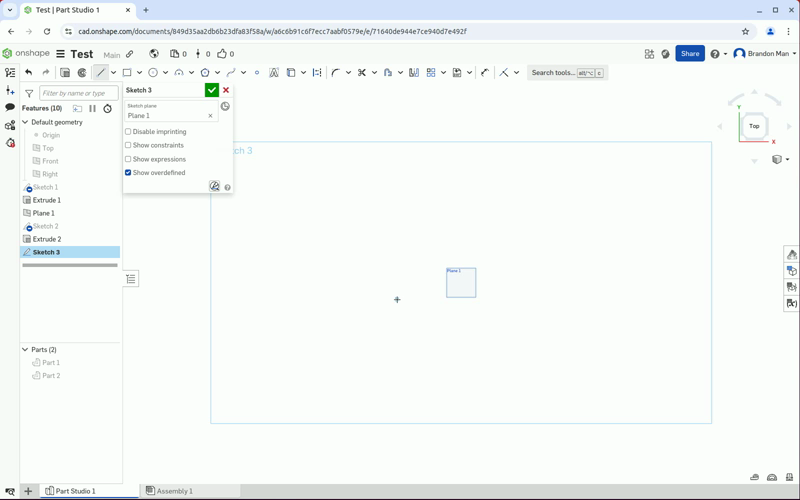
mouse_move(427, 299)
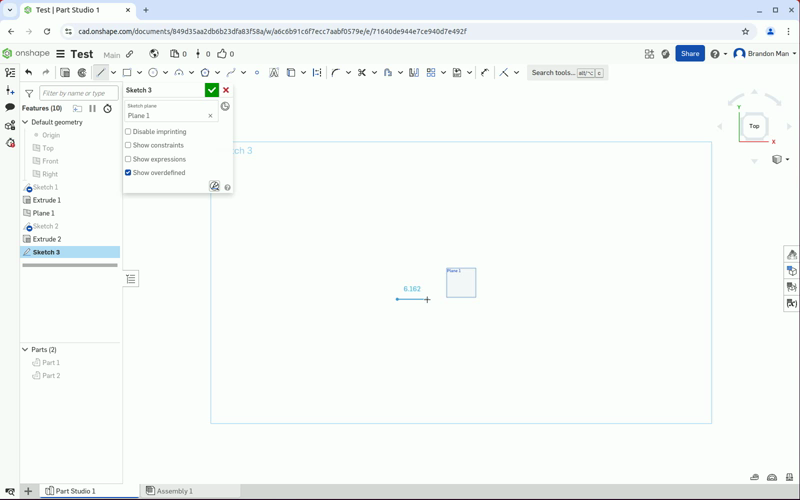
mouse_move(429, 299)
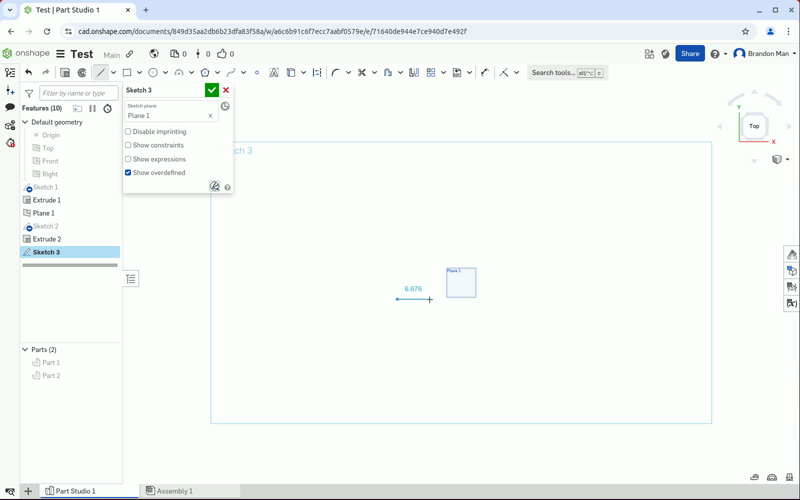
click(429, 299)
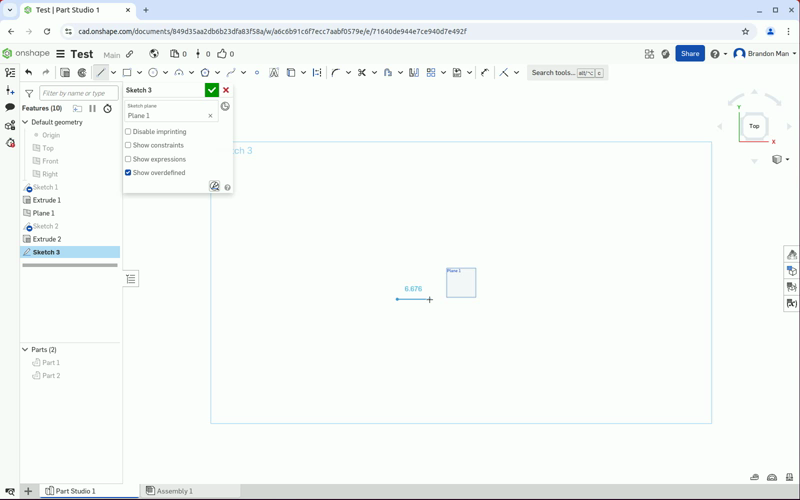
key_up(shift)
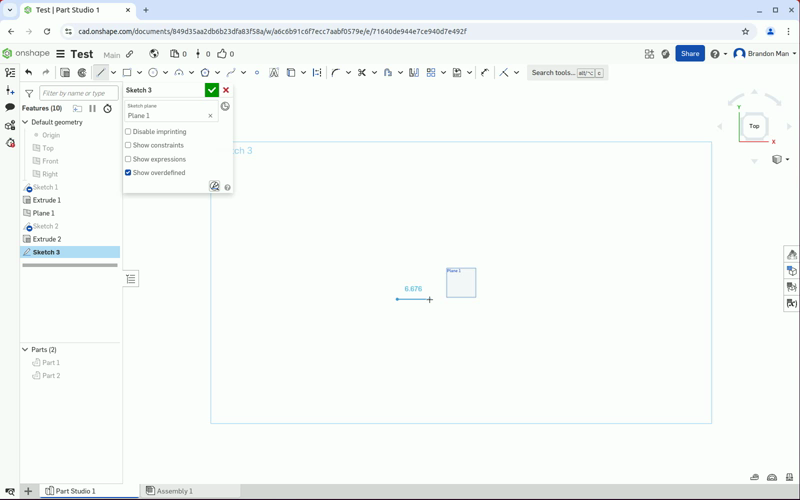
key_down(shift)
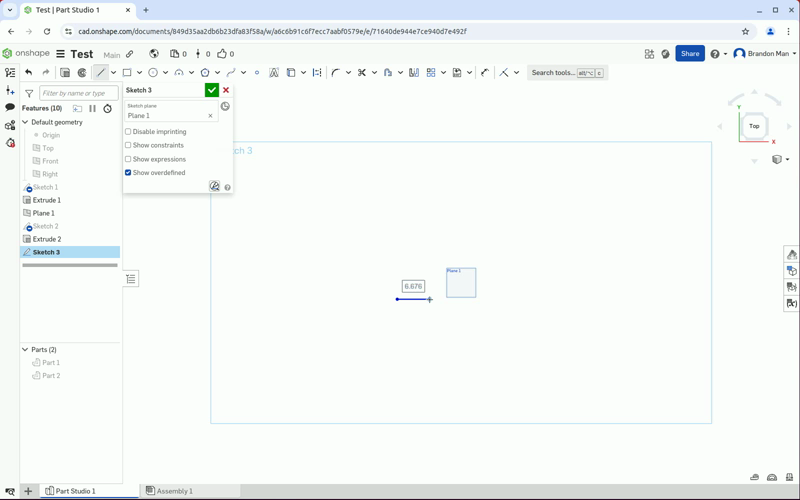
mouse_move(459, 299)
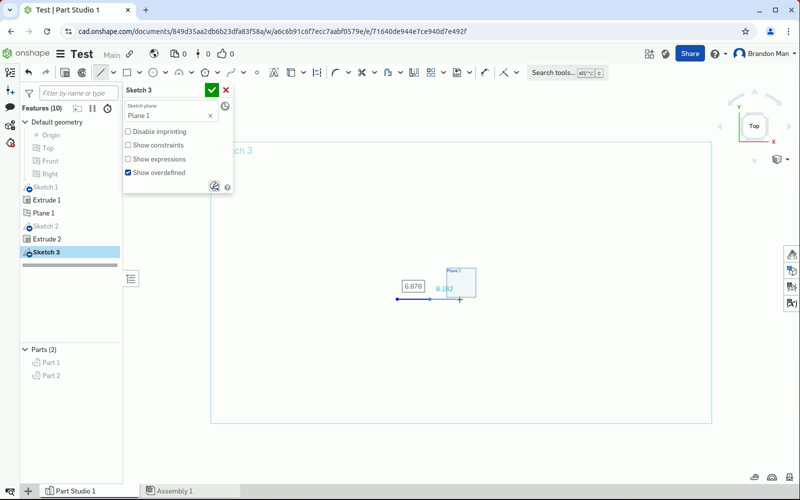
mouse_move(429, 282)
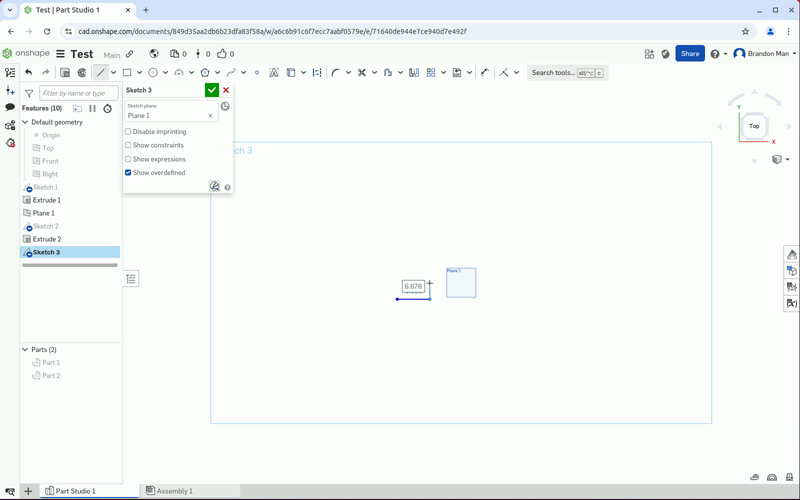
click(429, 282)
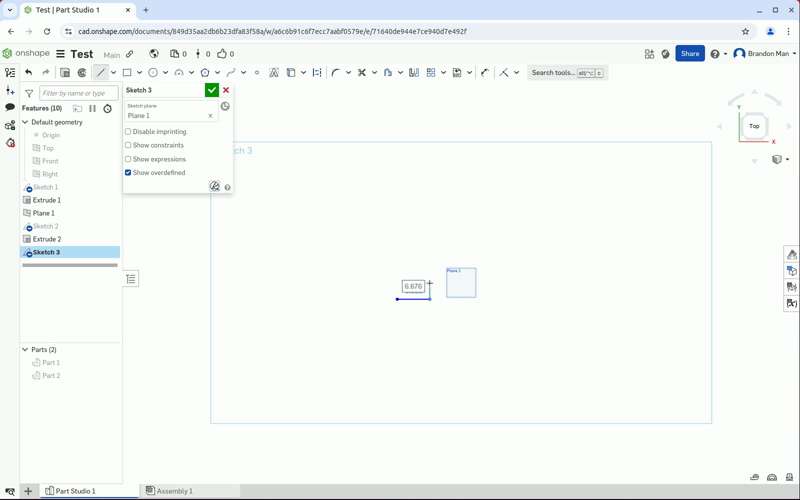
key_up(shift)
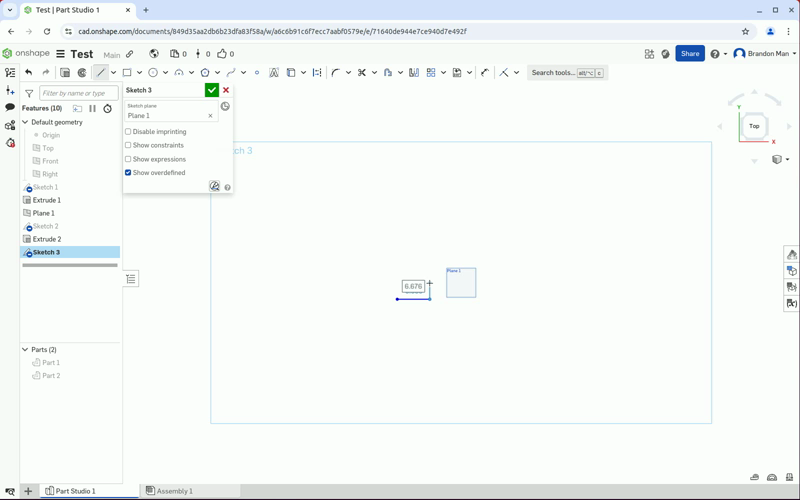
key_down(shift)
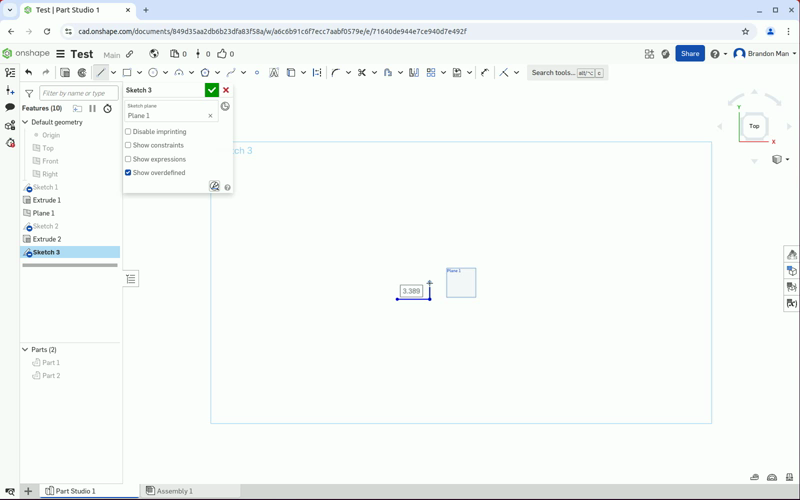
mouse_move(459, 282)
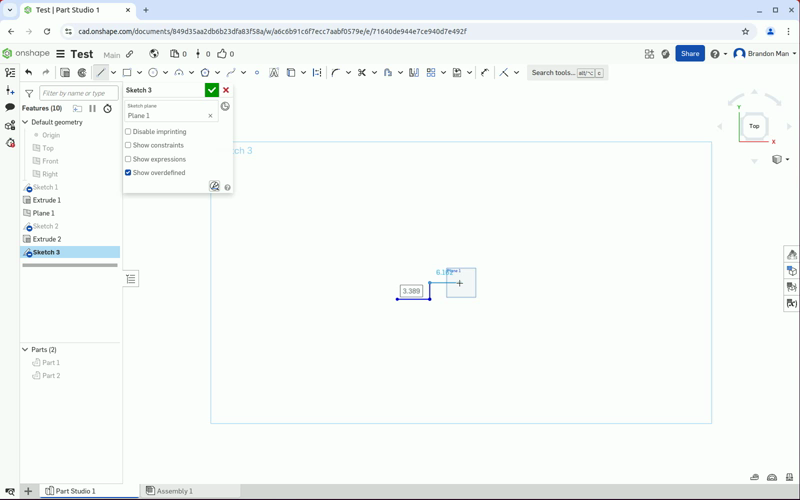
mouse_move(397, 282)
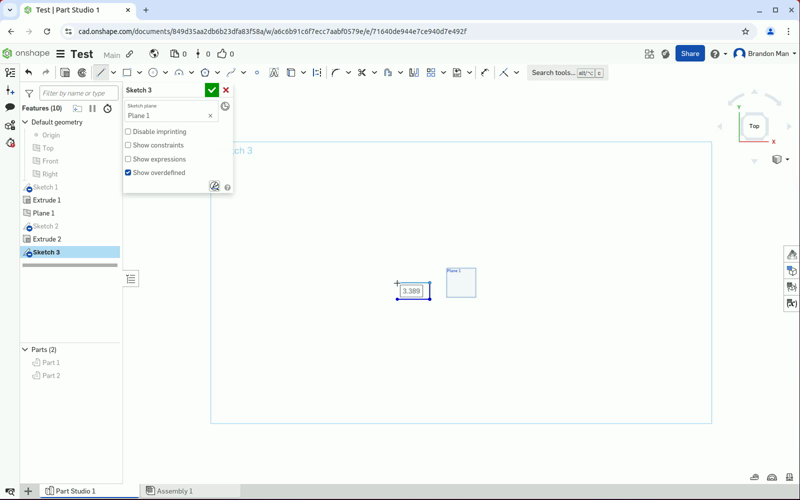
click(397, 282)
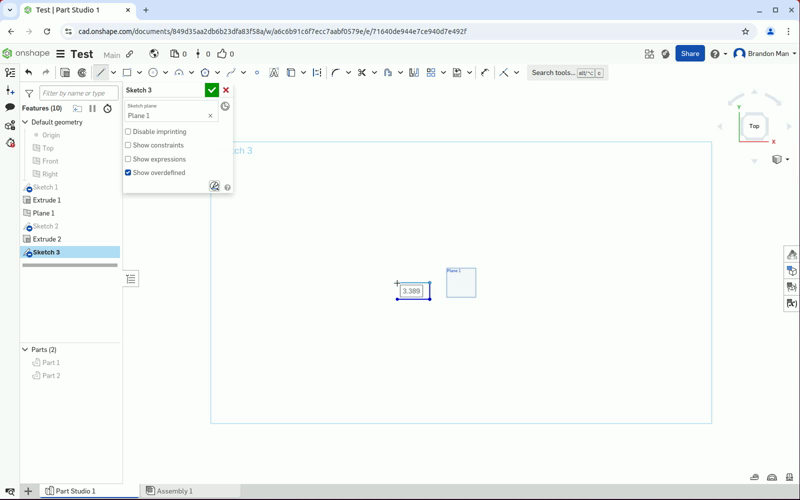
key_up(shift)
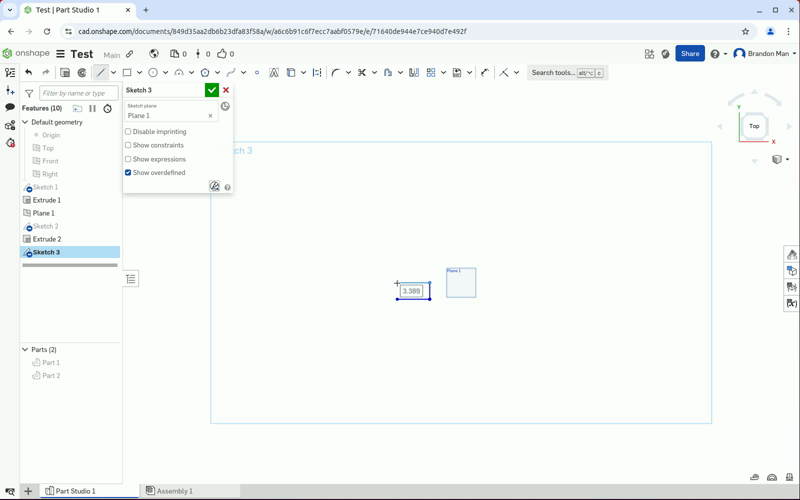
mouse_move(427, 282)
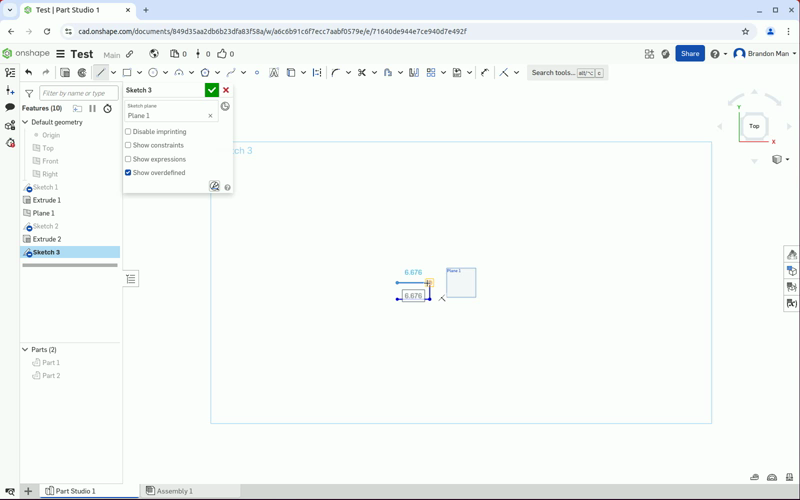
key_down(shift)
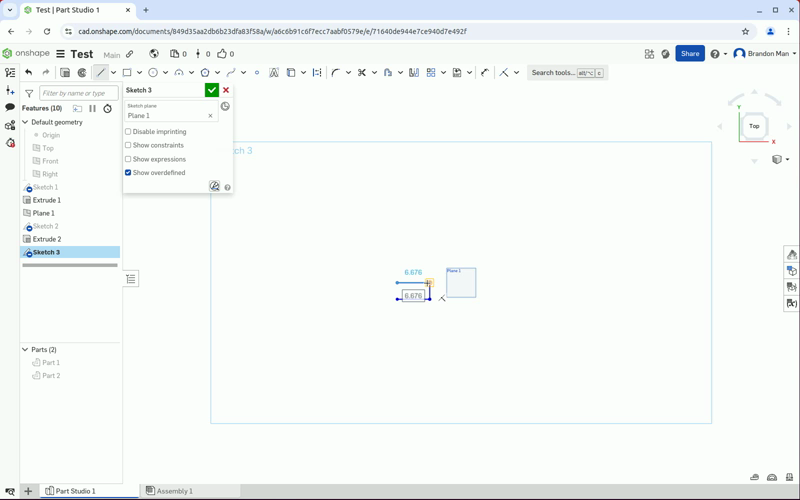
mouse_move(397, 299)
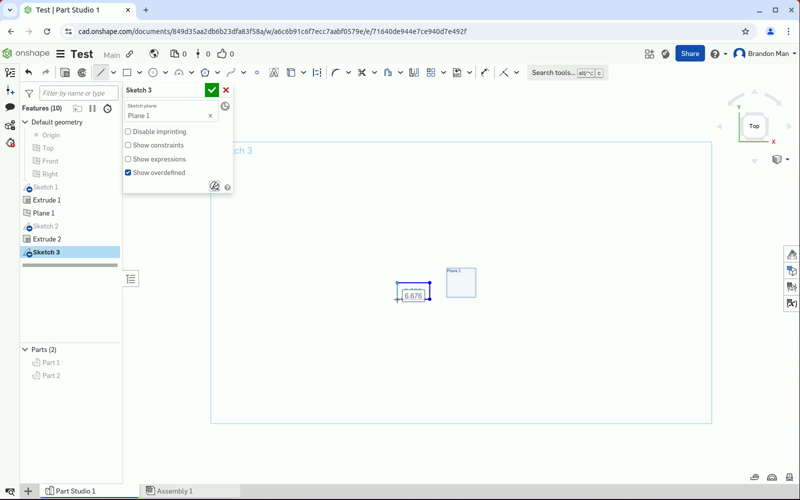
key_up(shift)
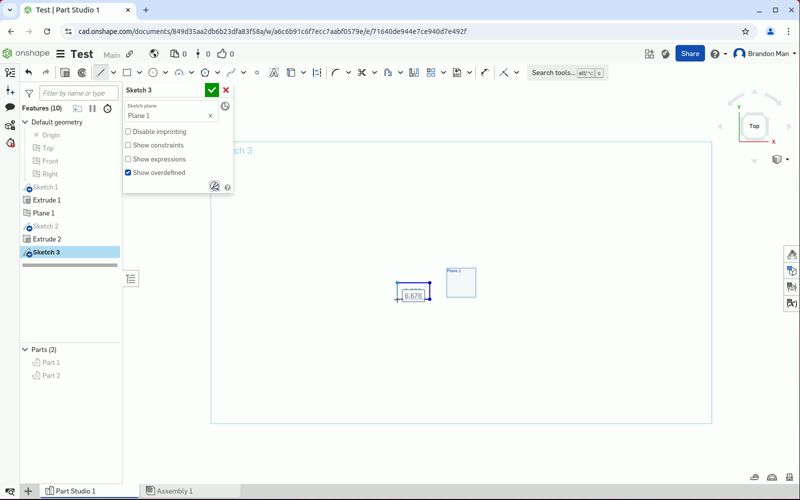
click(397, 299)
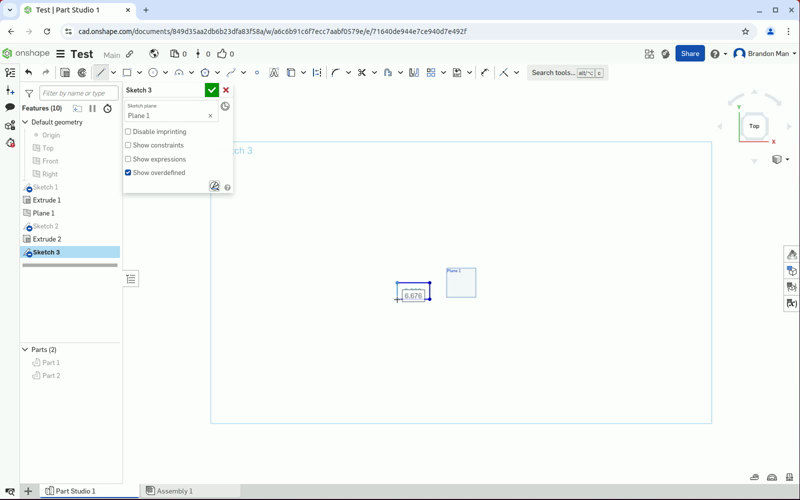
key(esc)
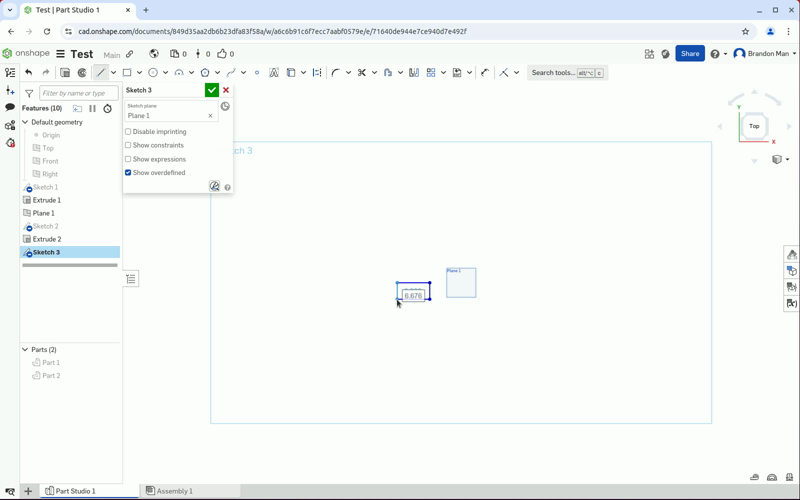
mouse_move(407, 283)
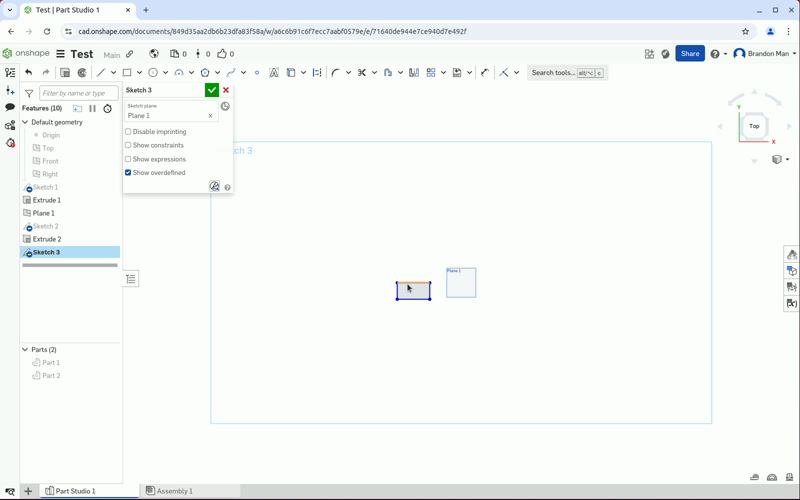
scroll(6)
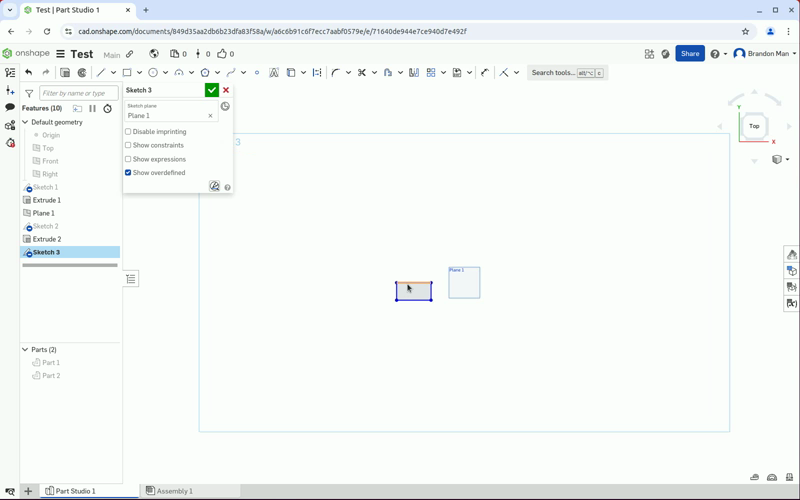
scroll(6)
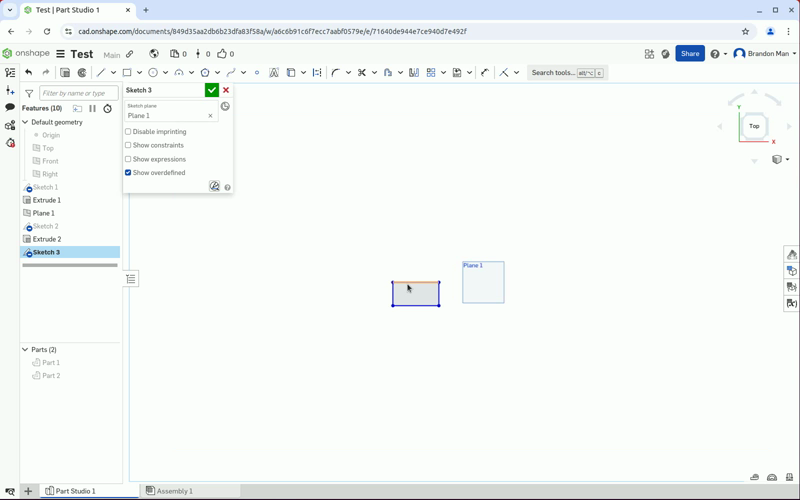
scroll(6)
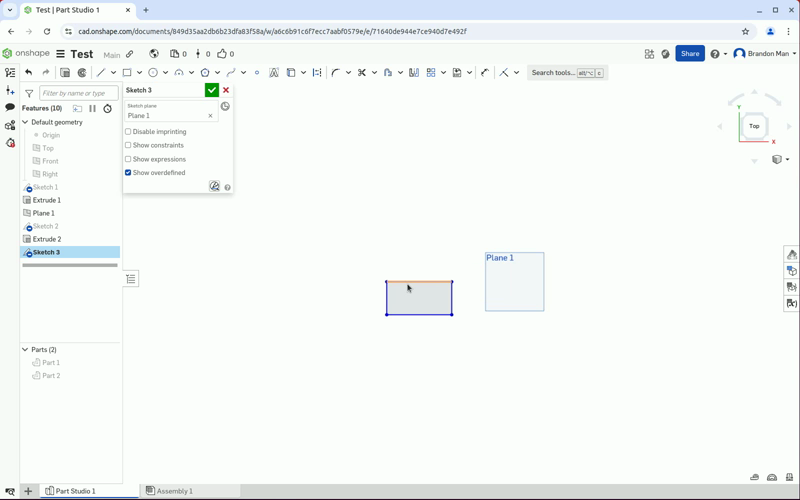
scroll(6)
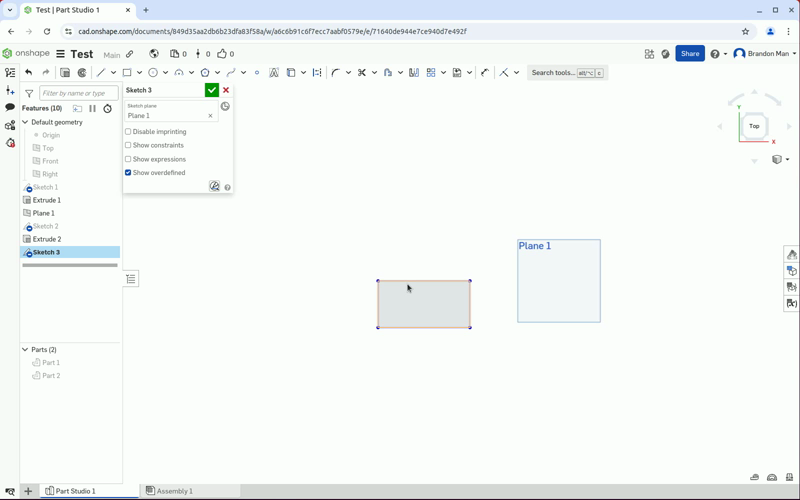
scroll(6)
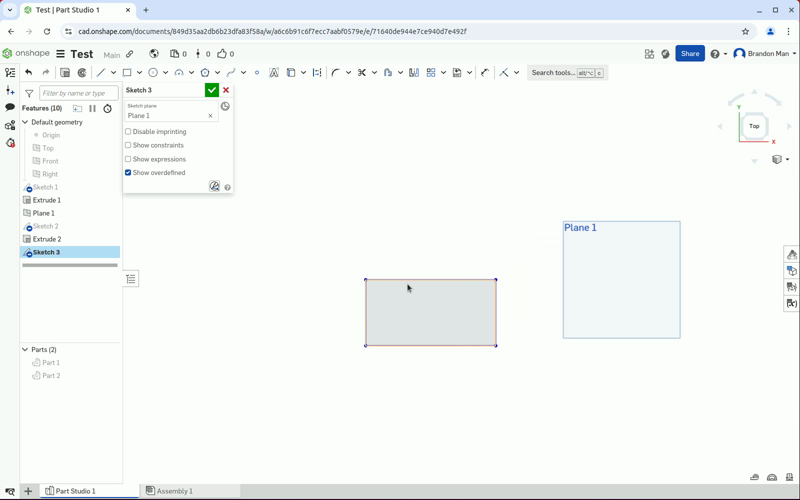
scroll(6)
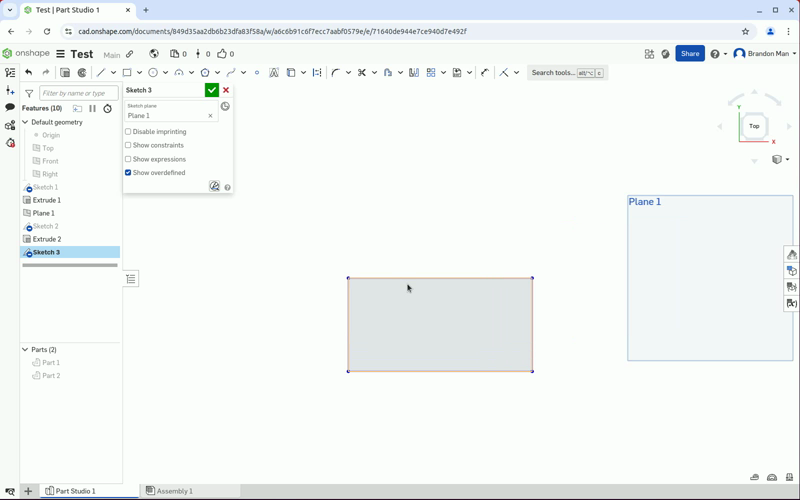
scroll(6)
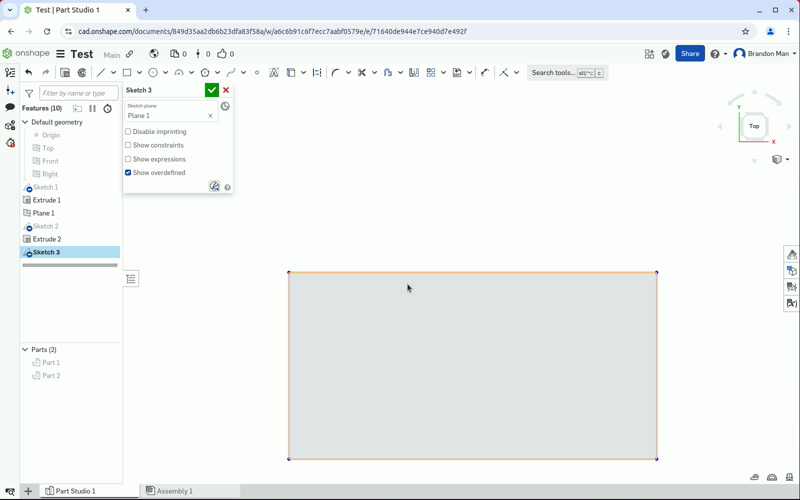
click(407, 283)
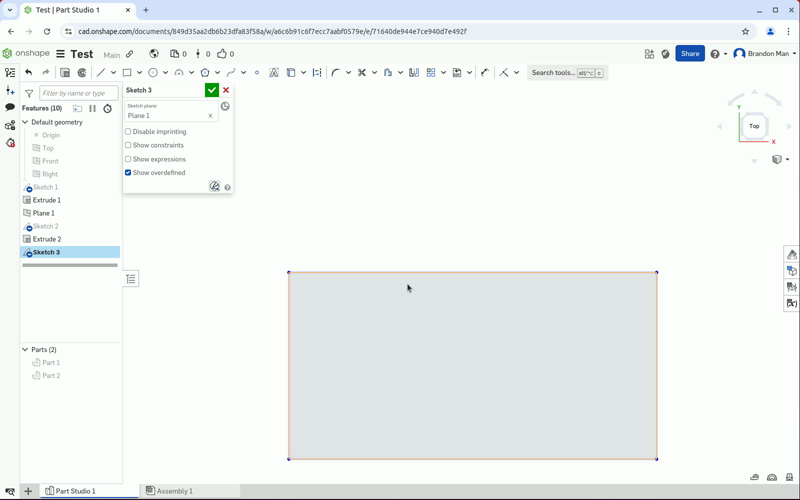
scroll(-6)
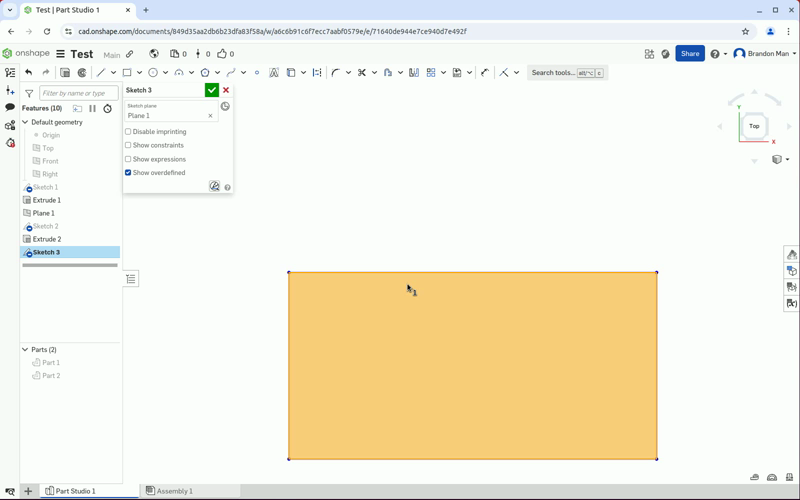
scroll(-6)
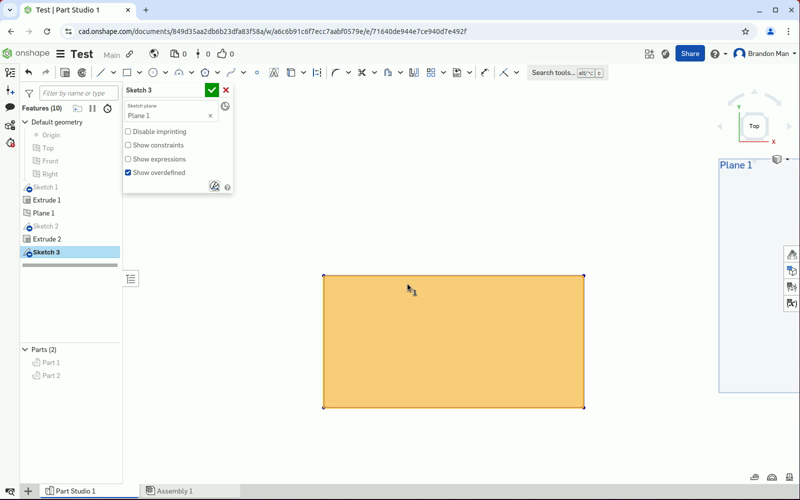
scroll(-6)
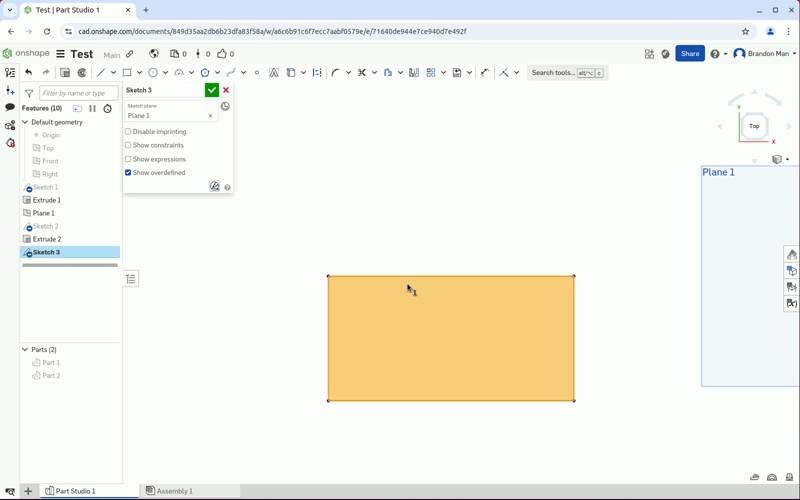
scroll(-6)
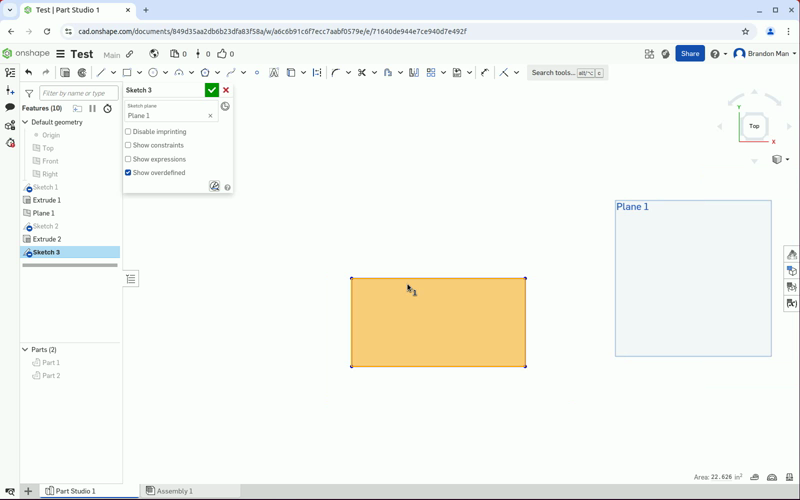
scroll(-6)
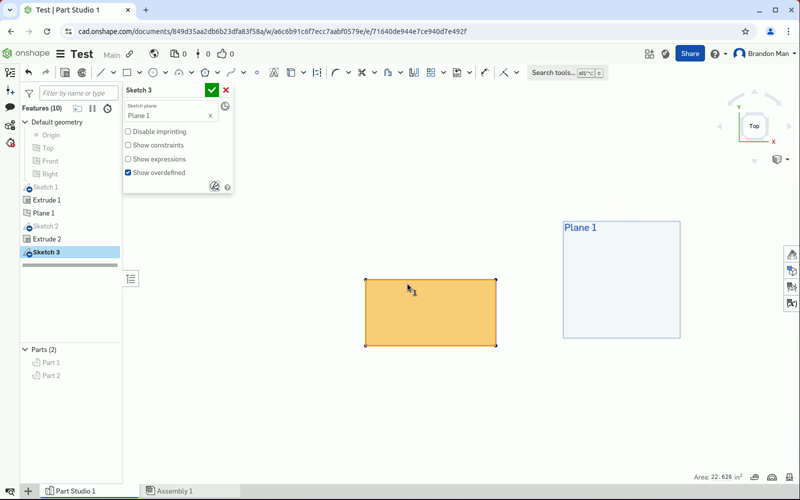
scroll(-6)
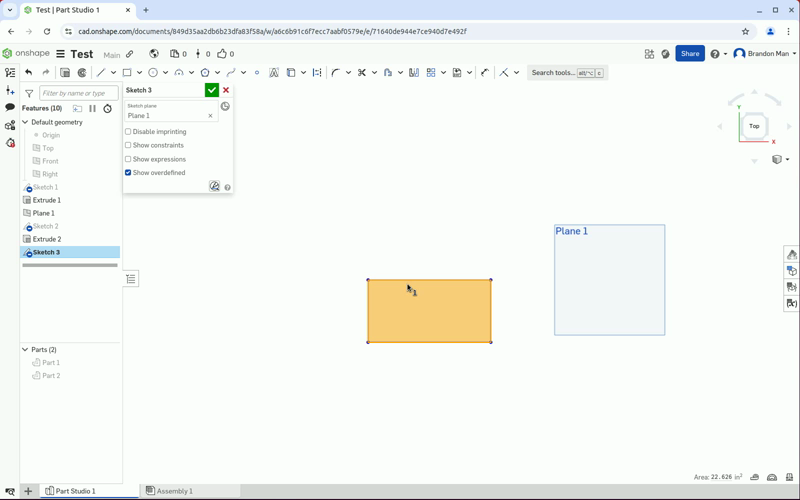
scroll(-6)
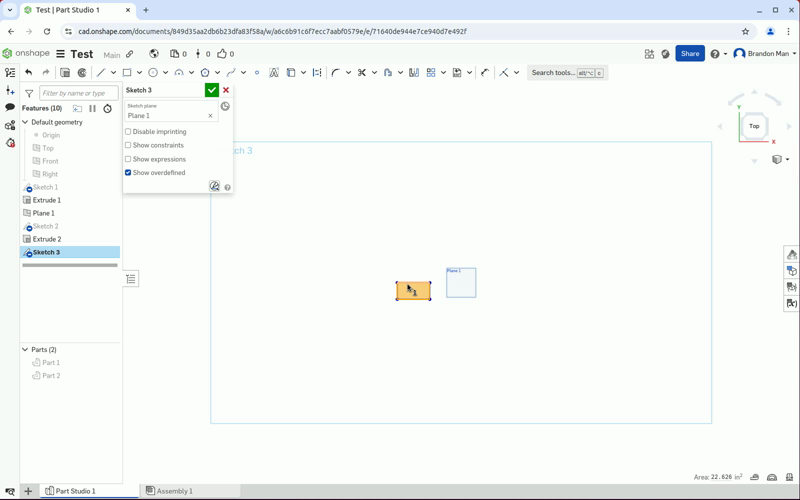
mouse_move(73, 352)
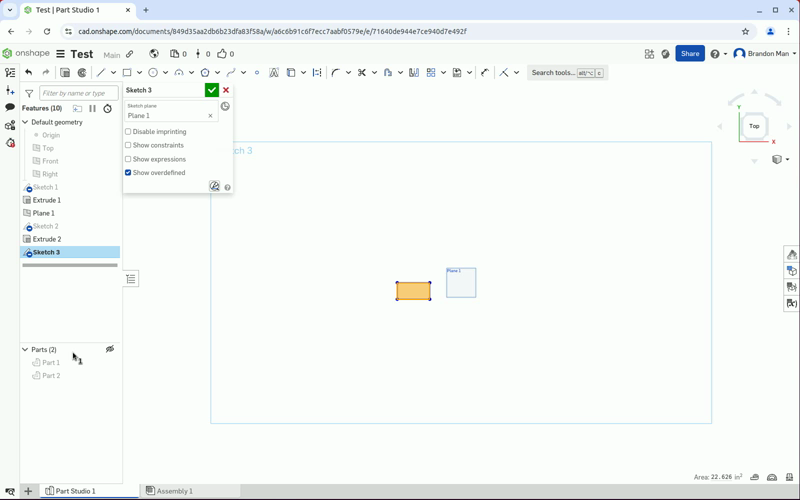
key(shift+y)
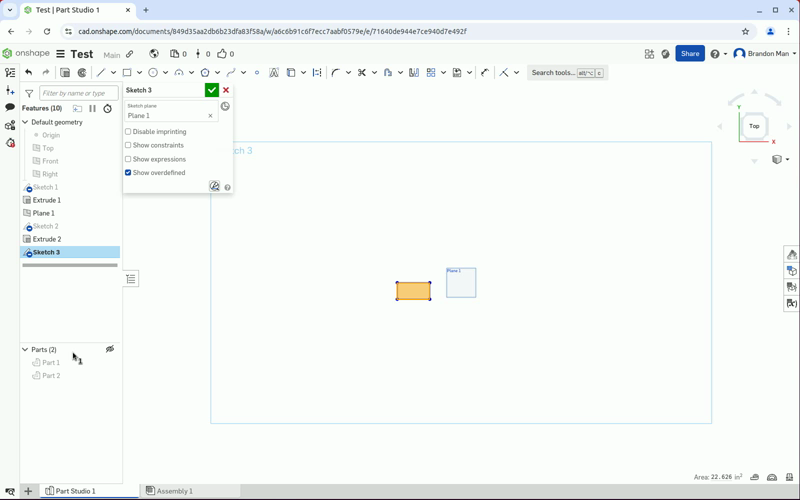
key(shift+e)
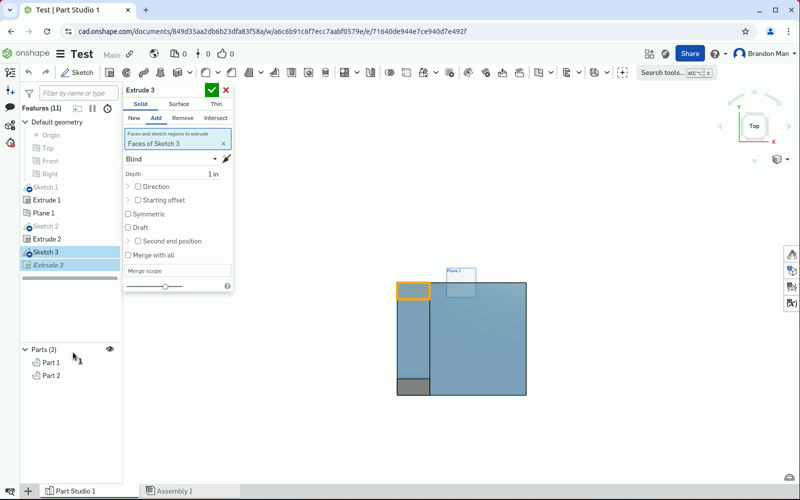
mouse_move(143, 106)
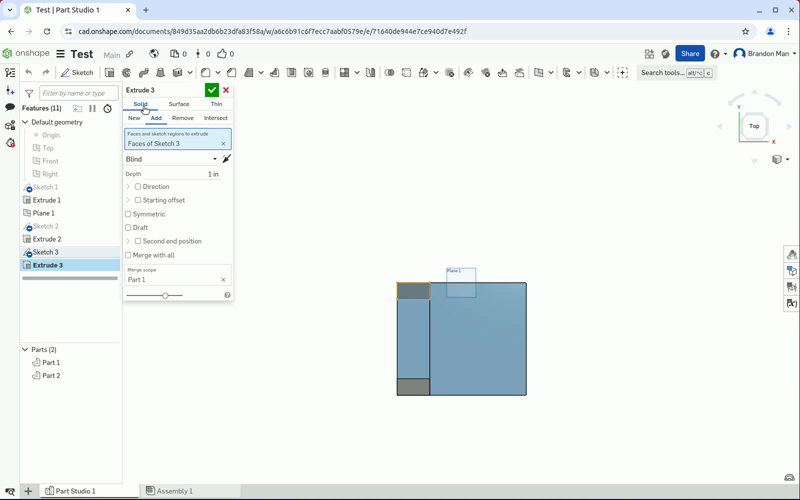
click(143, 106)
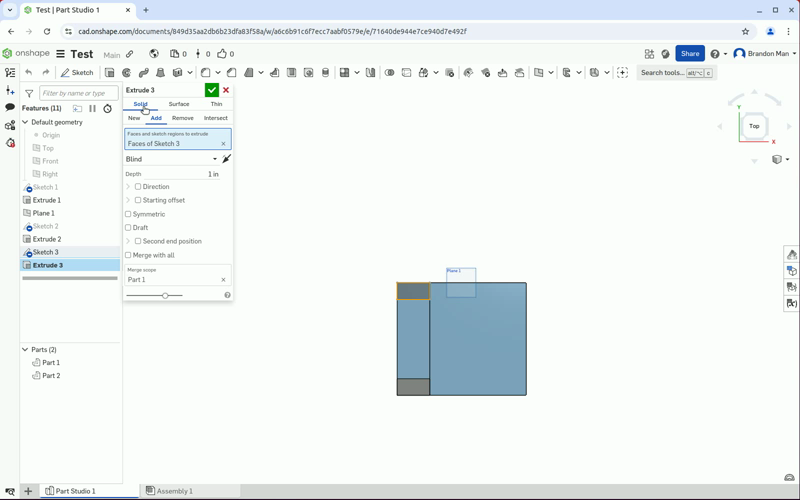
mouse_move(137, 120)
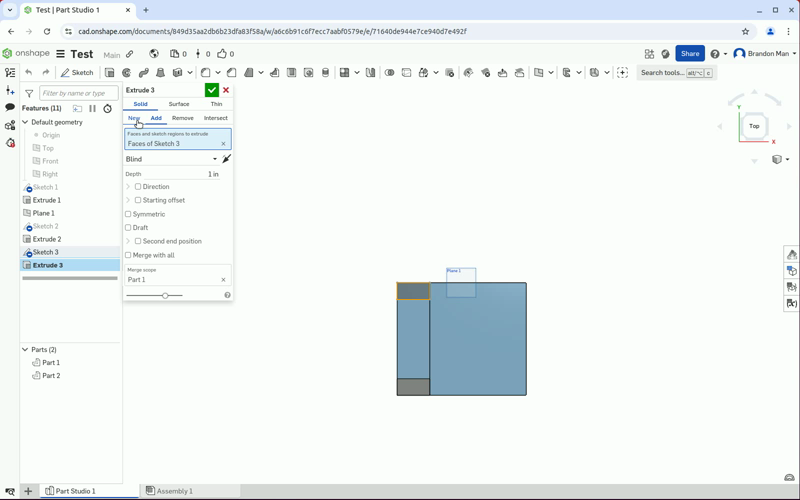
click(137, 120)
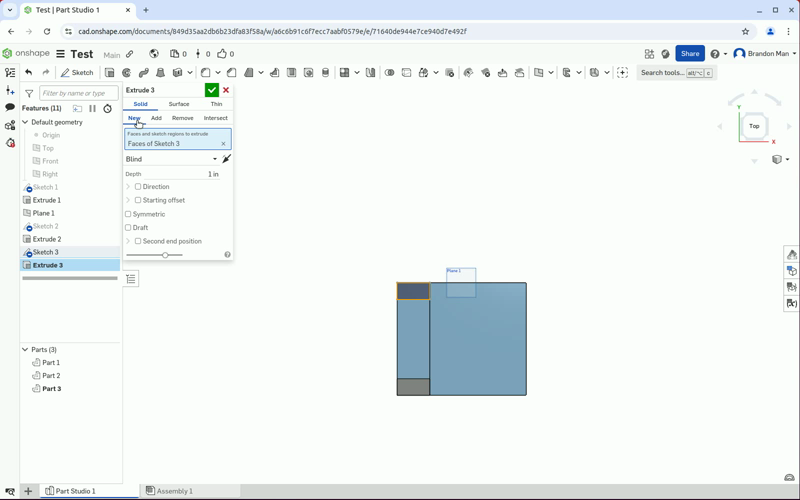
key(tab, 4)
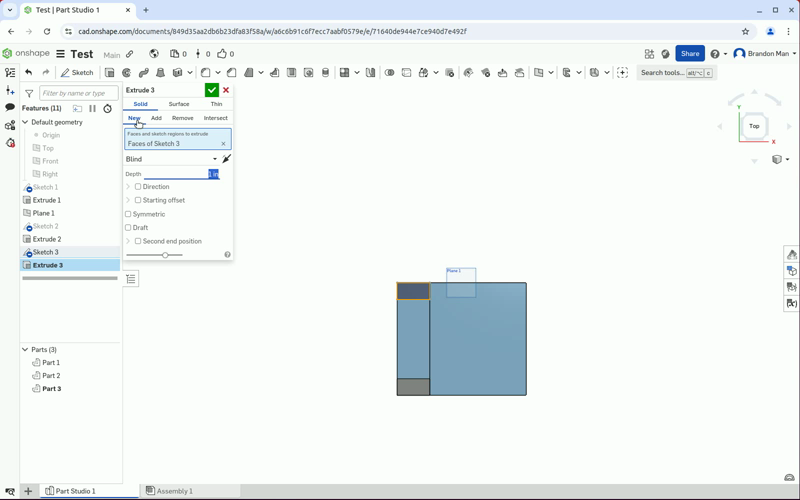
text(3.37)
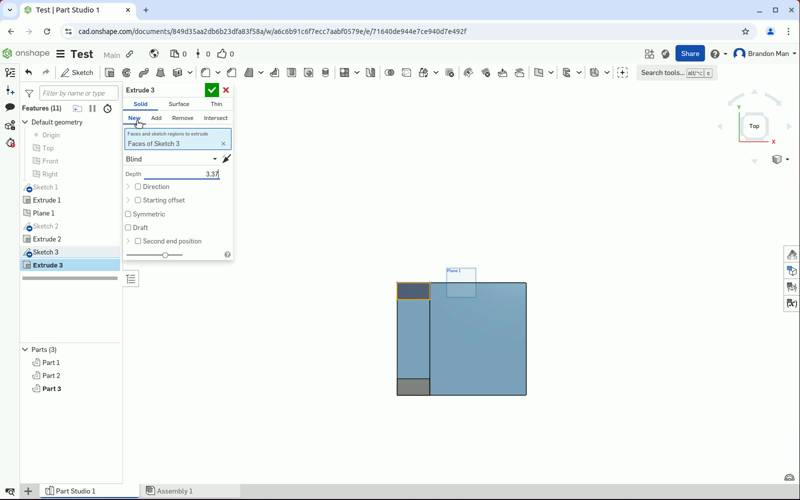
key(enter)
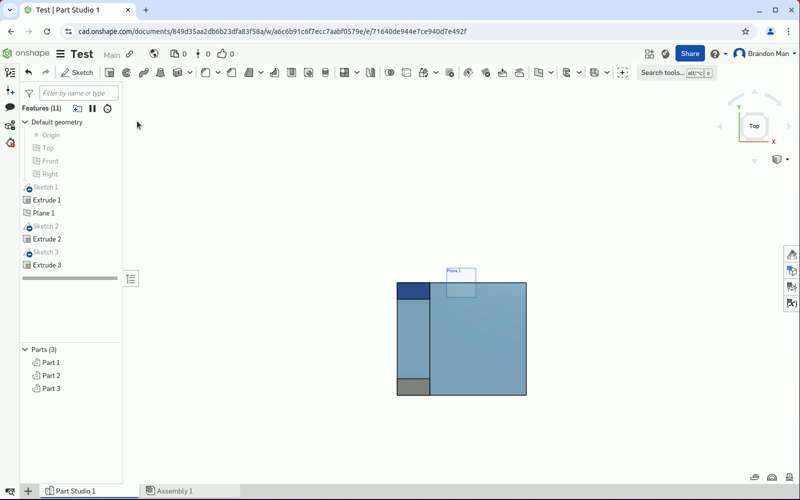
key(shift+h)
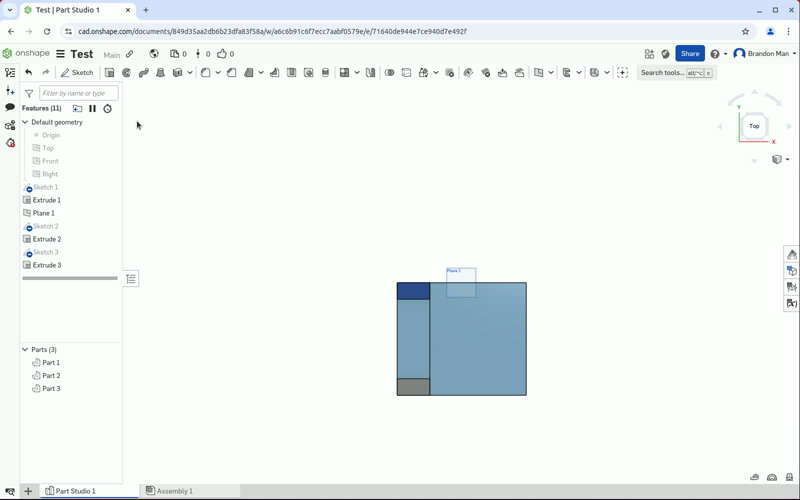
key(shift+h)
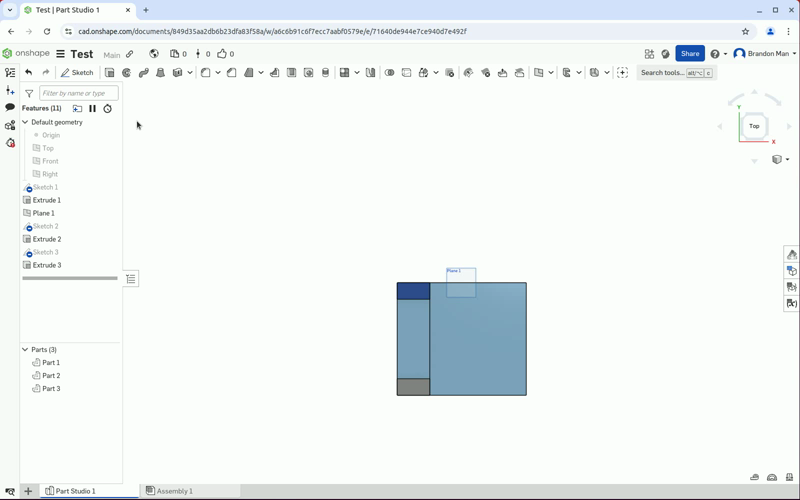
mouse_move(73, 189)
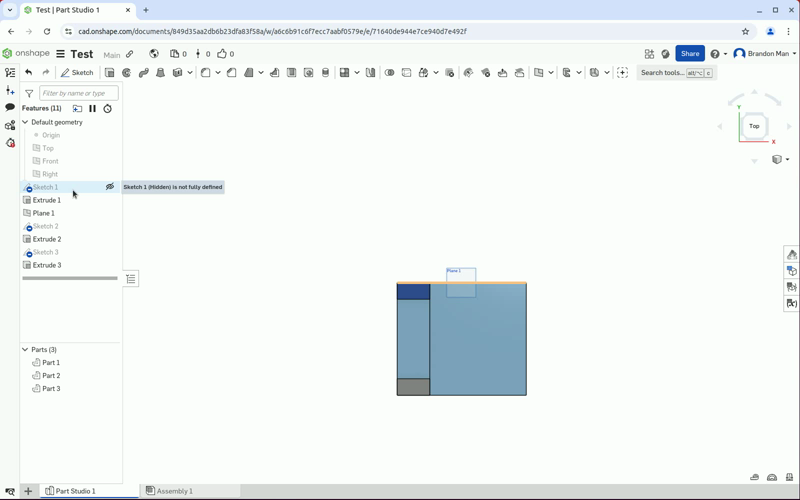
click(73, 189)
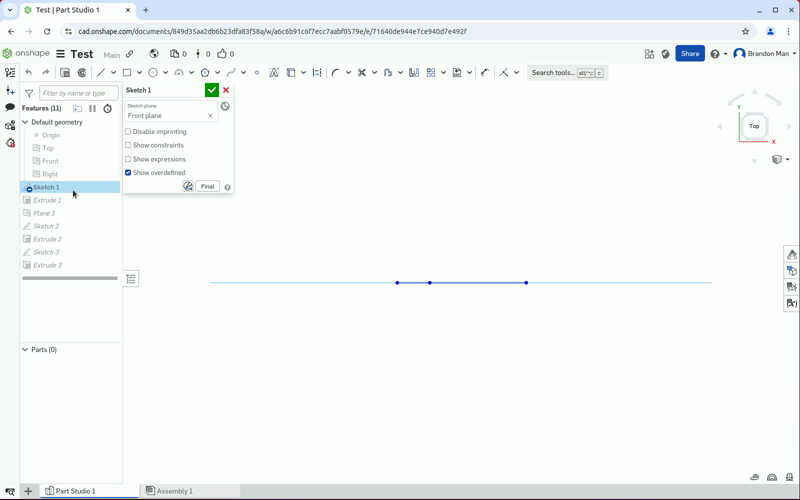
mouse_move(229, 92)
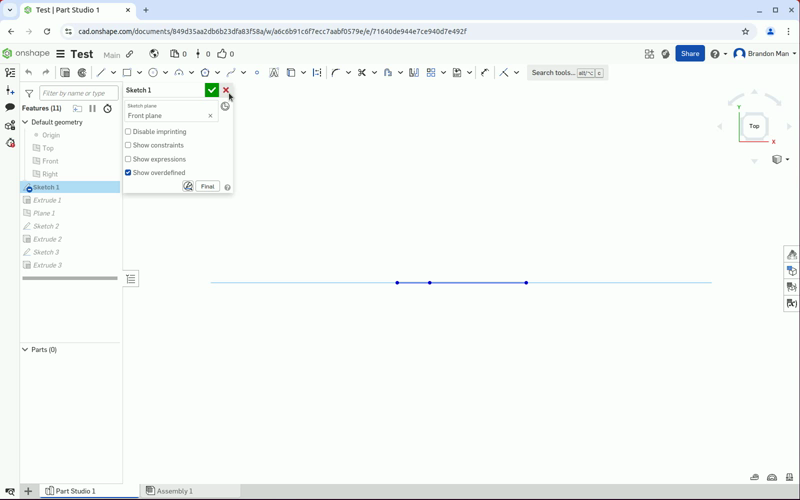
click(229, 92)
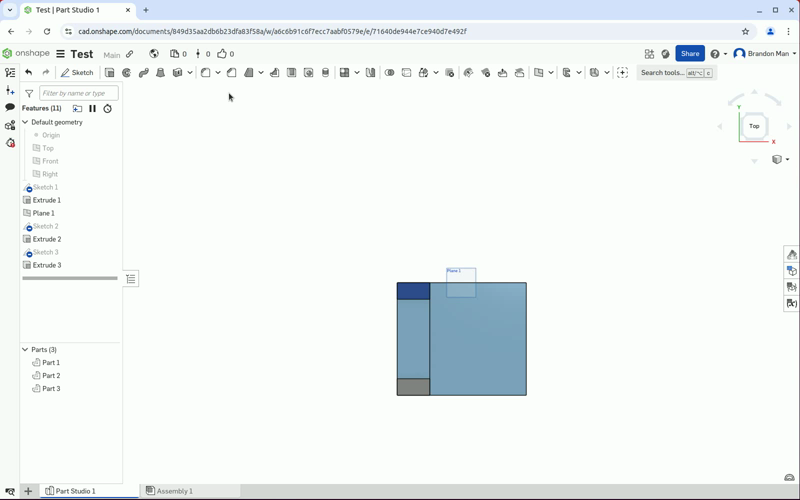
mouse_move(73, 352)
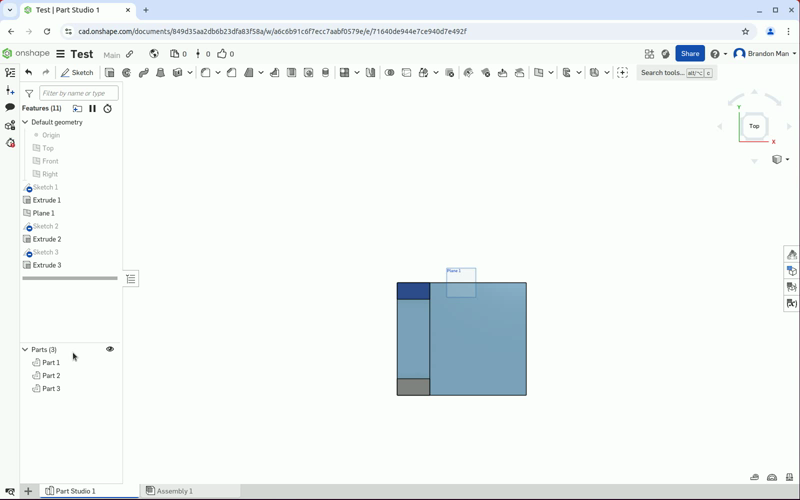
key(y)
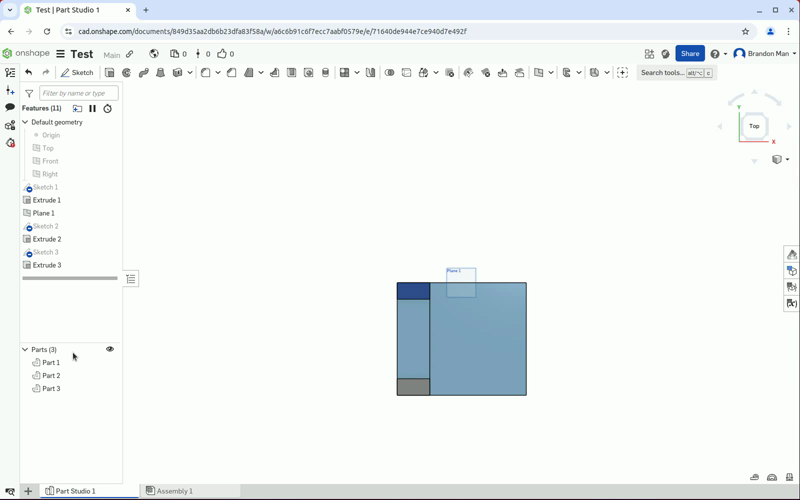
key(shift+p)
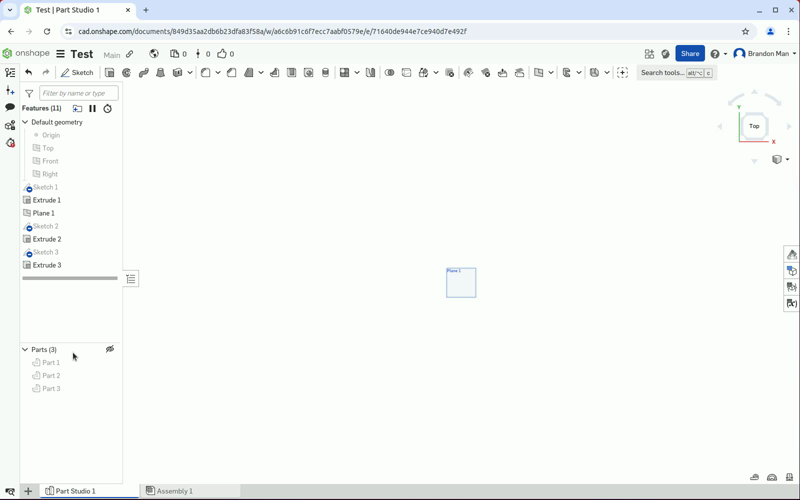
key(space)
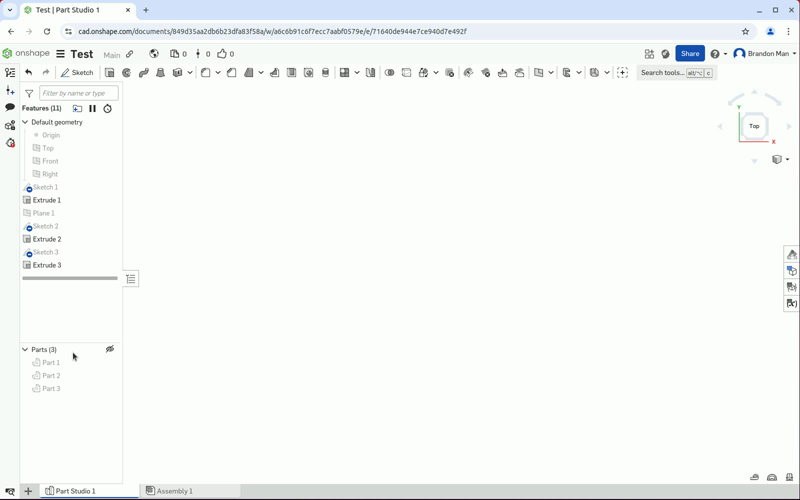
key_down(shift)
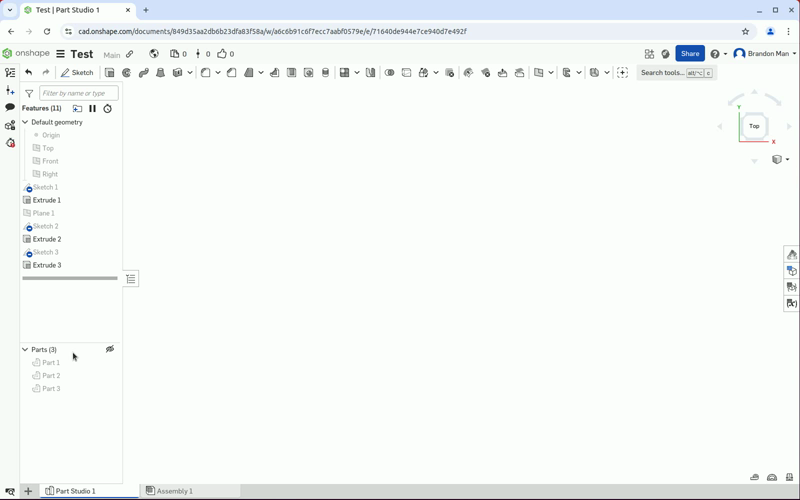
key(up)
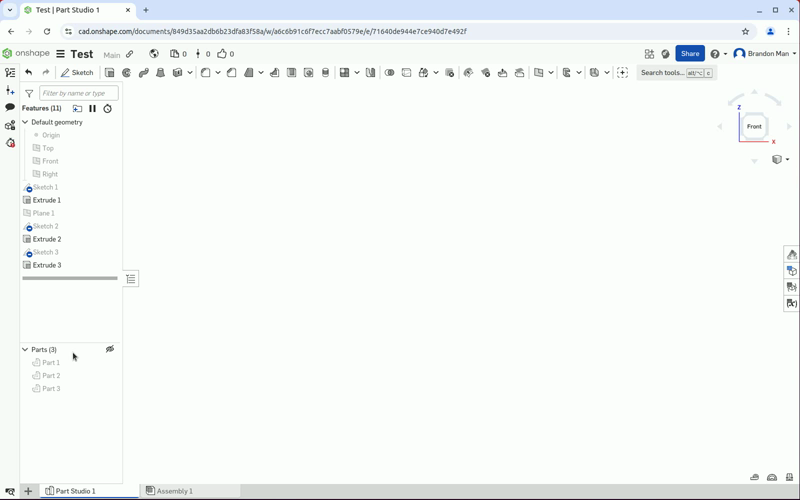
key_up(shift)
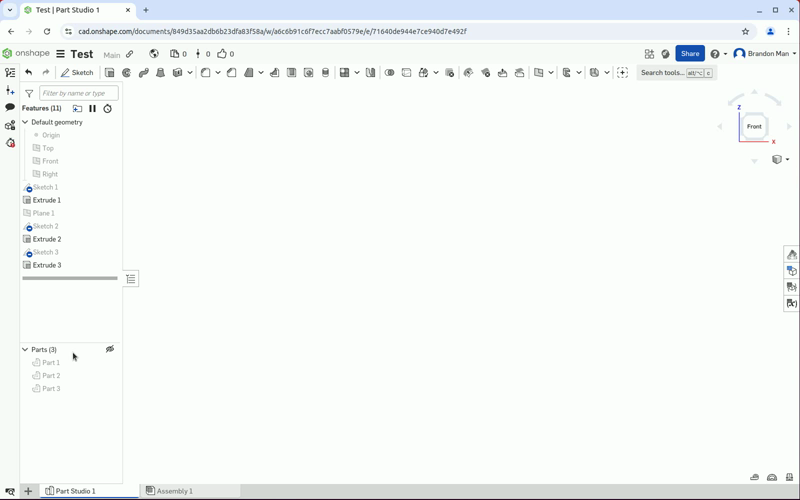
key(space)
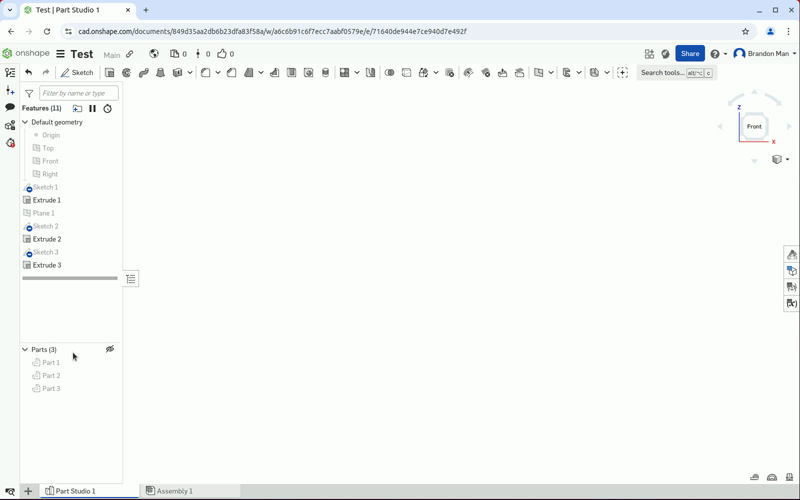
key_down(shift)
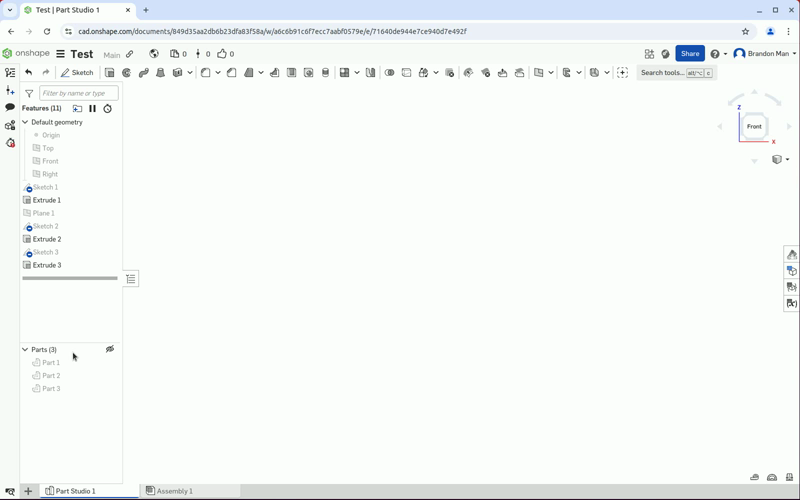
key(left)
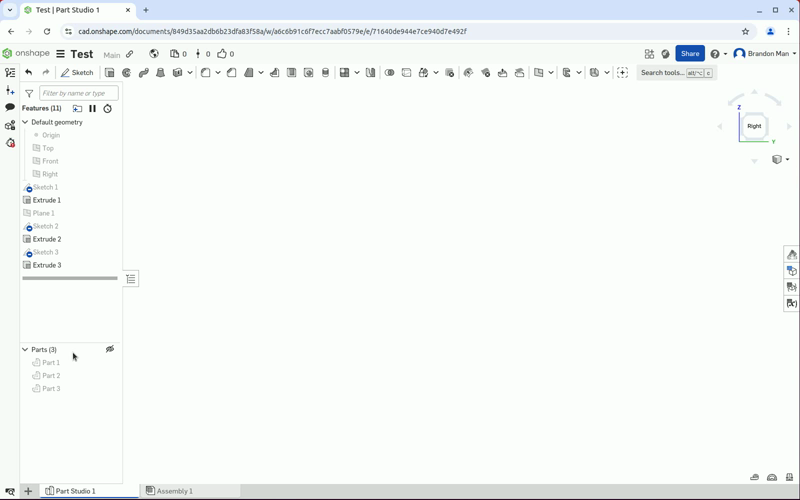
key_up(shift)
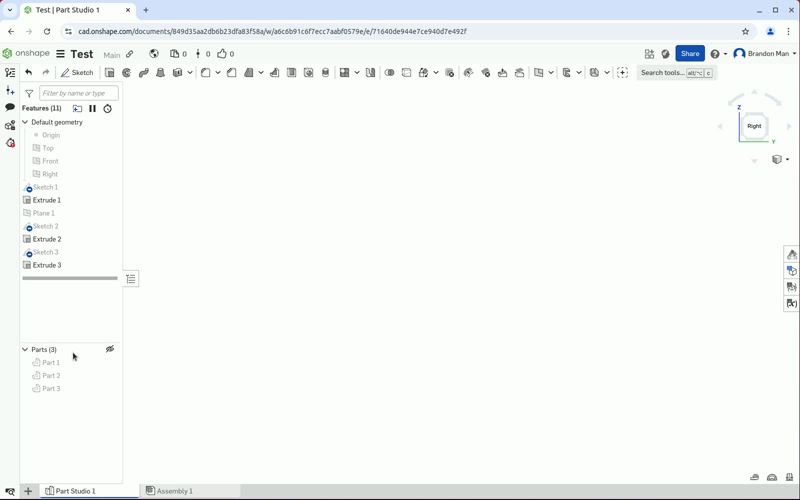
mouse_move(73, 352)
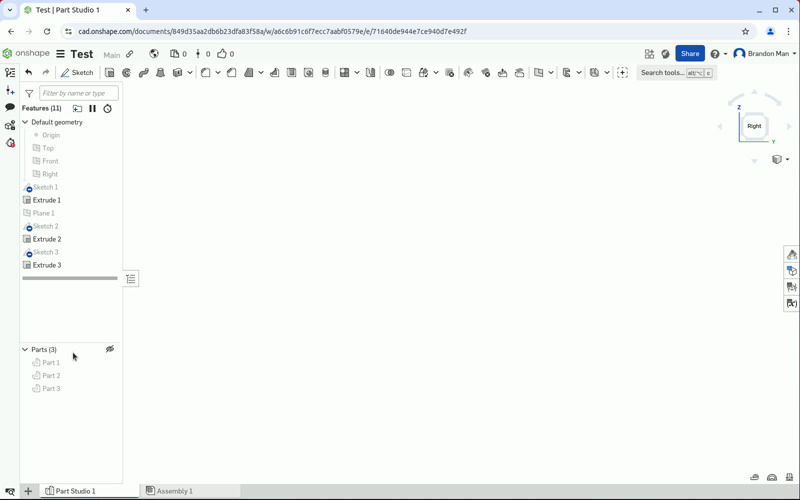
key(shift+y)
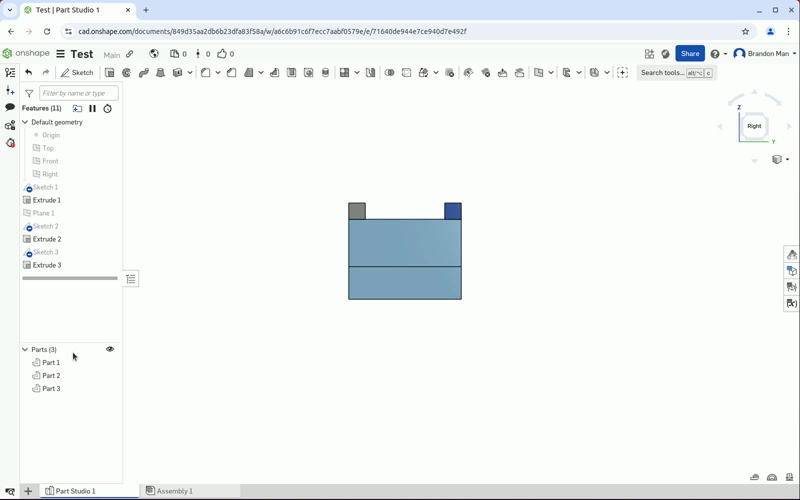
mouse_move(541, 75)
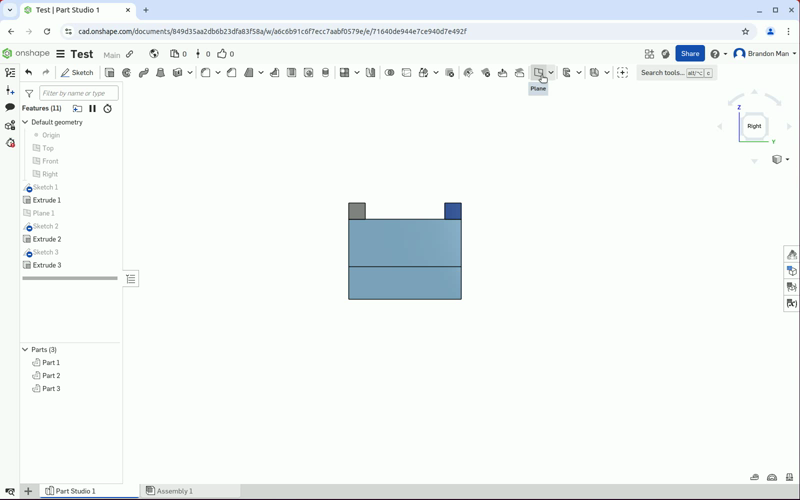
click(541, 75)
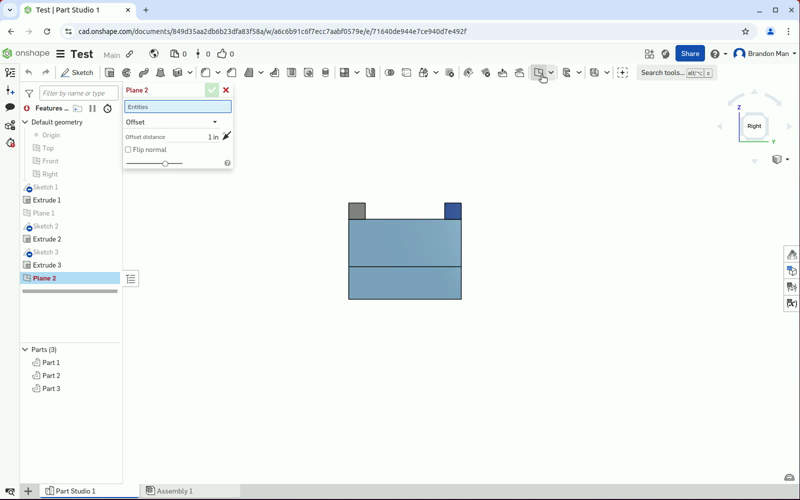
mouse_move(73, 176)
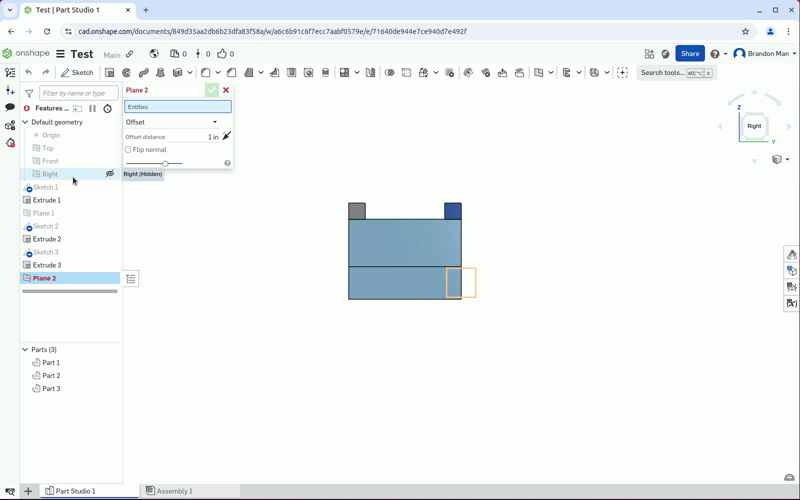
click(73, 176)
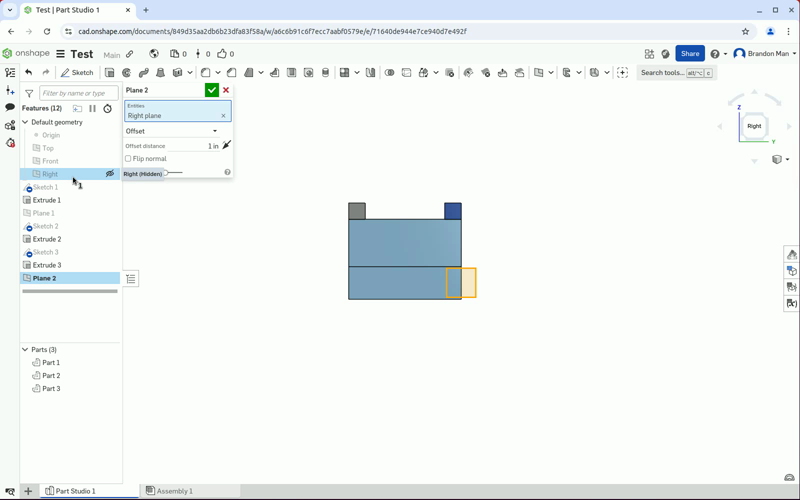
key(tab, 2)
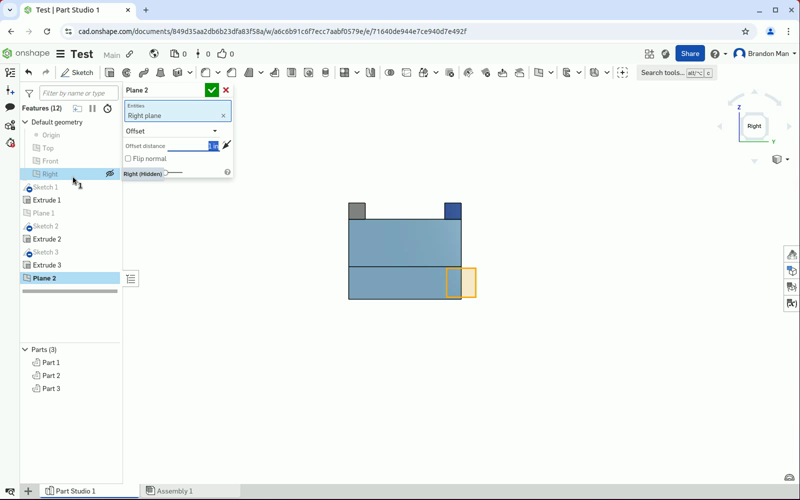
text(13.495)
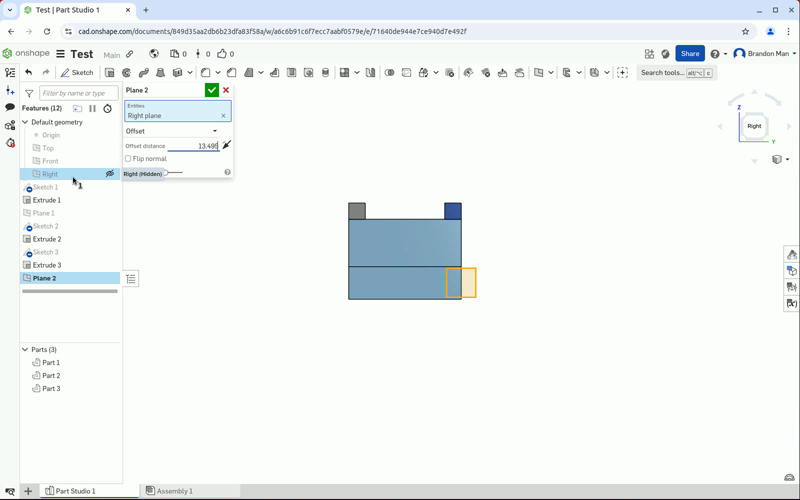
key(enter, 2)
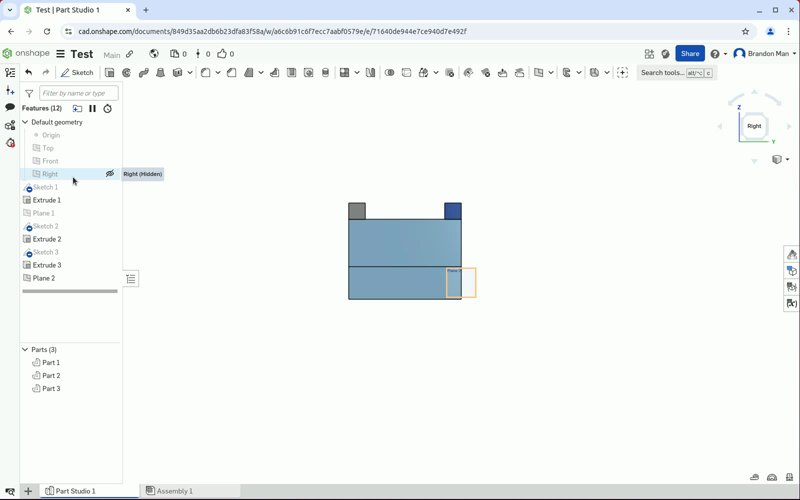
key(shift+s)
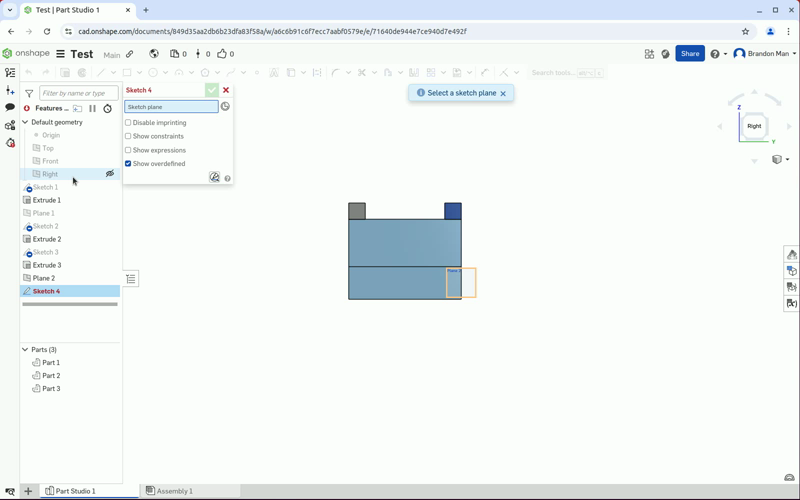
mouse_move(73, 280)
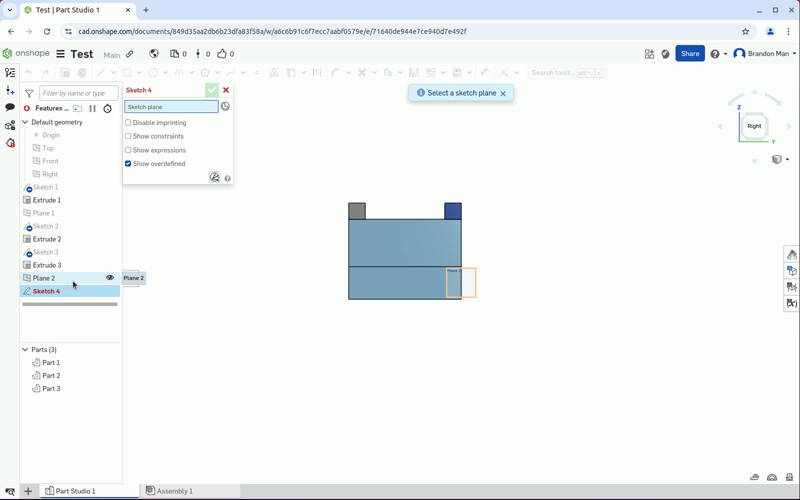
click(73, 280)
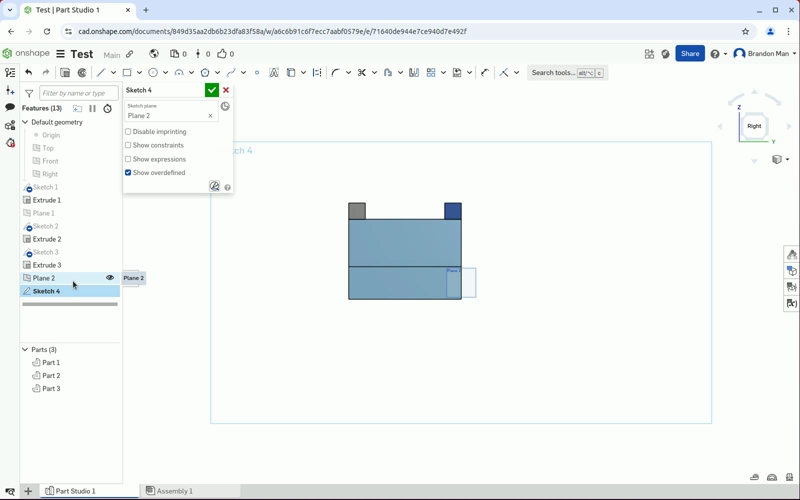
mouse_move(73, 352)
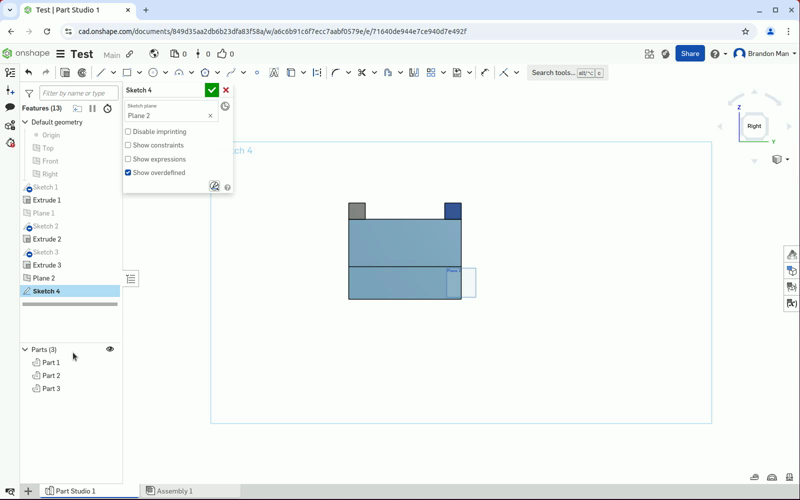
key(y)
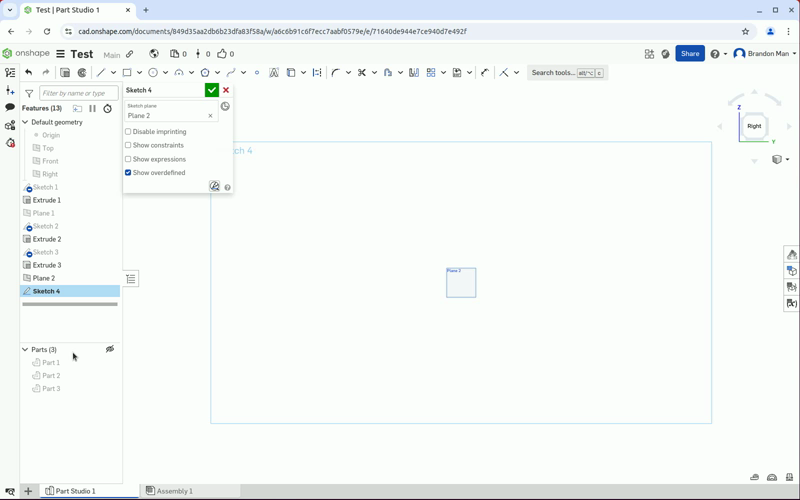
key(l)
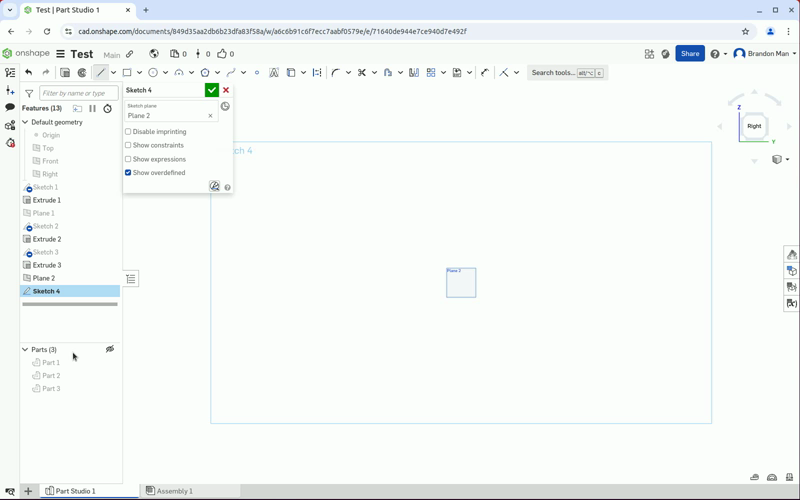
key_down(shift)
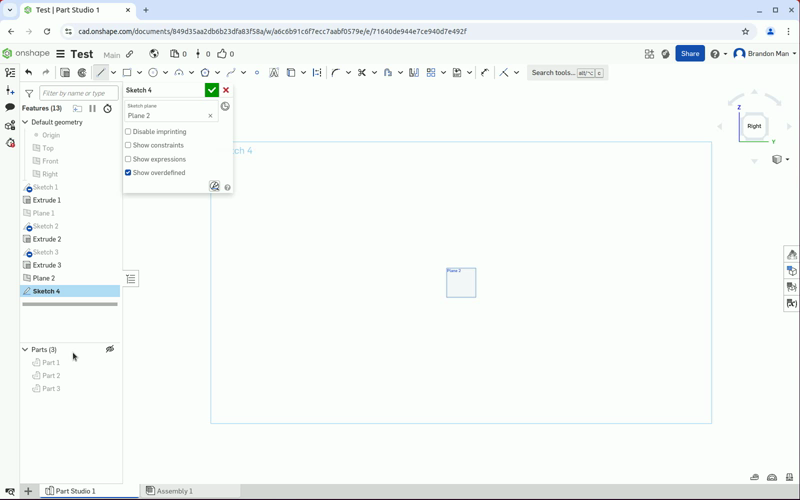
mouse_move(379, 299)
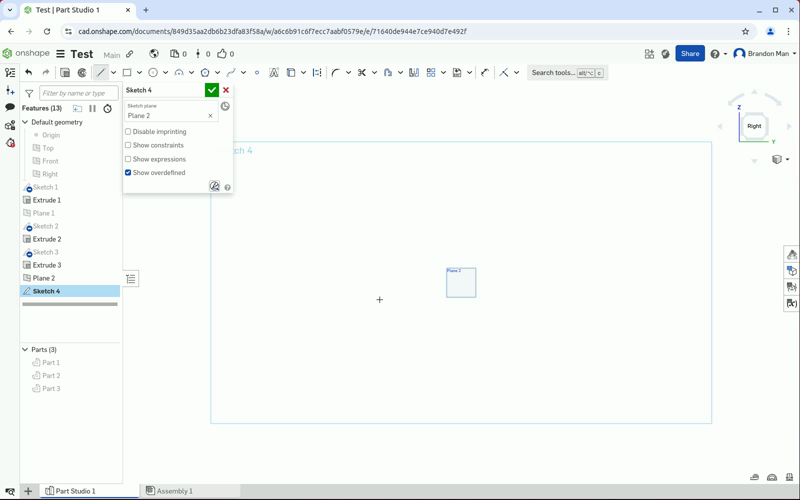
click(379, 299)
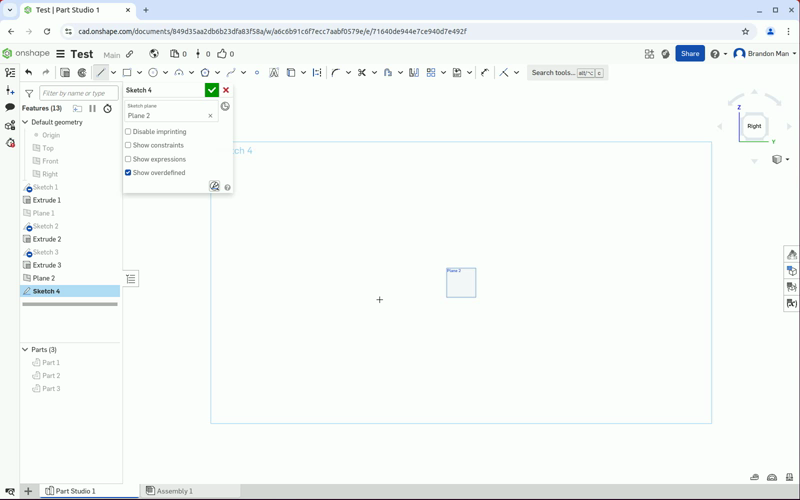
key_up(shift)
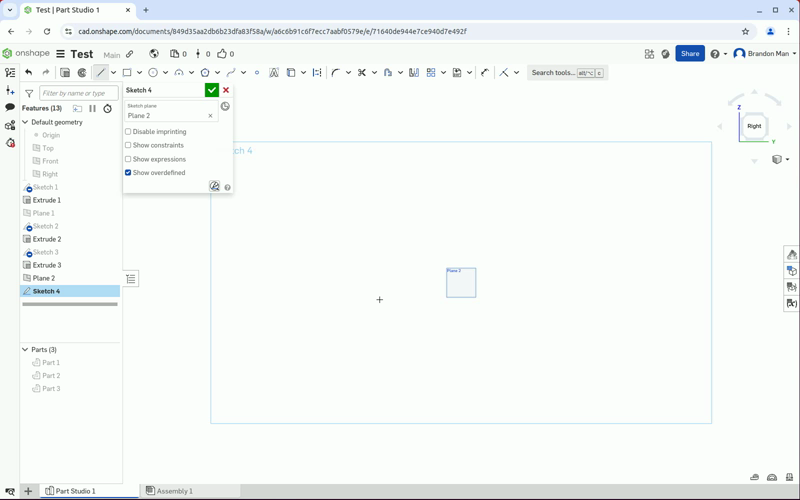
key_down(shift)
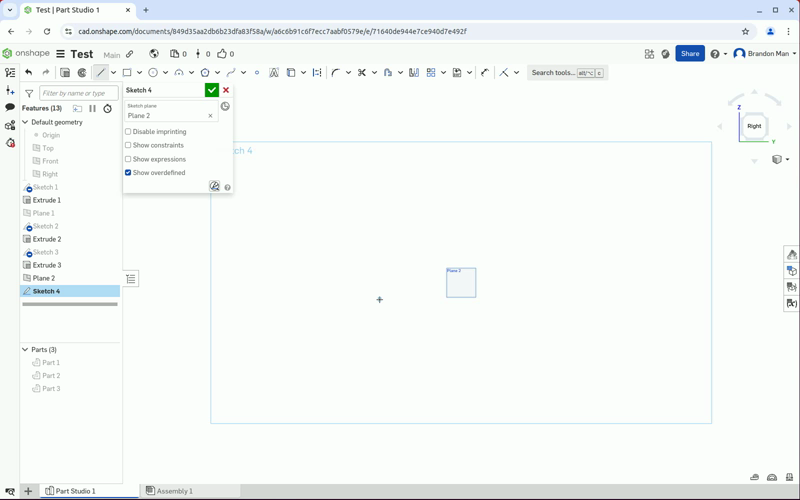
mouse_move(409, 299)
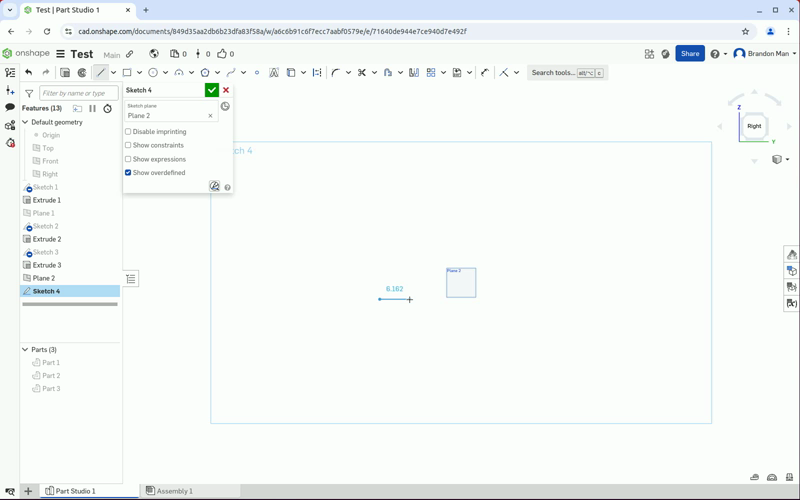
mouse_move(428, 299)
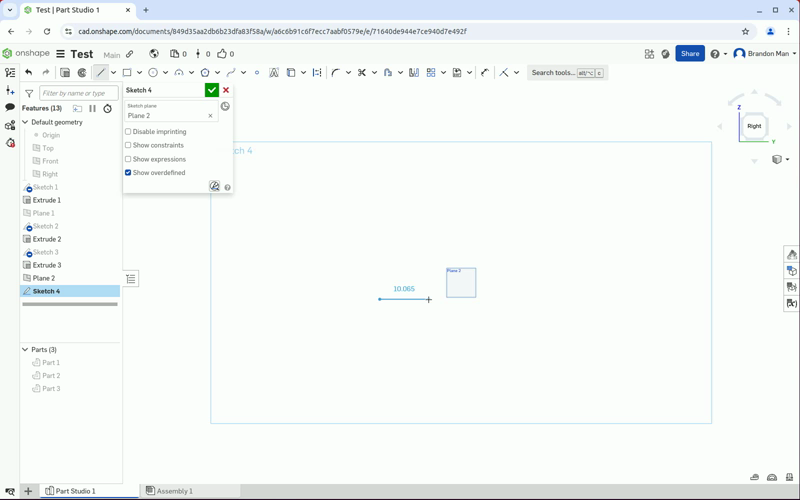
click(428, 299)
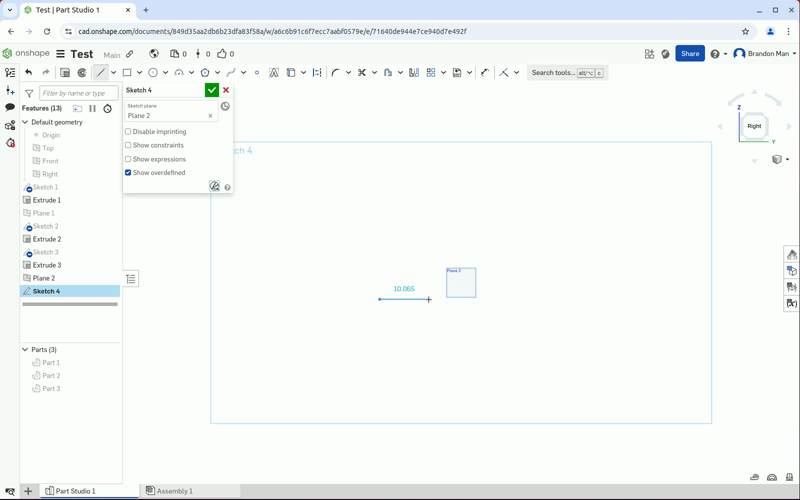
key_up(shift)
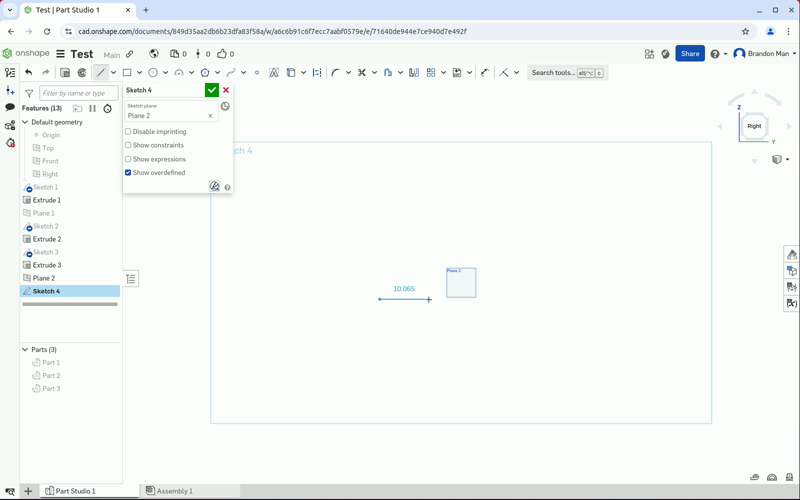
key_down(shift)
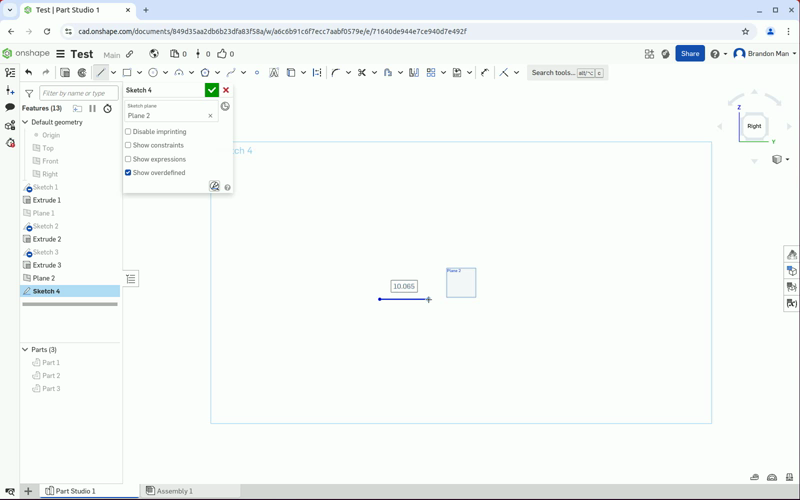
mouse_move(458, 299)
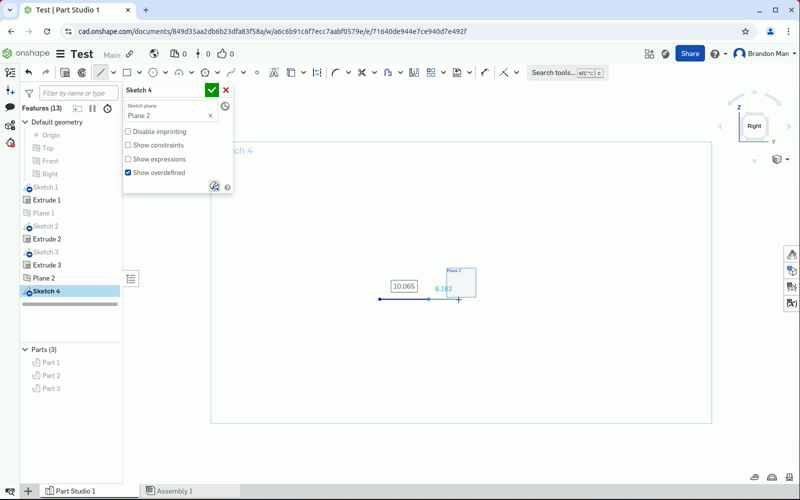
mouse_move(428, 282)
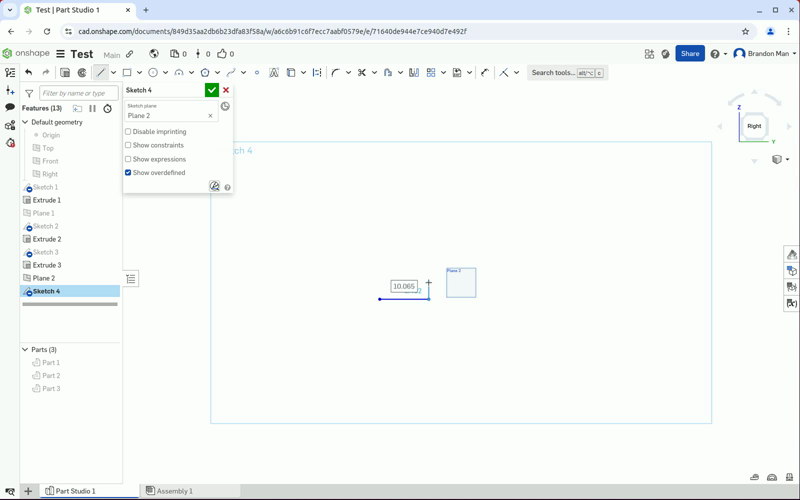
click(428, 282)
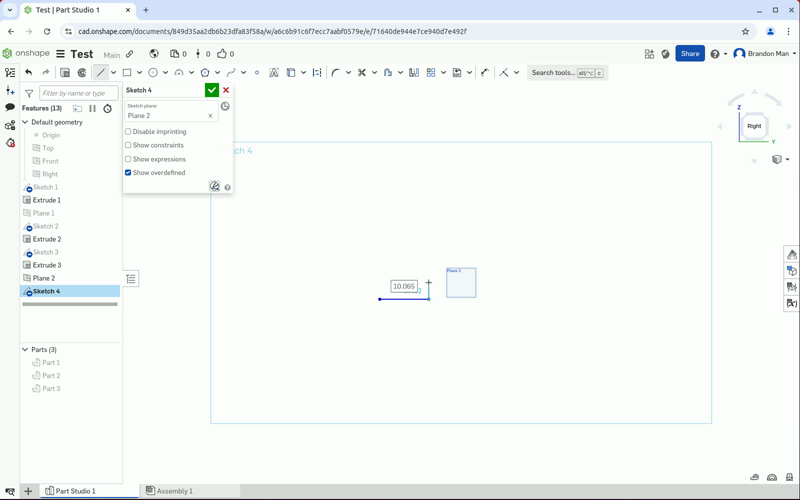
key_up(shift)
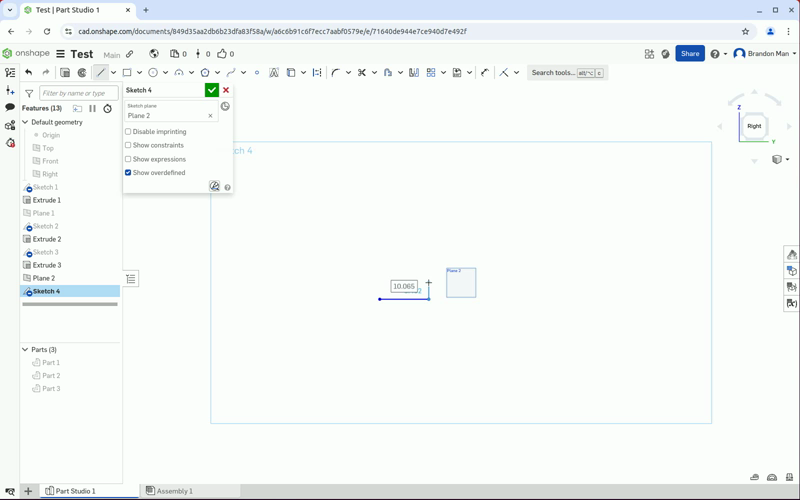
key_down(shift)
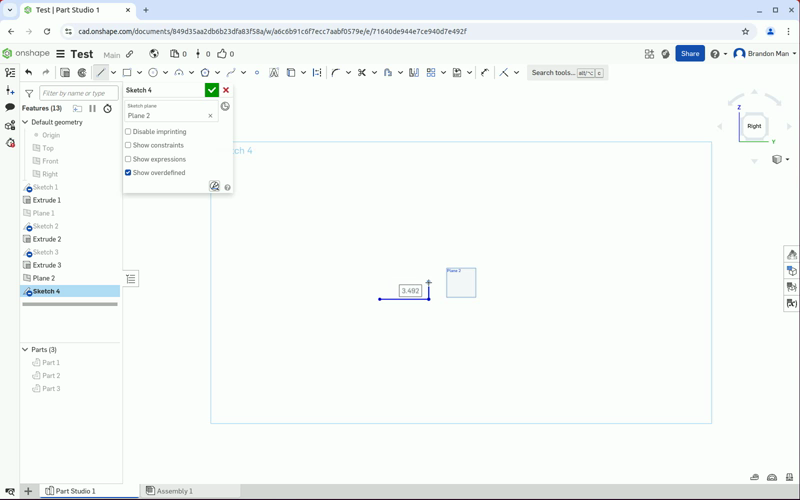
mouse_move(458, 282)
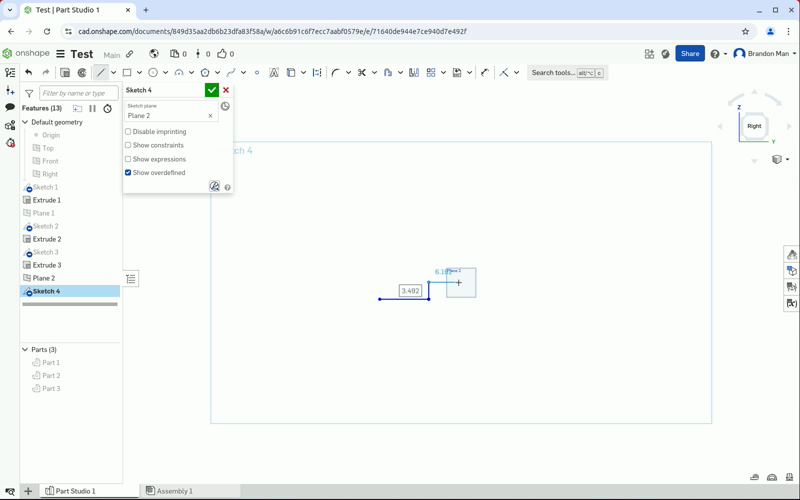
mouse_move(428, 267)
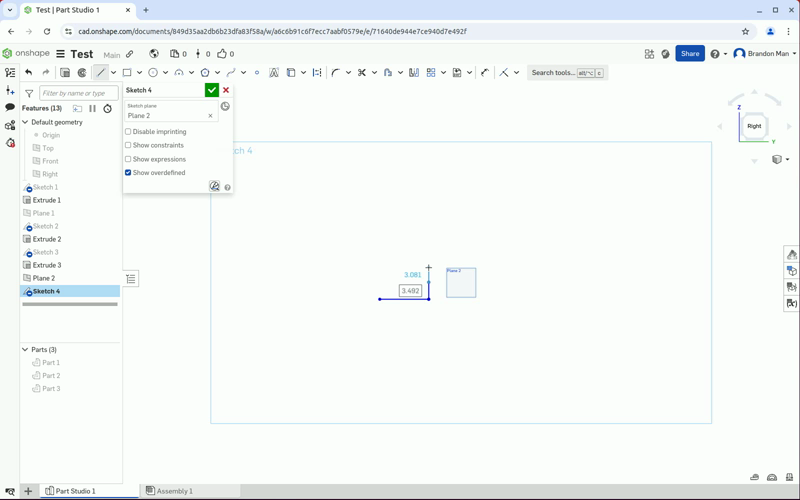
click(428, 267)
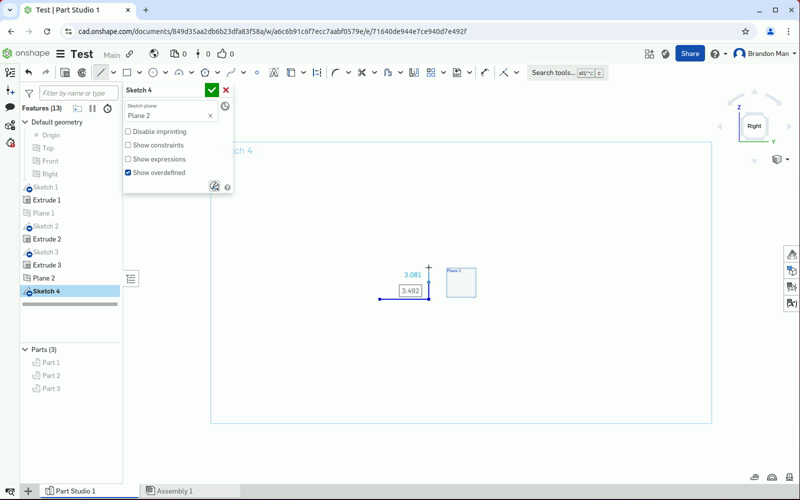
key_up(shift)
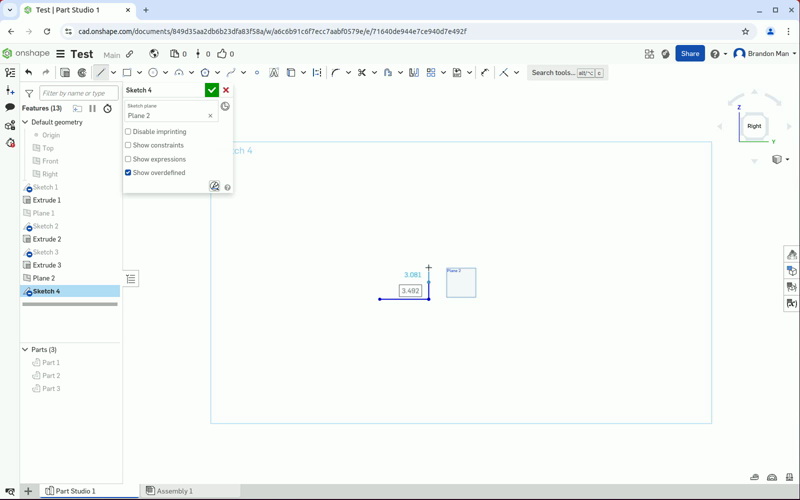
key_down(shift)
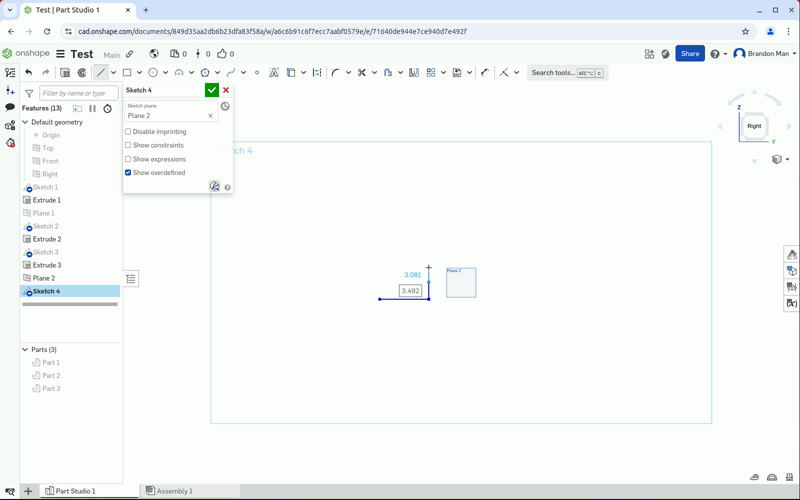
mouse_move(458, 267)
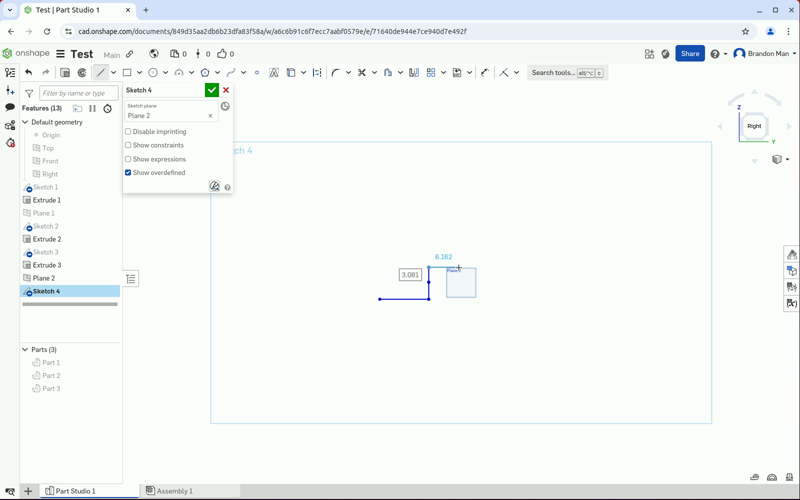
mouse_move(379, 267)
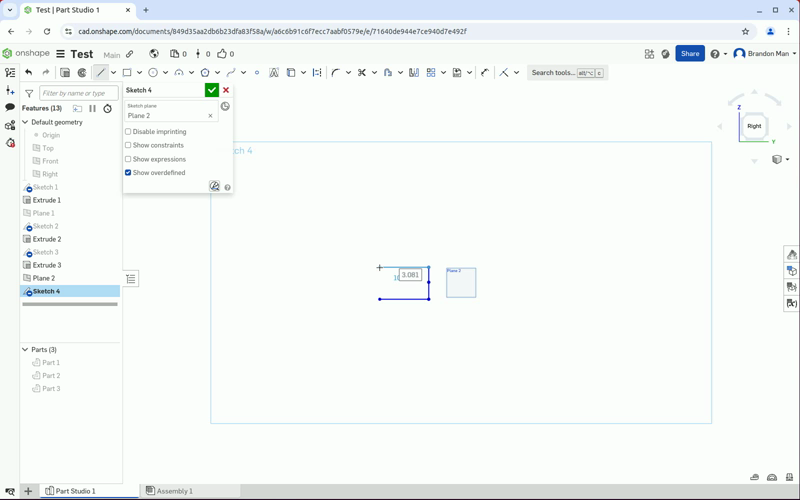
click(379, 267)
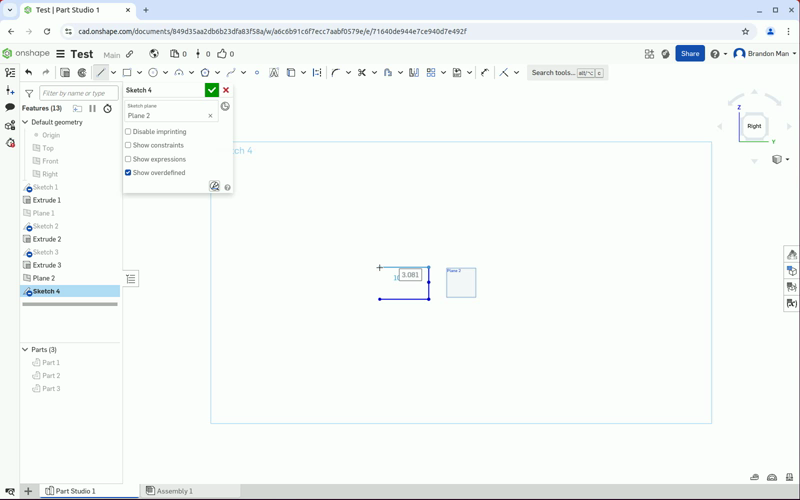
key_up(shift)
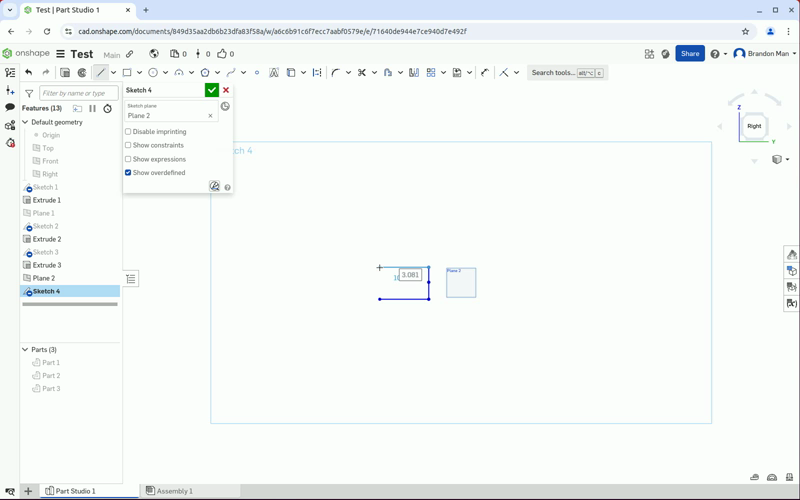
key_down(shift)
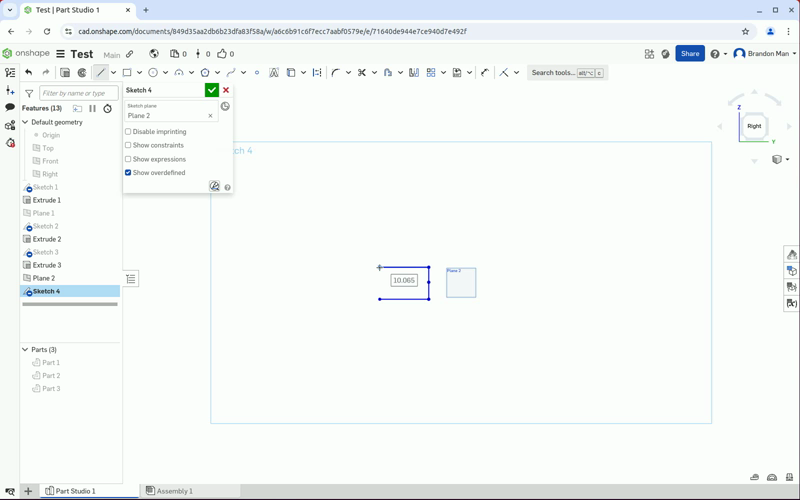
mouse_move(409, 267)
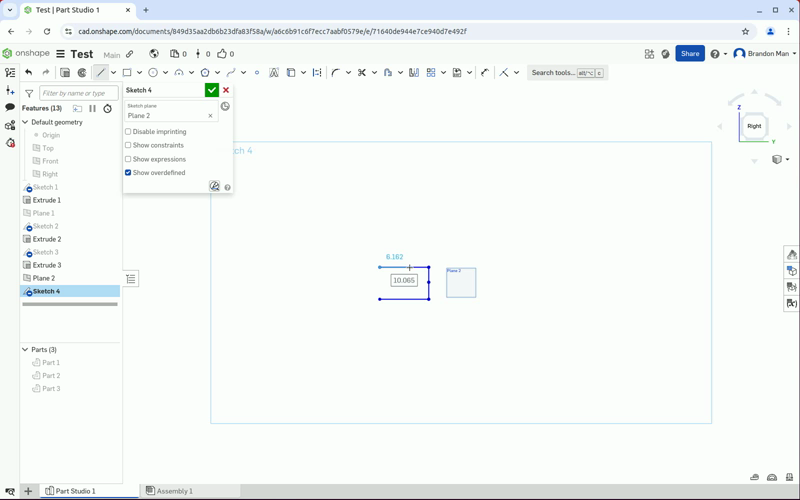
mouse_move(379, 282)
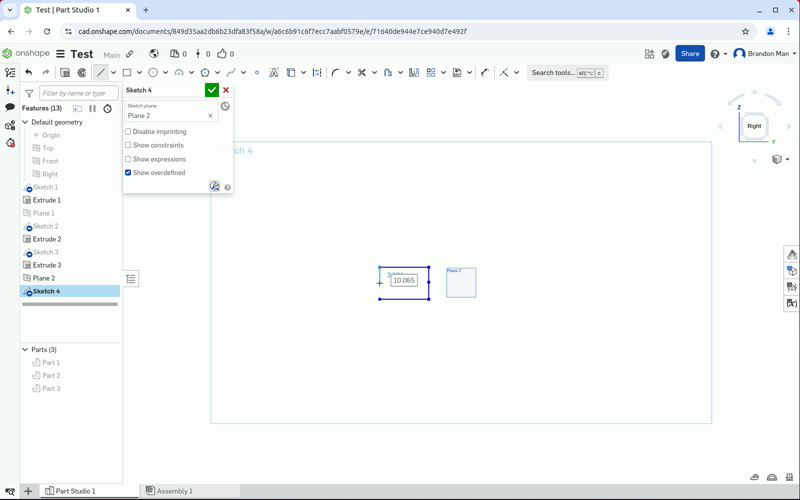
click(379, 282)
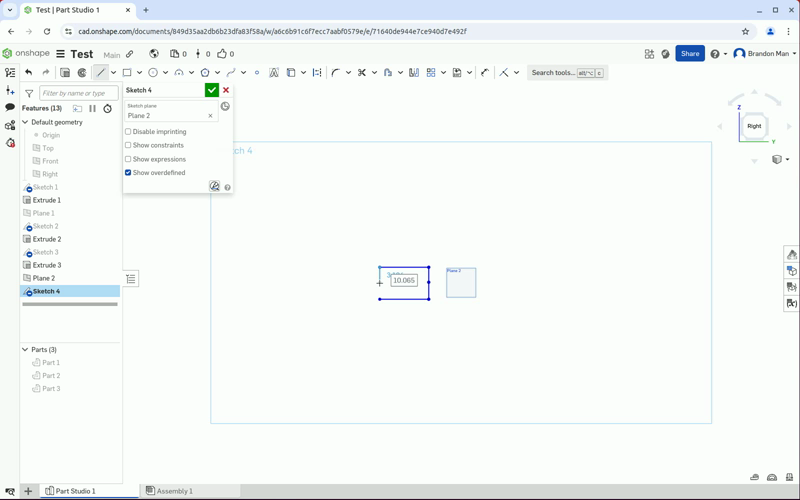
key_up(shift)
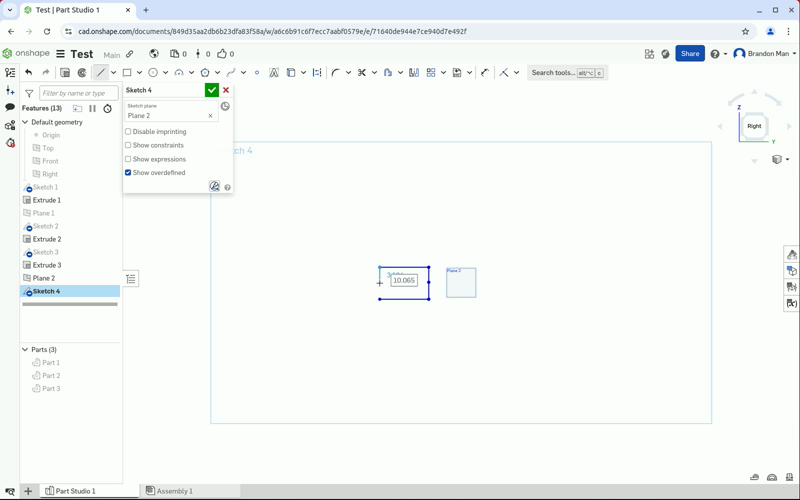
mouse_move(409, 282)
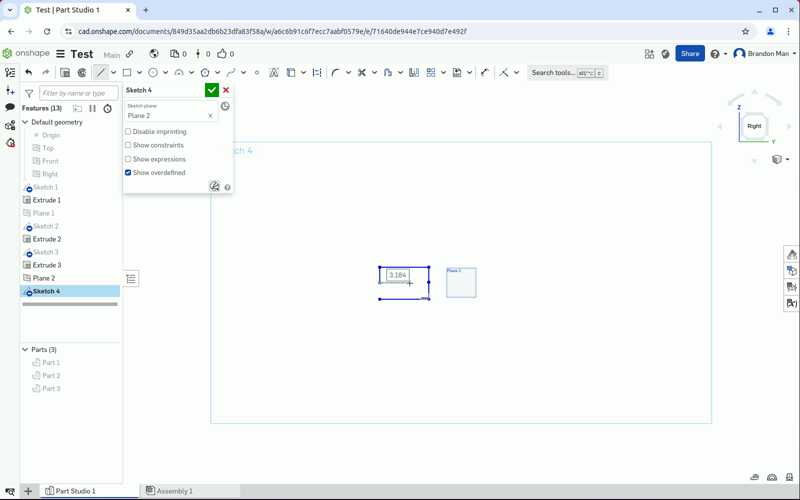
key_down(shift)
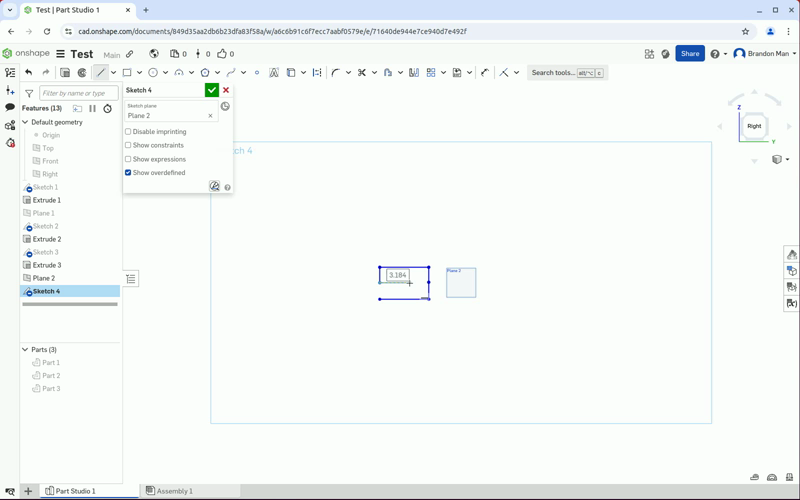
mouse_move(379, 299)
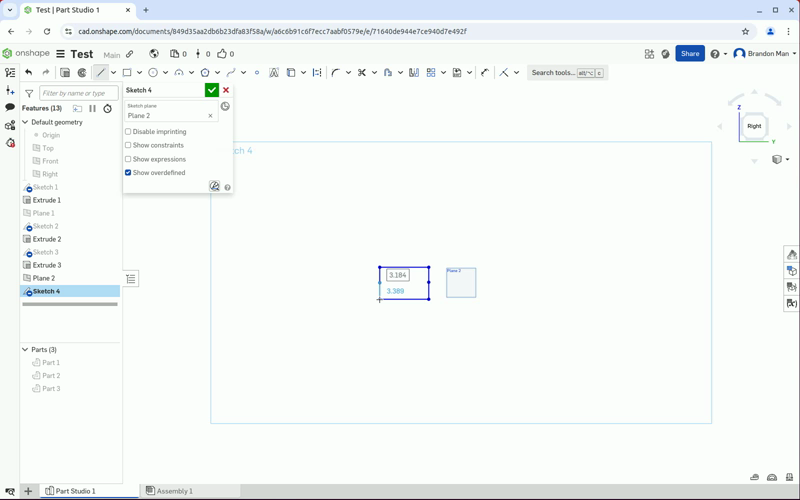
key_up(shift)
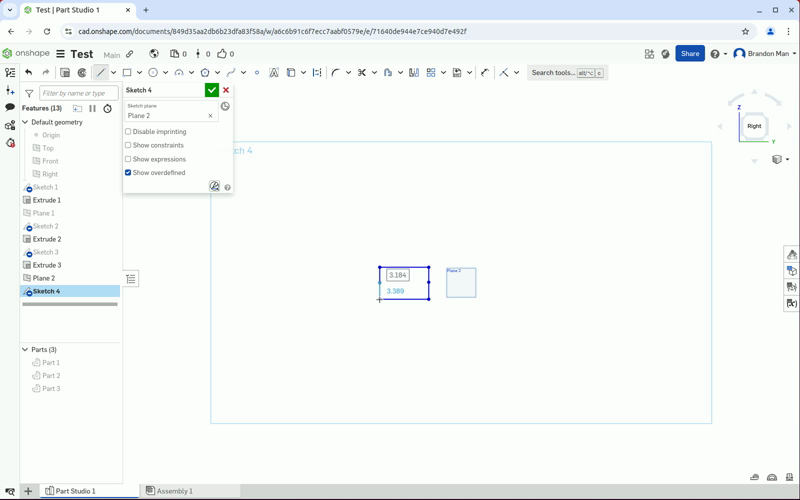
click(379, 299)
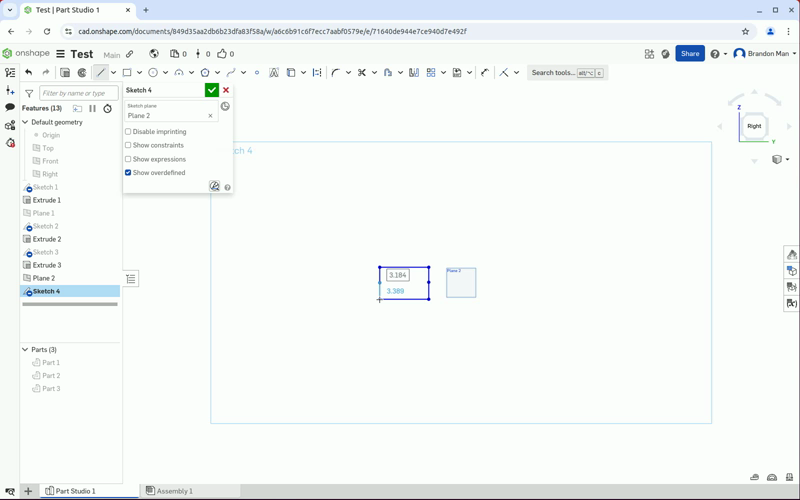
key(esc)
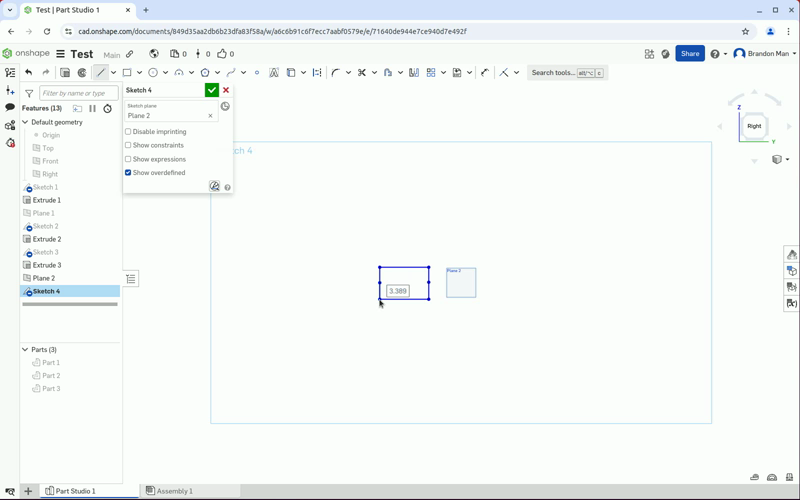
mouse_move(382, 274)
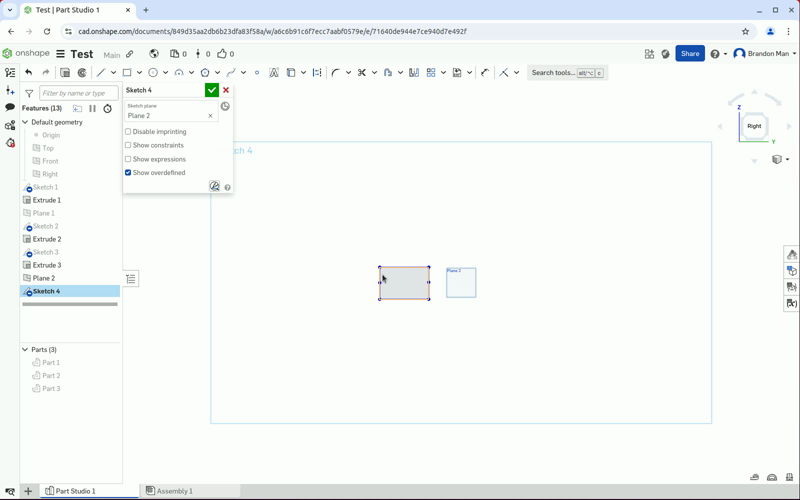
scroll(6)
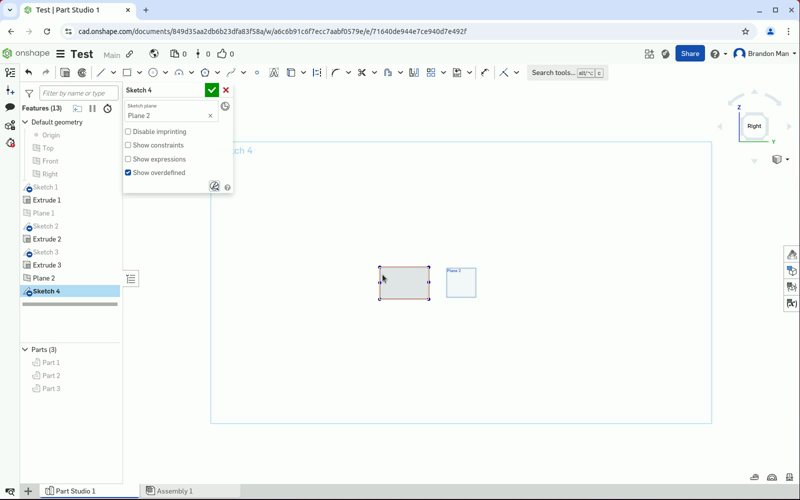
scroll(6)
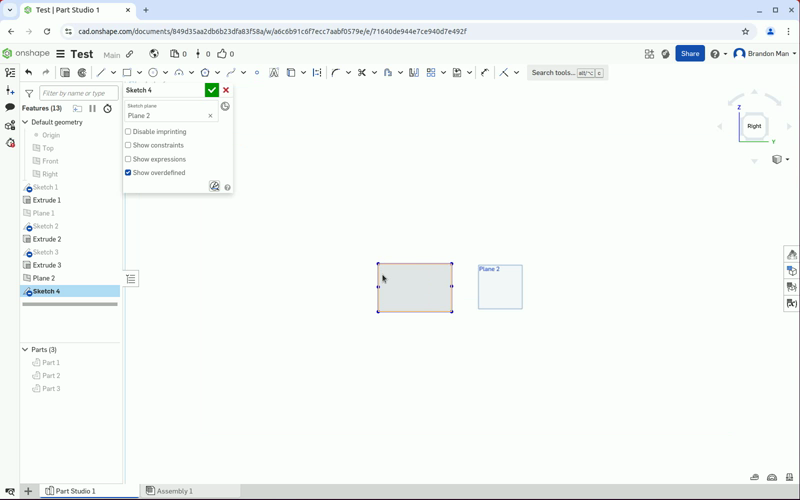
scroll(6)
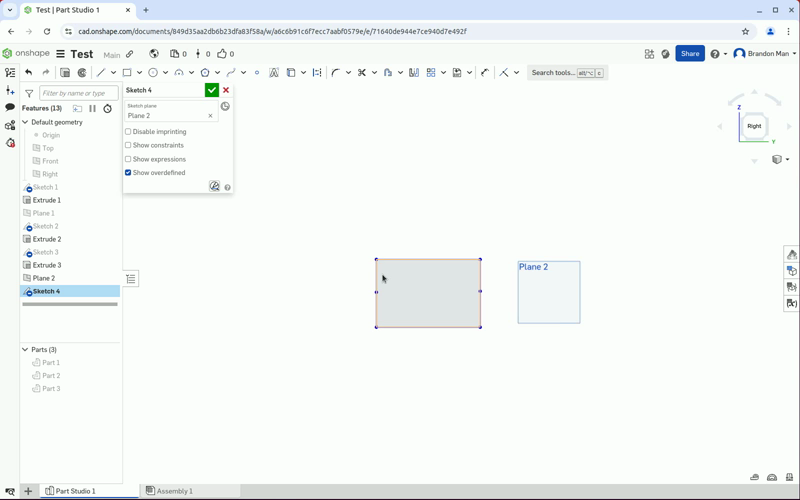
scroll(6)
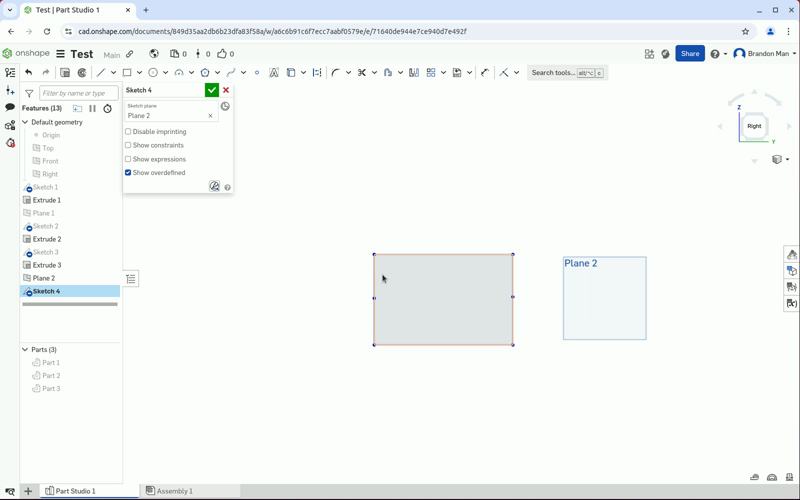
scroll(6)
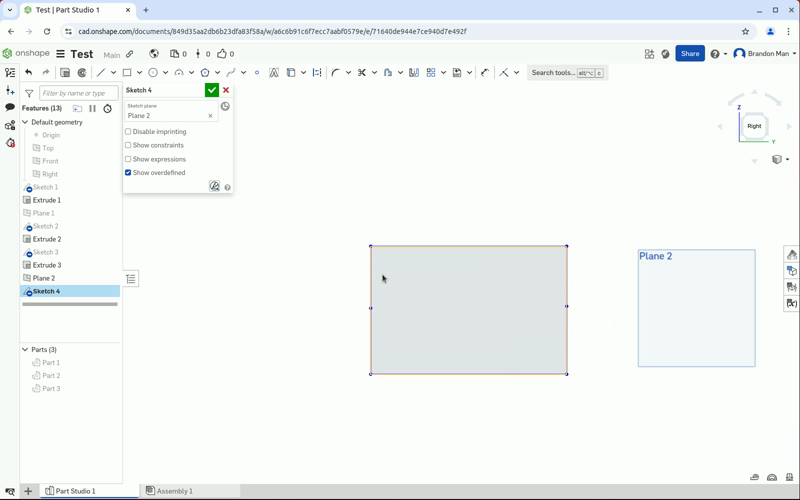
scroll(6)
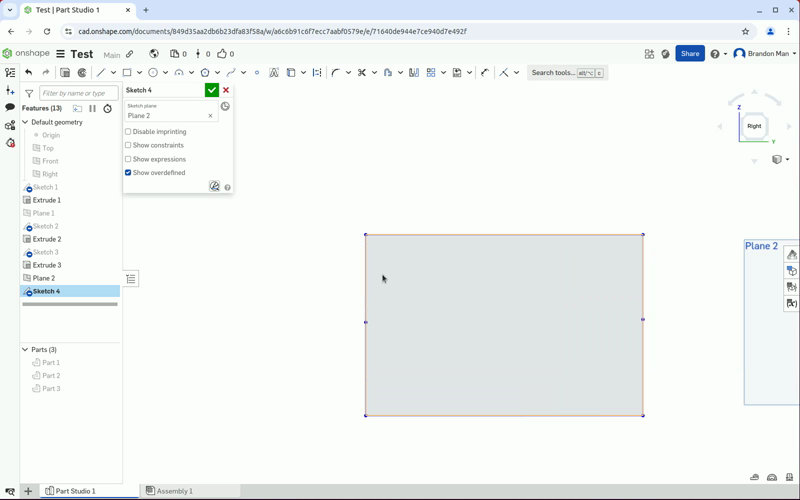
scroll(6)
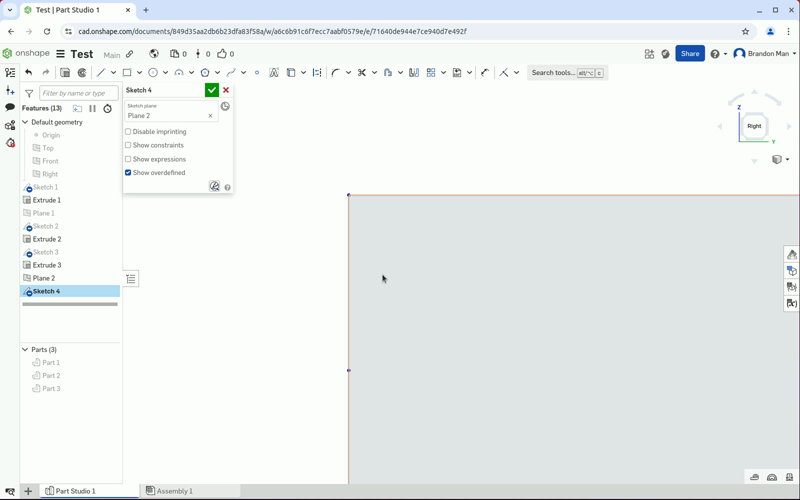
click(382, 274)
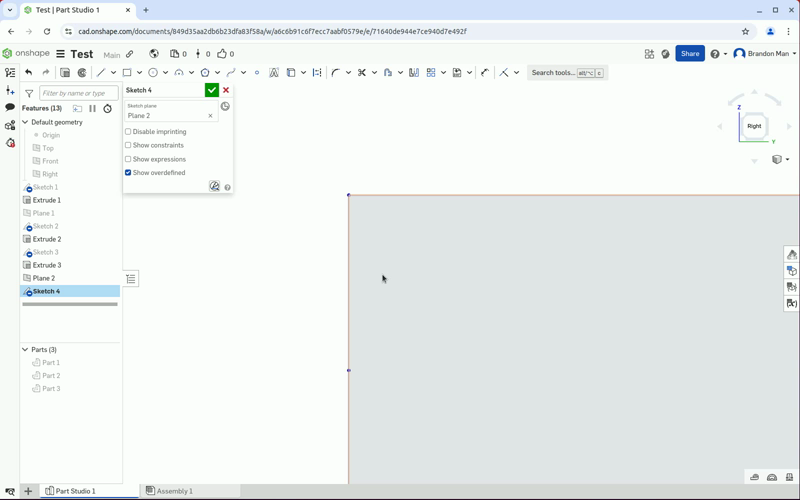
scroll(-6)
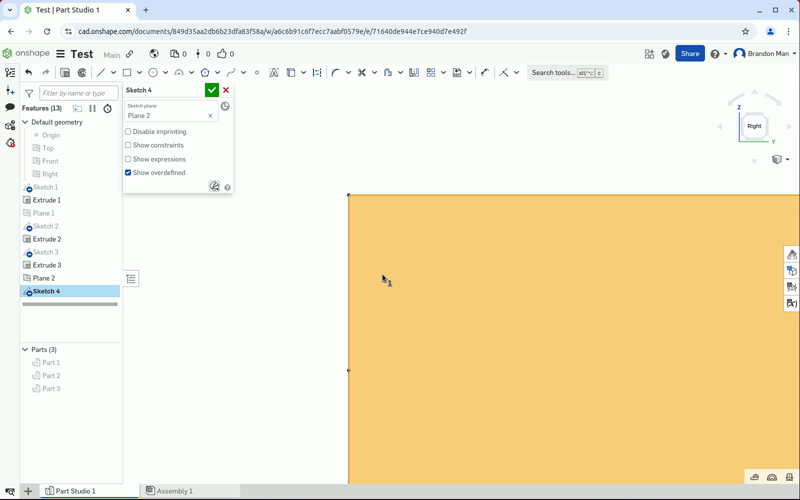
scroll(-6)
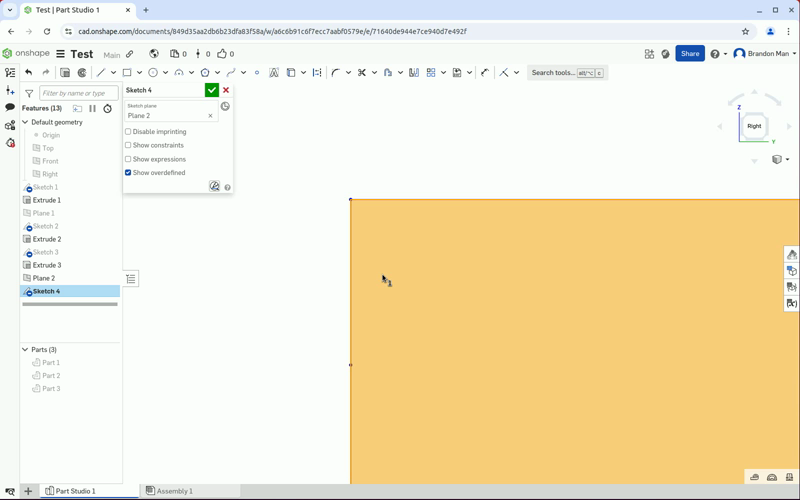
scroll(-6)
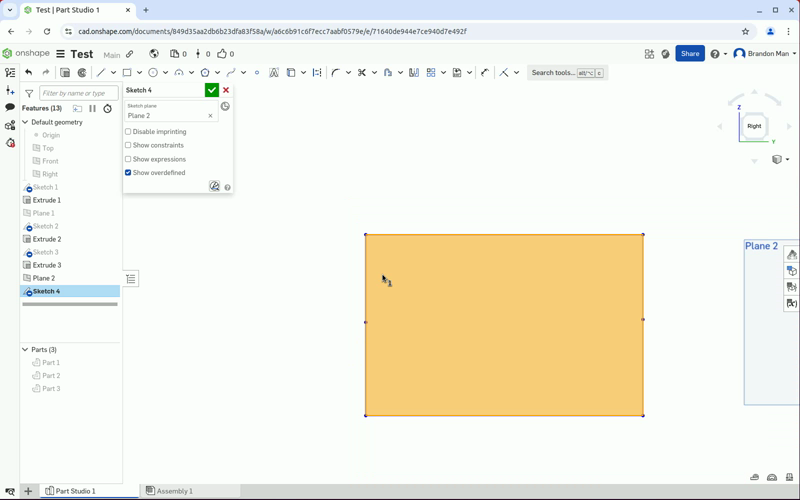
scroll(-6)
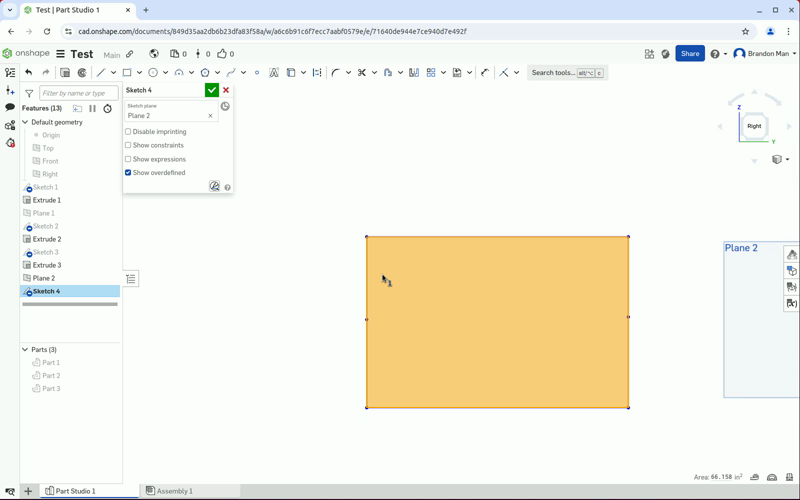
scroll(-6)
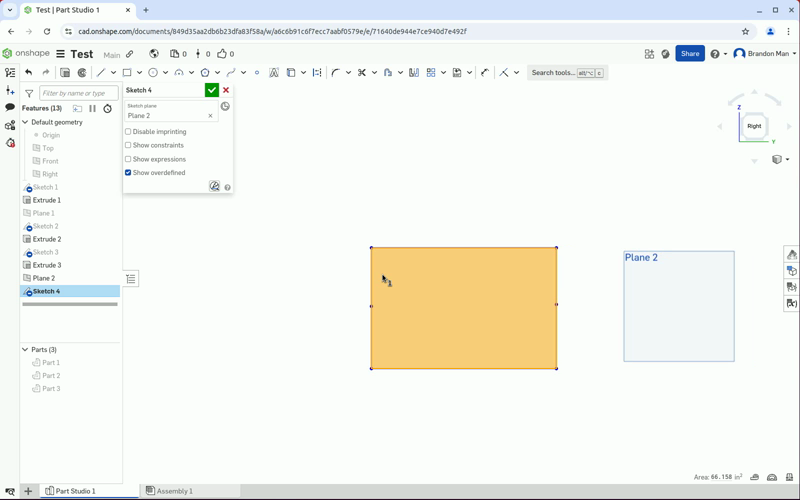
scroll(-6)
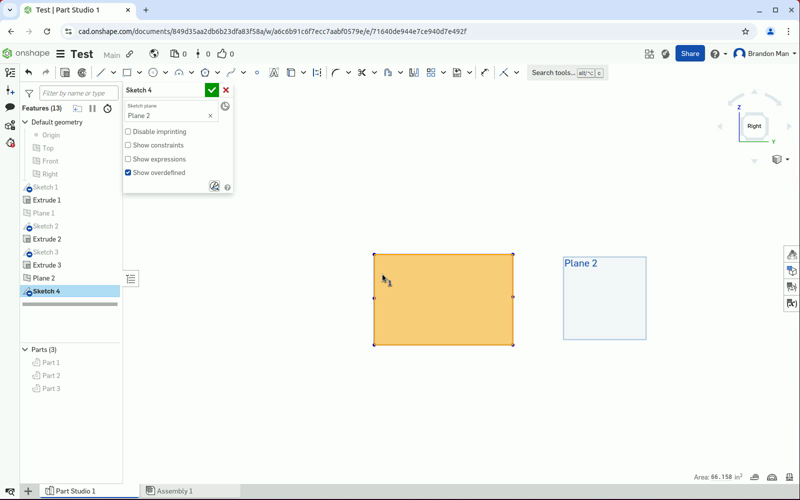
scroll(-6)
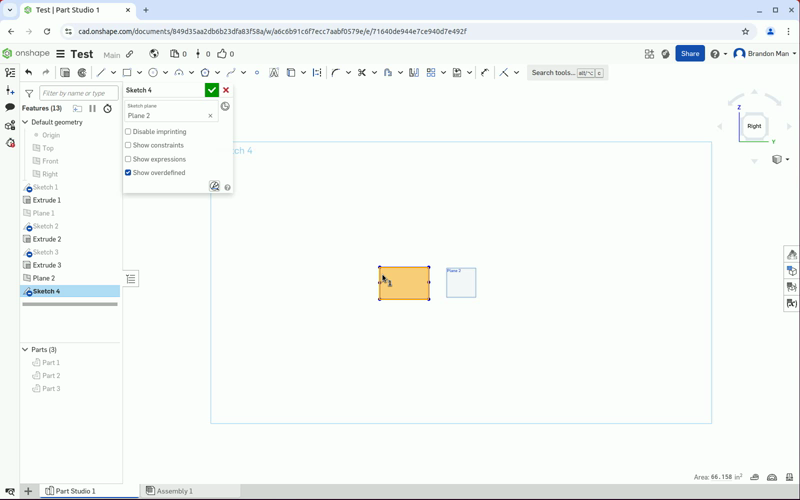
mouse_move(73, 352)
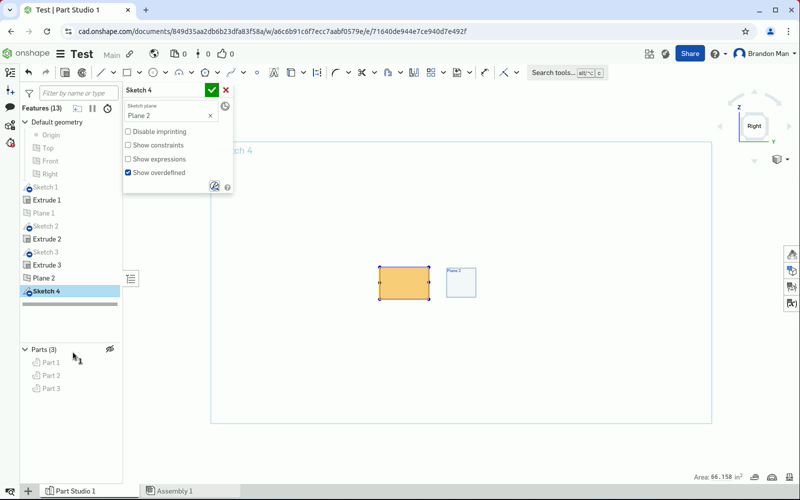
key(shift+y)
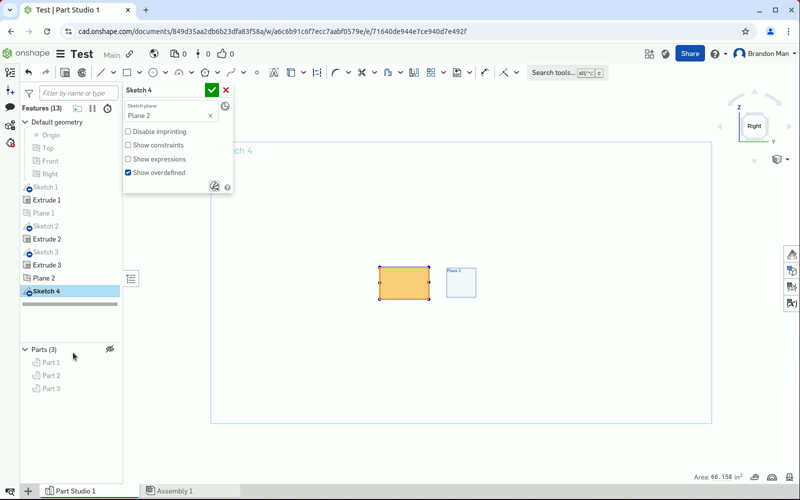
key(shift+e)
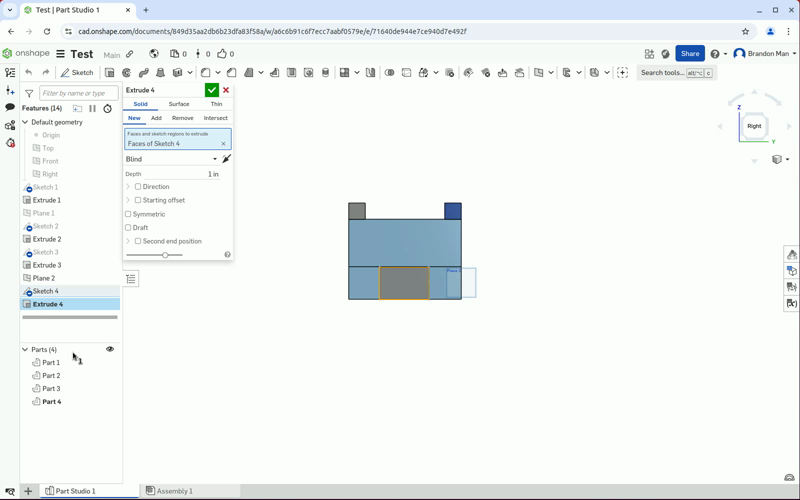
mouse_move(143, 106)
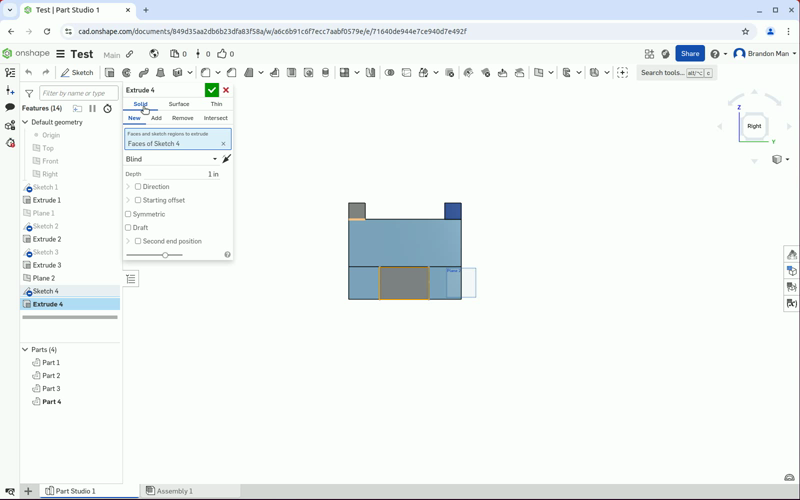
click(143, 106)
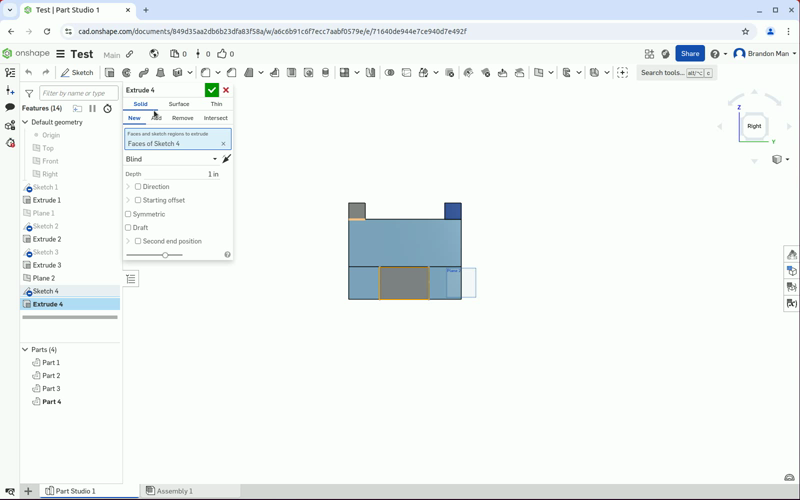
mouse_move(186, 120)
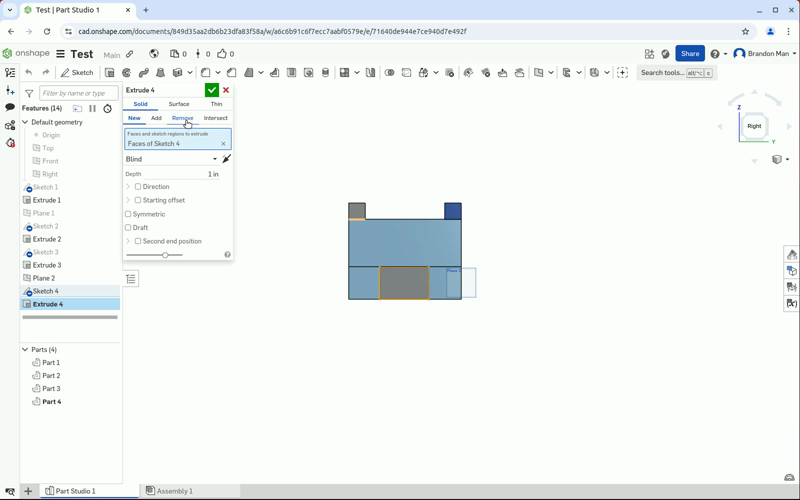
click(186, 120)
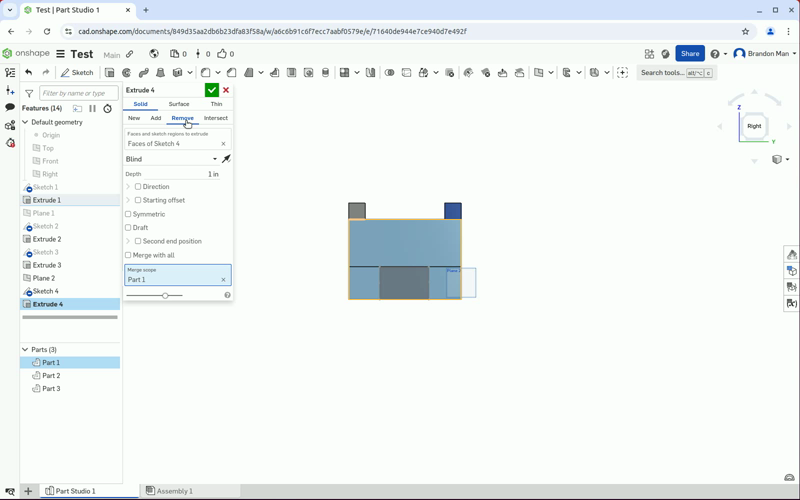
key(tab, 4)
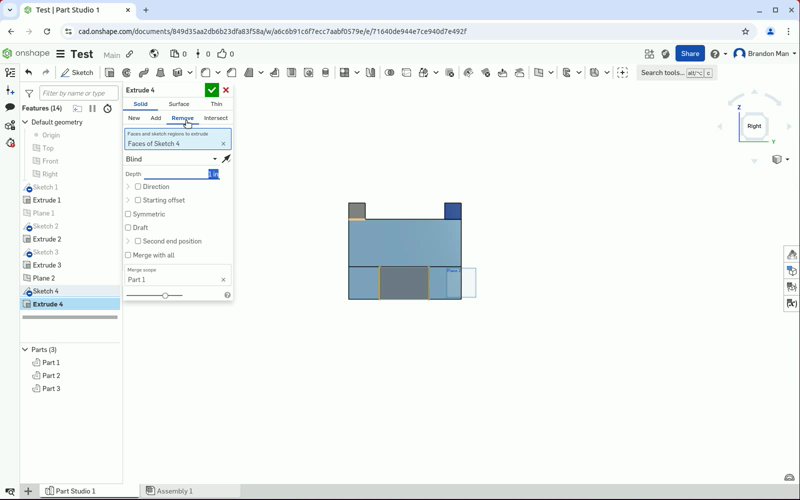
text(13.239)
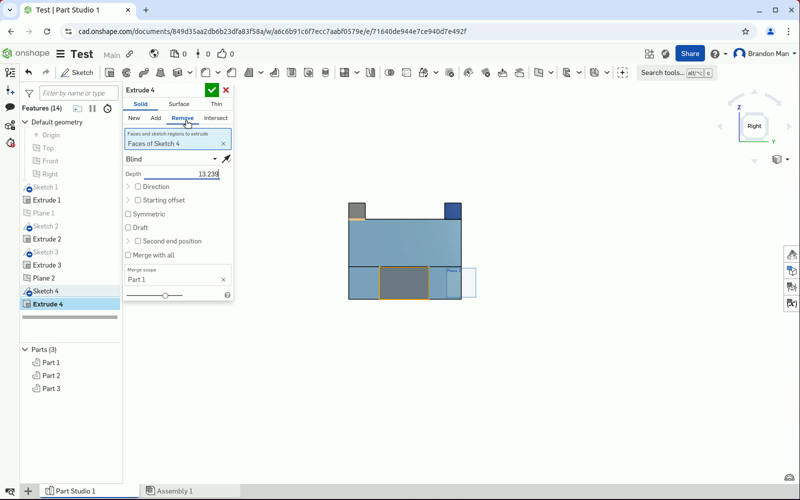
key(tab, 6)
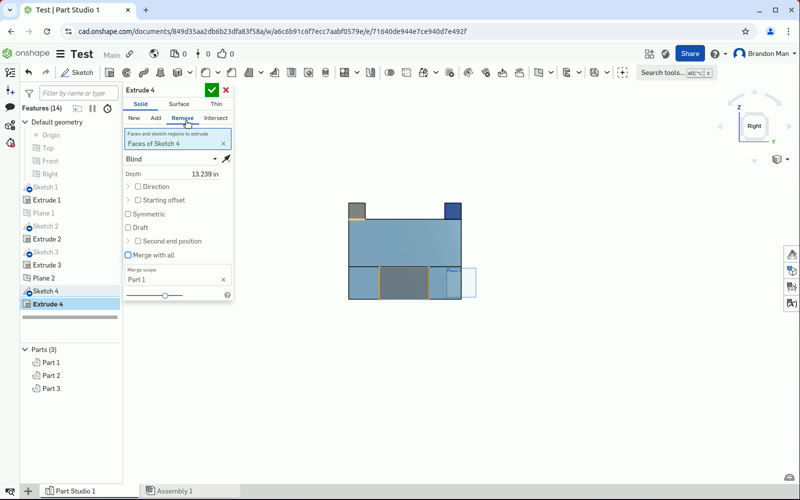
key(space)
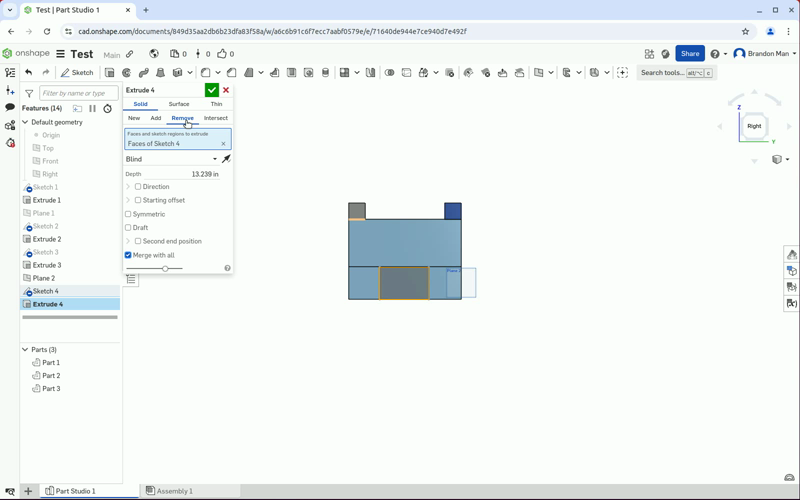
key(enter)
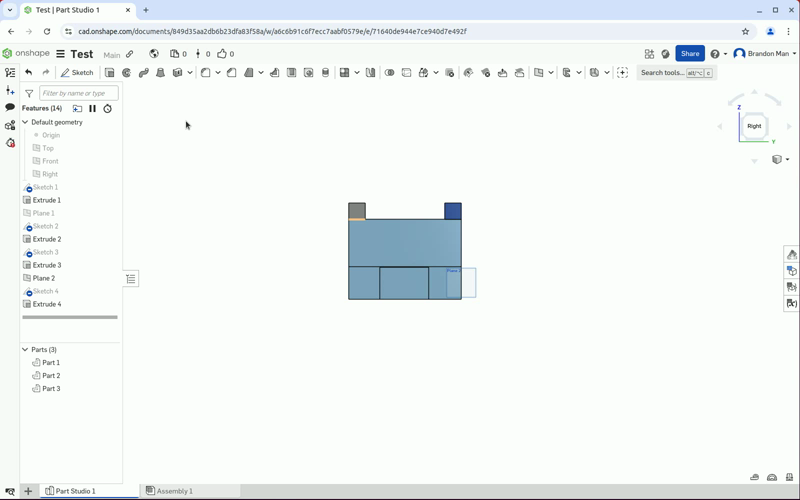
key(shift+h)
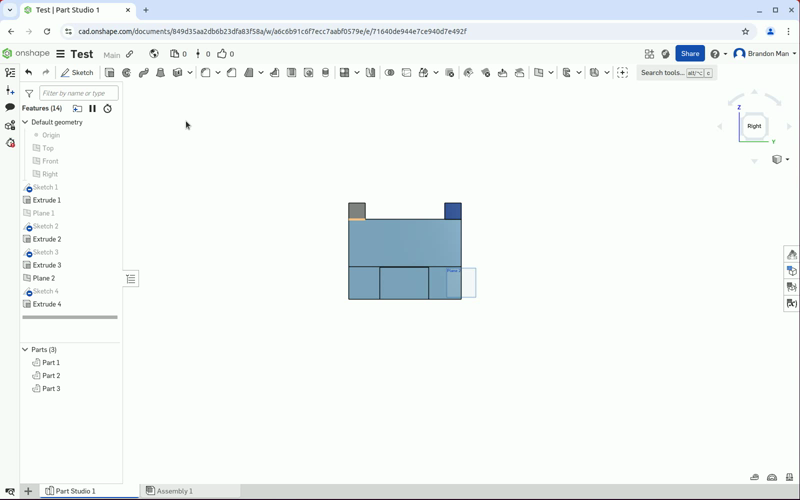
key(shift+h)
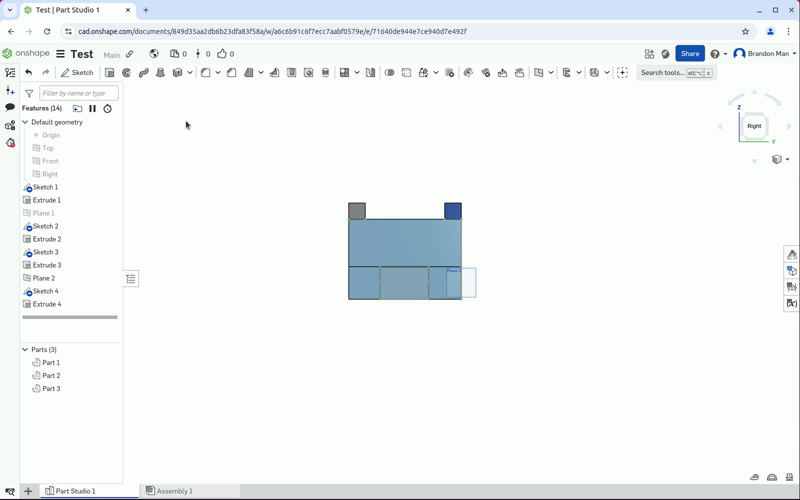
key(shift+7)
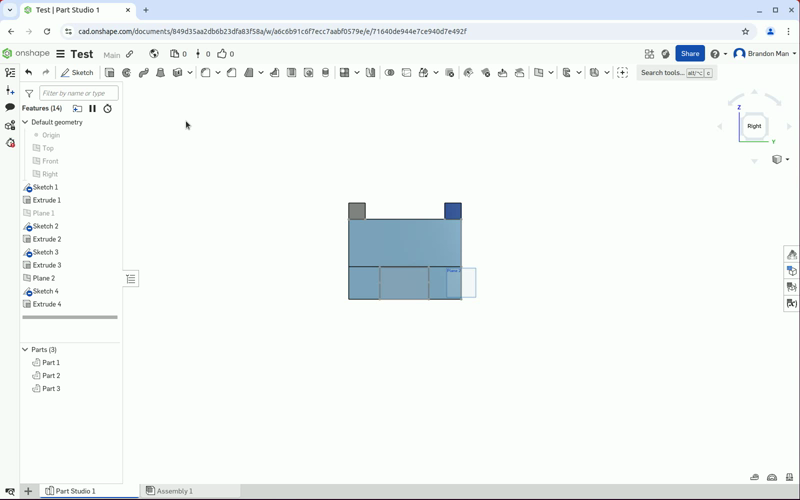
key(right, 2)
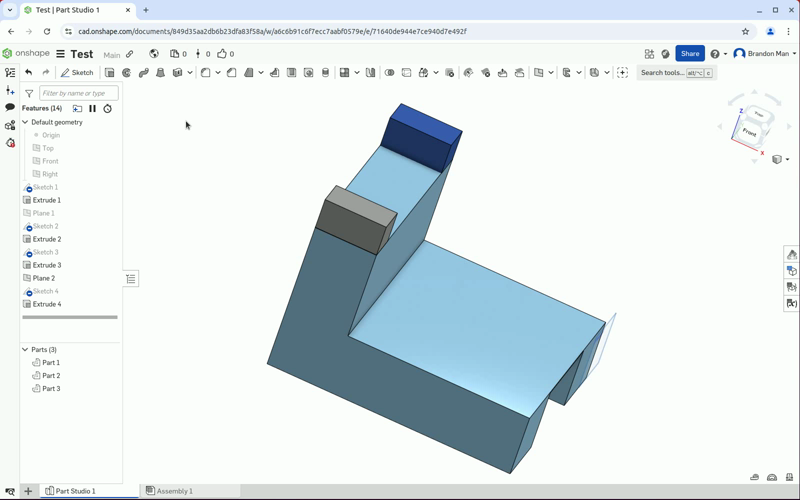
key(down, 2)
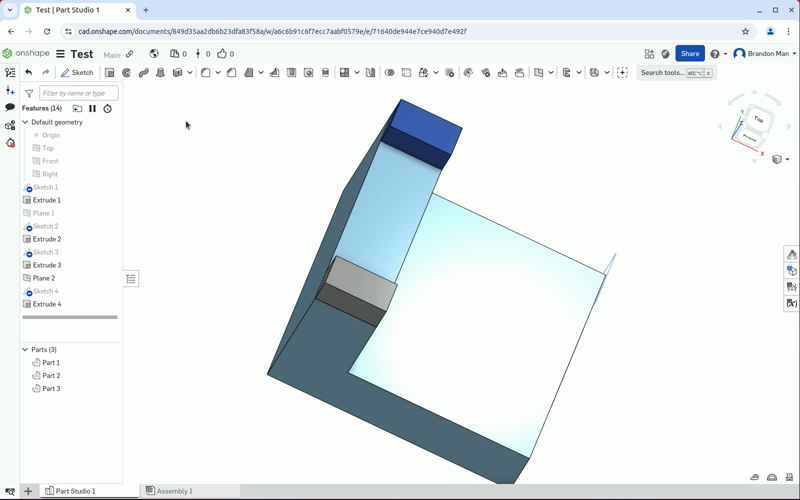
key(up, 2)
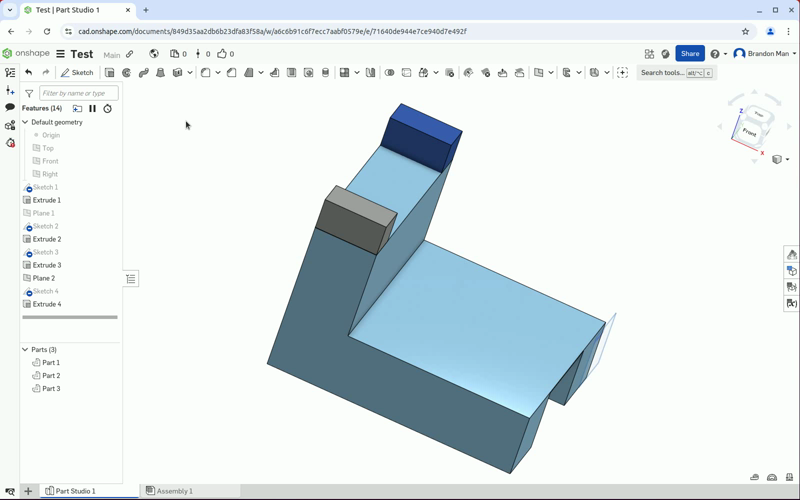
key(left, 2)
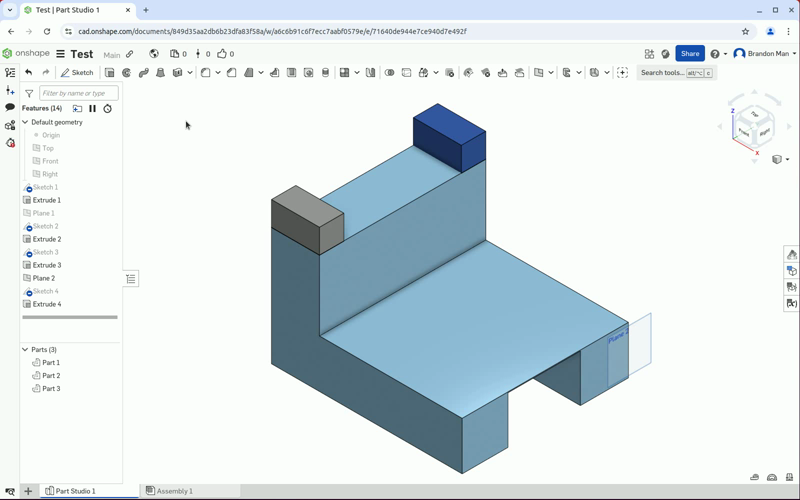
mouse_move(73, 189)
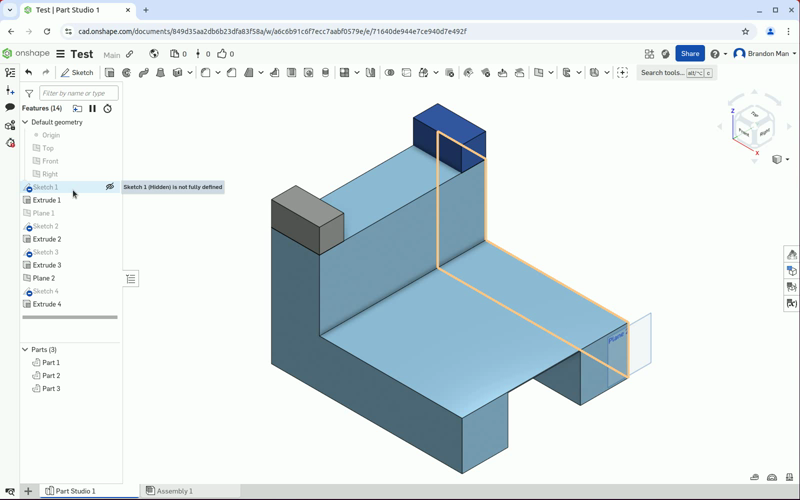
click(73, 189)